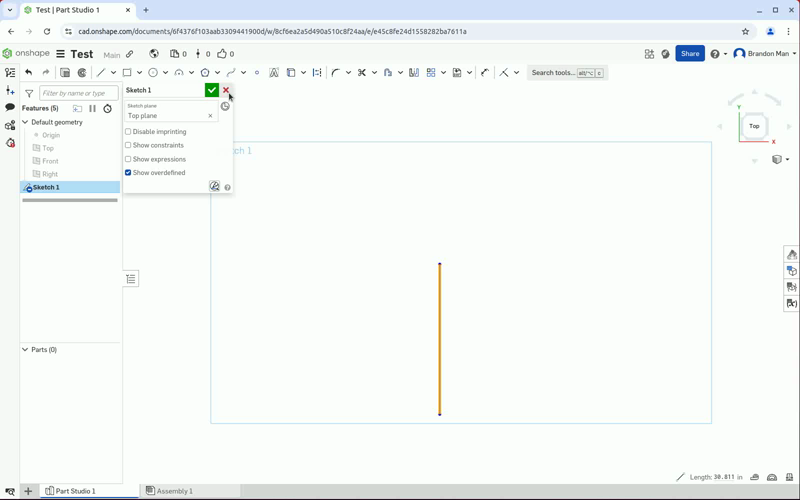
key(shift+h)
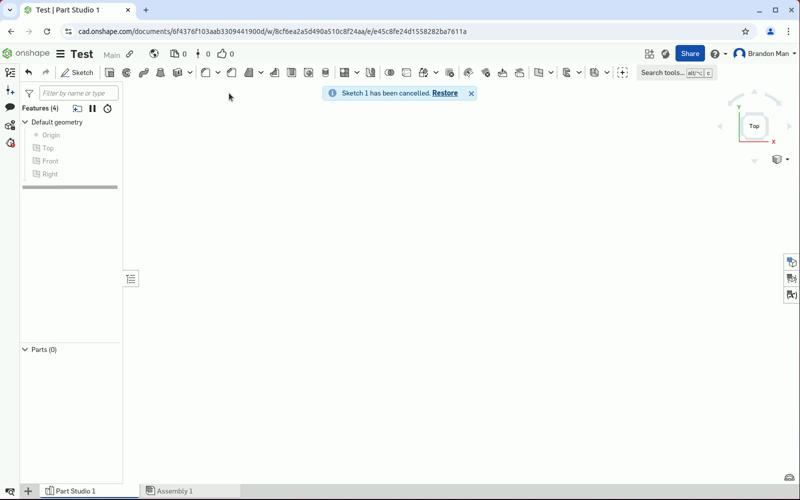
mouse_move(73, 352)
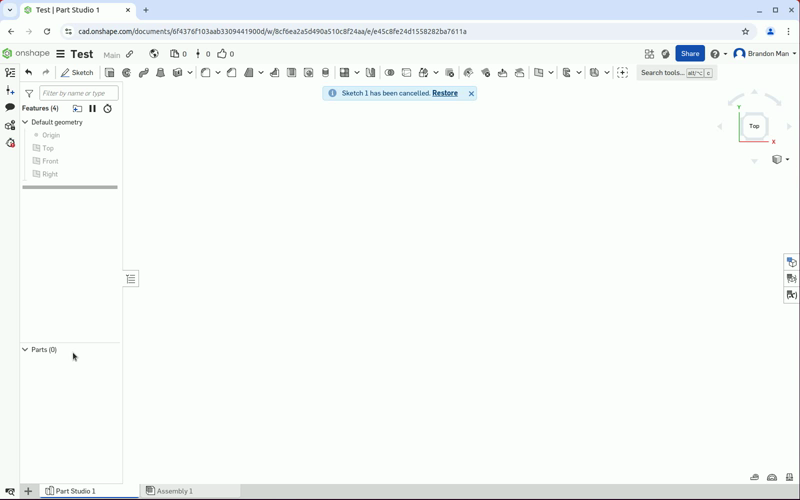
key(y)
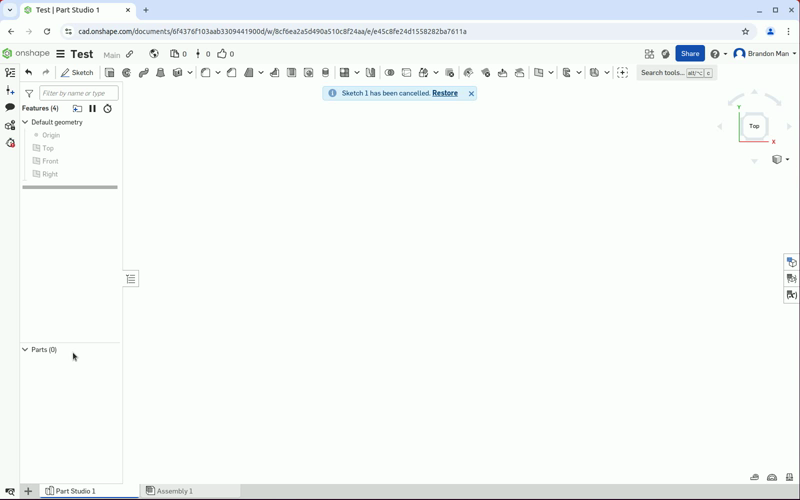
key(shift+p)
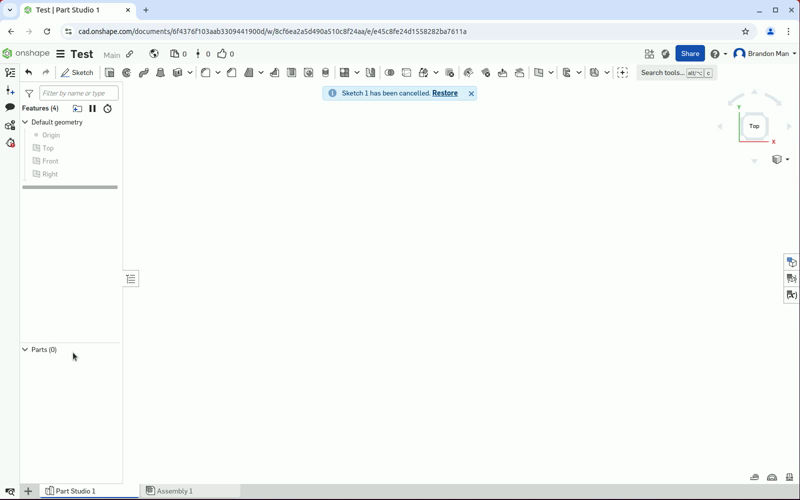
key(space)
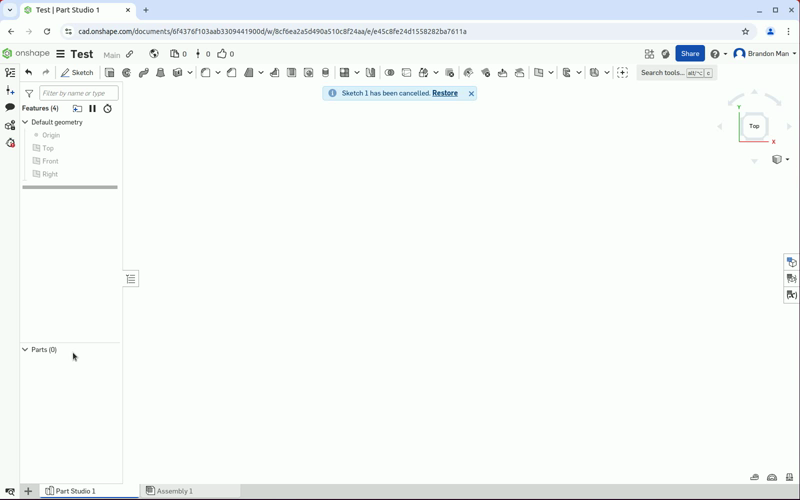
key_down(shift)
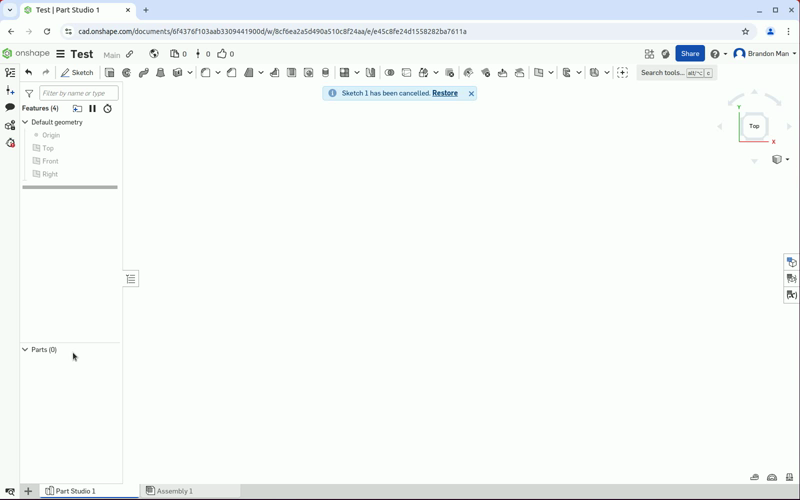
key(up)
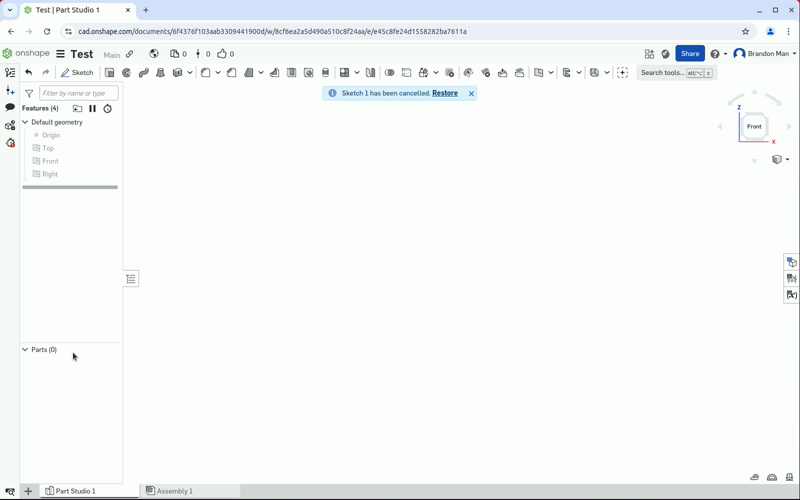
key_up(shift)
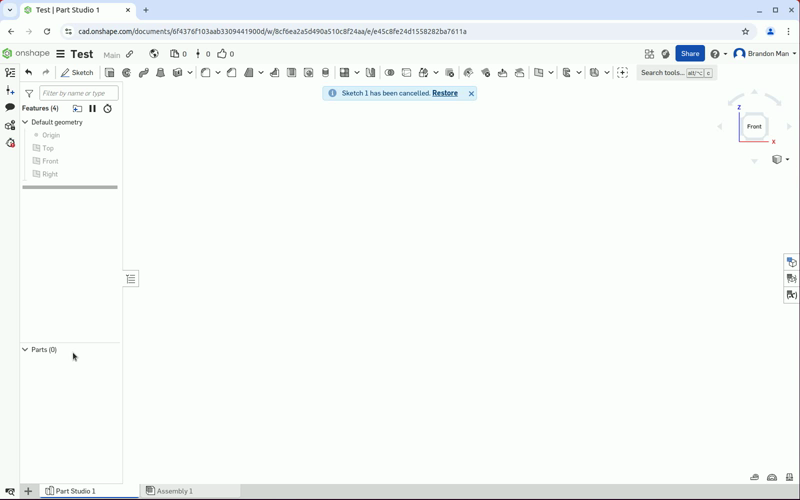
mouse_move(73, 352)
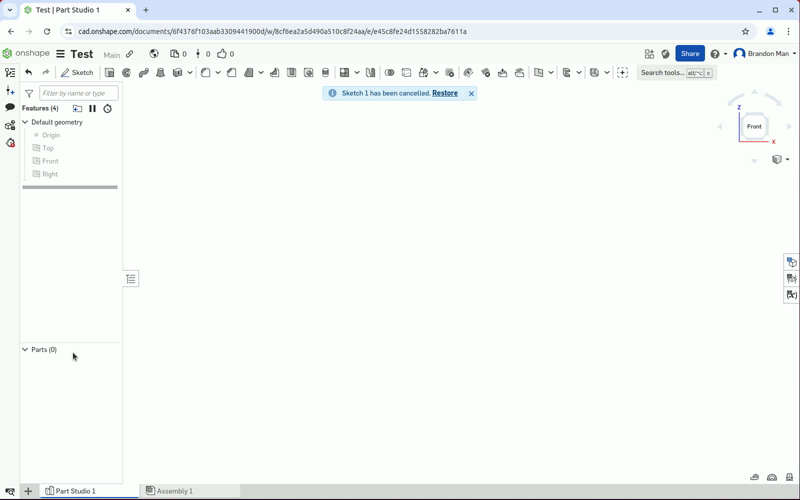
key(shift+y)
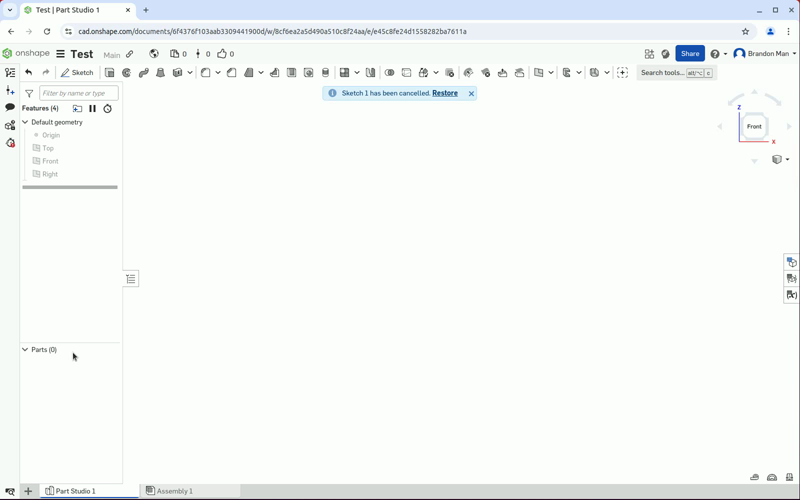
key(shift+s)
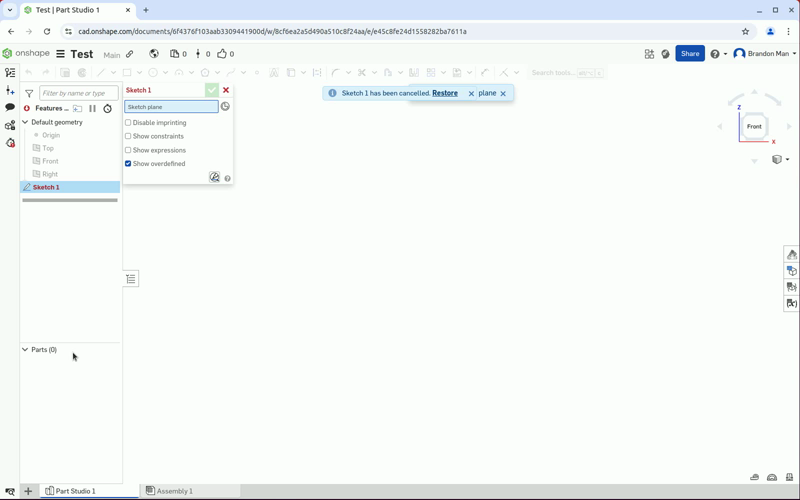
mouse_move(73, 163)
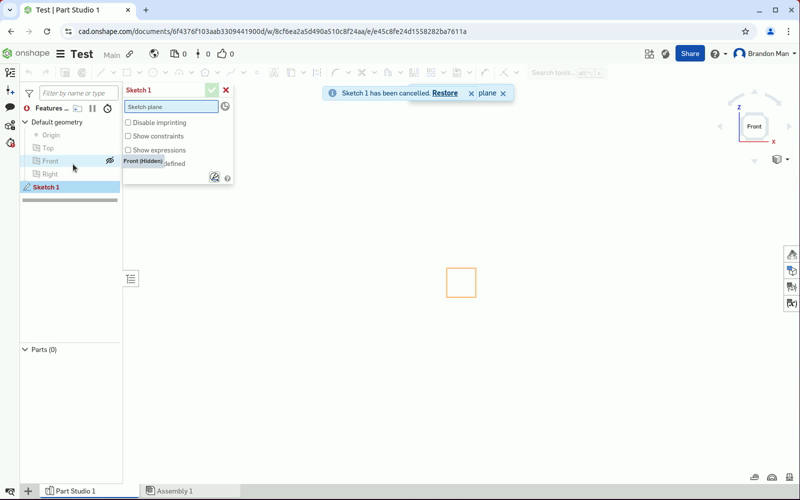
click(73, 163)
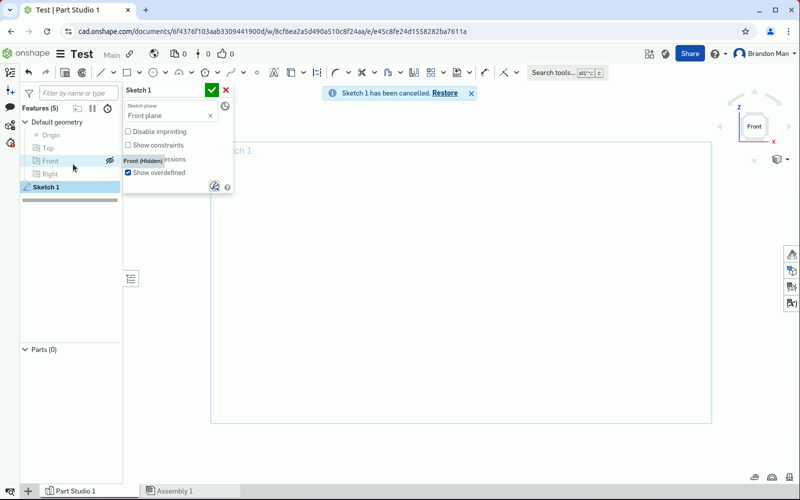
mouse_move(73, 352)
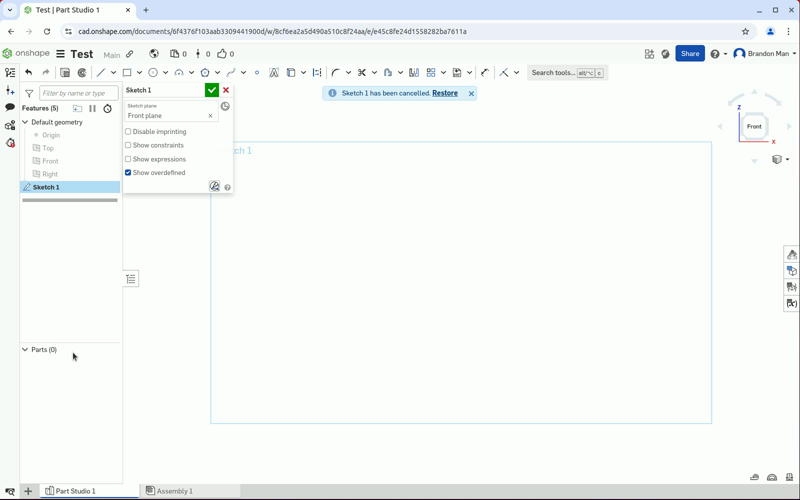
key(y)
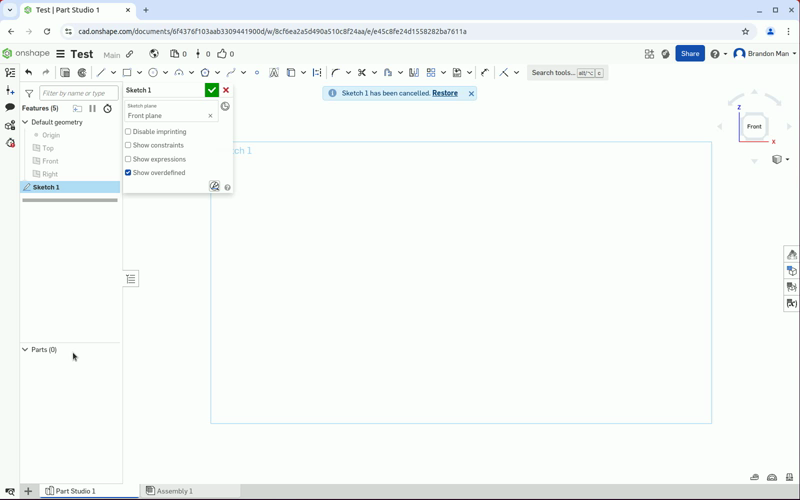
key(l)
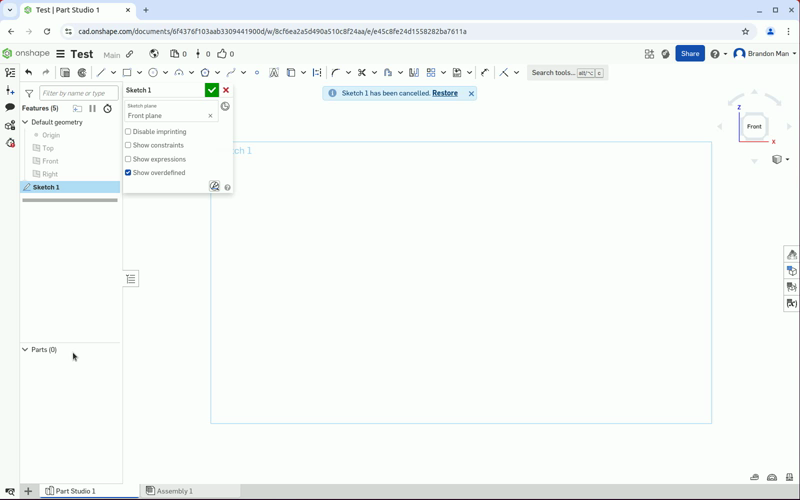
key_down(shift)
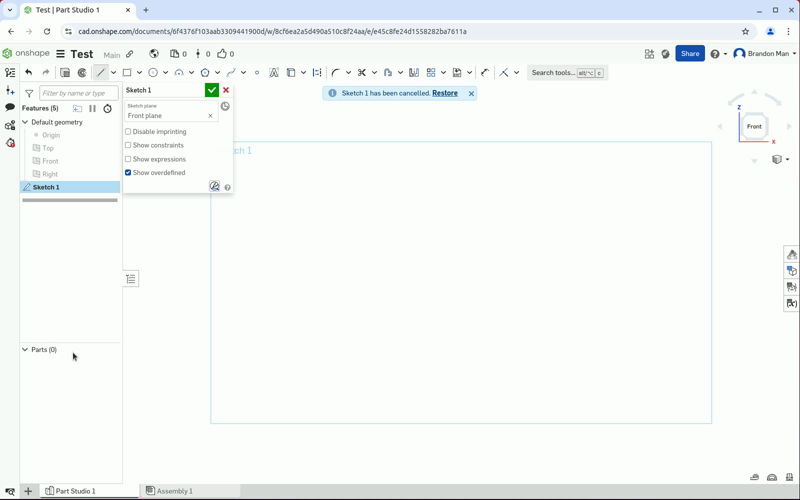
mouse_move(385, 282)
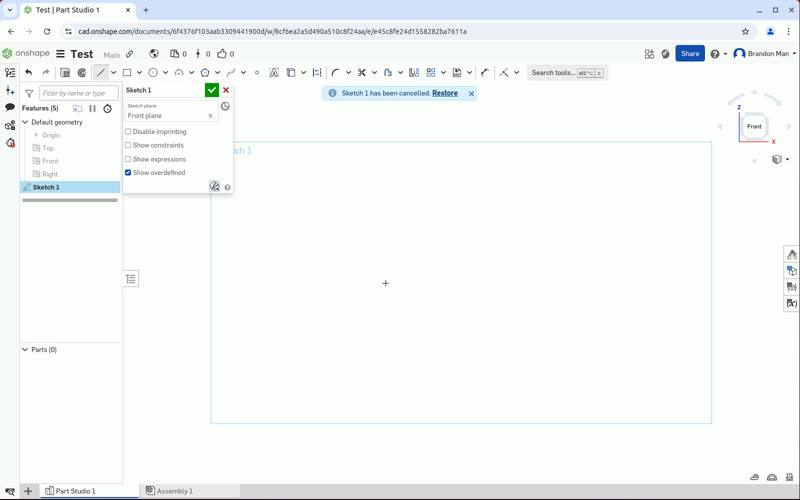
click(385, 282)
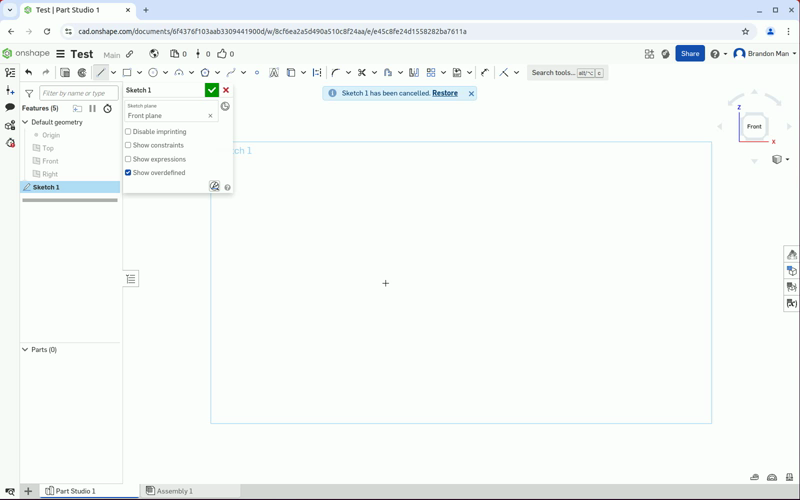
key_up(shift)
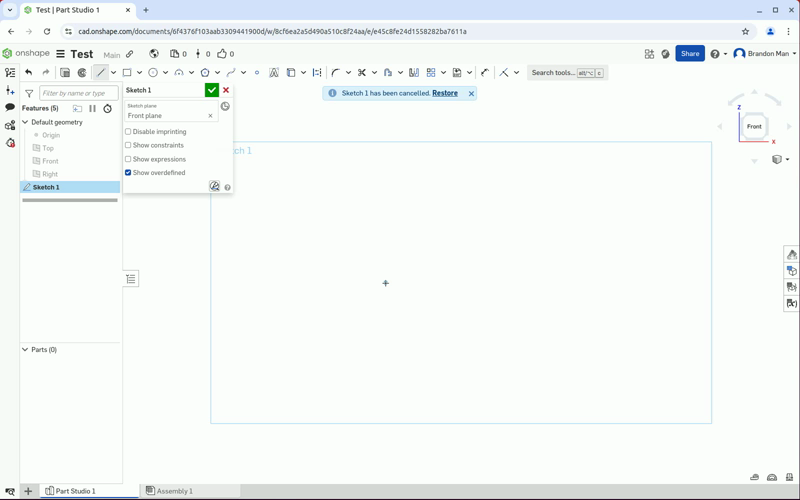
key_down(shift)
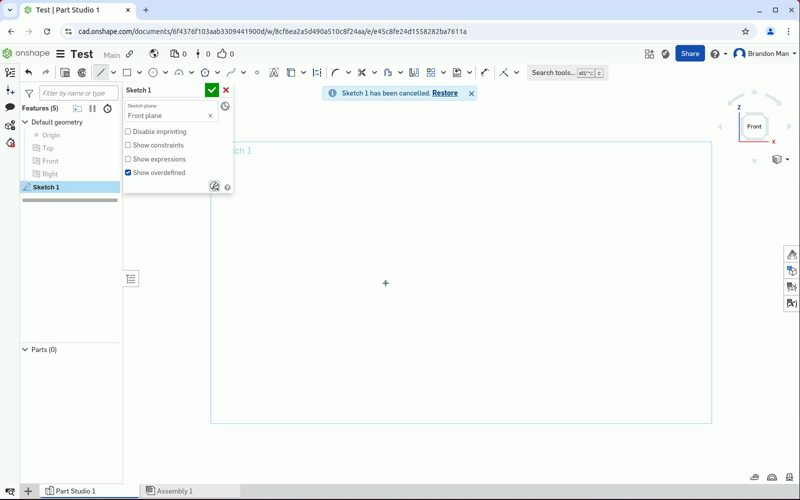
mouse_move(460, 282)
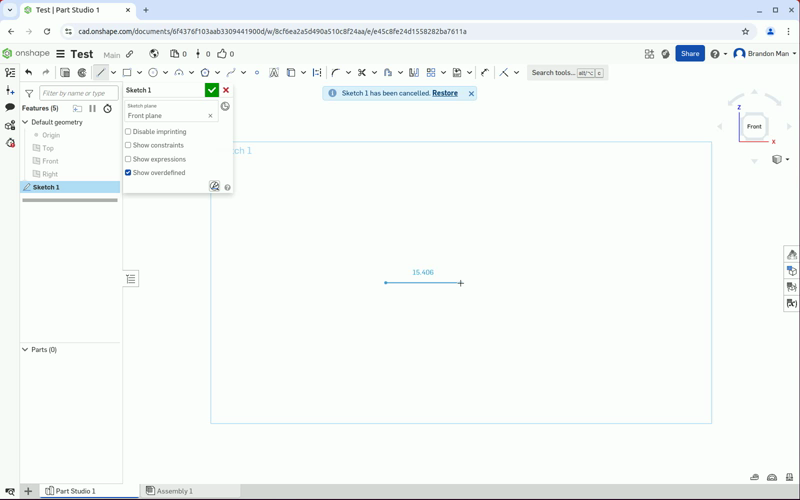
click(460, 282)
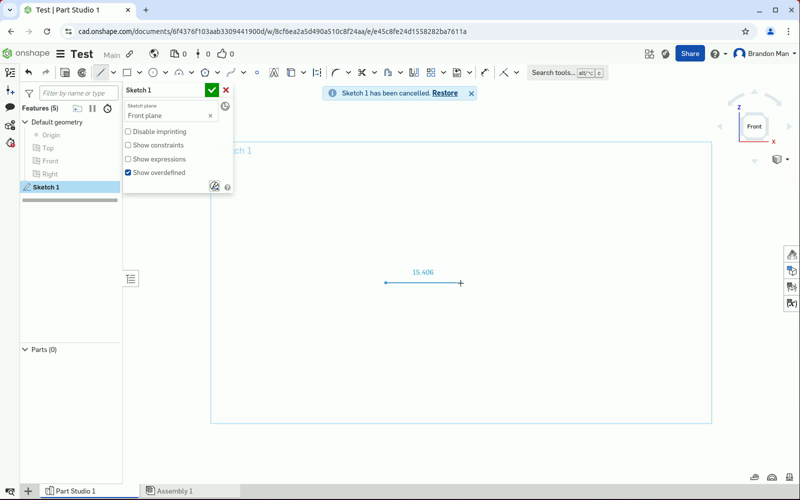
key_up(shift)
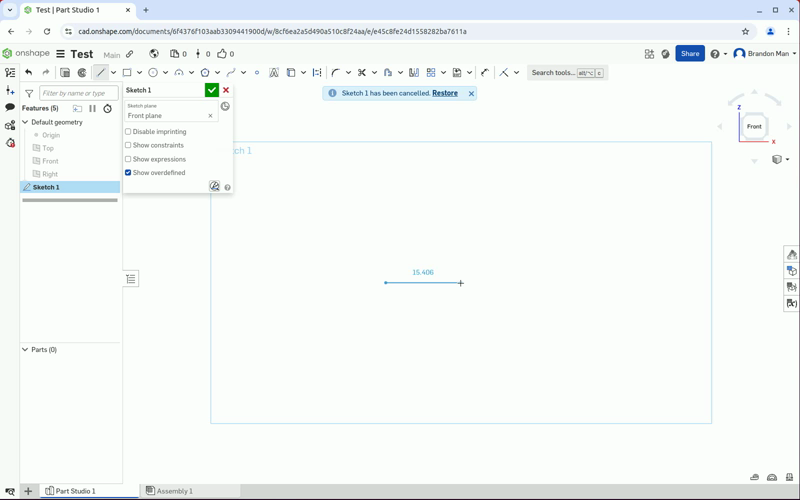
key_down(shift)
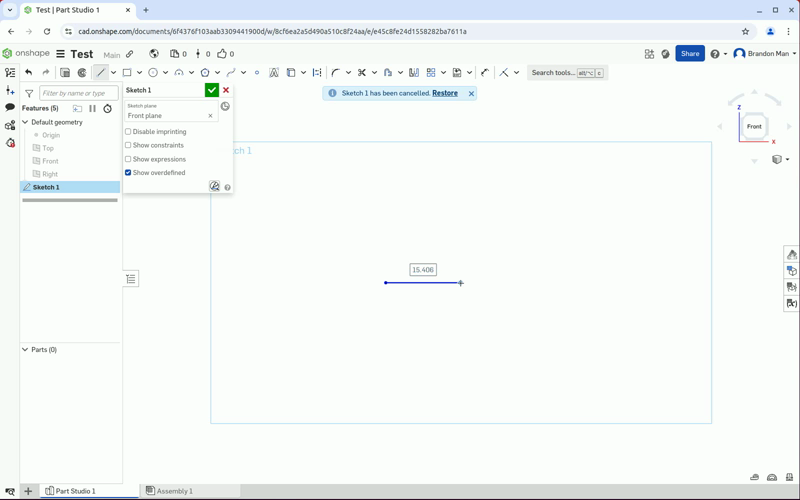
mouse_move(490, 282)
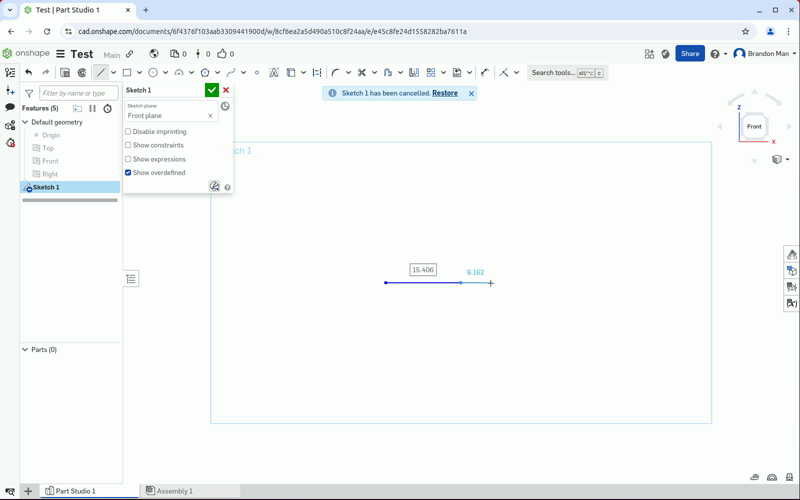
mouse_move(460, 257)
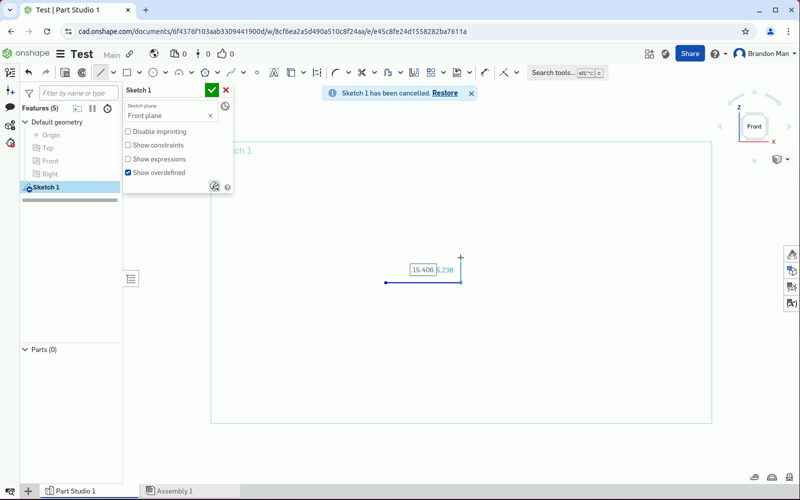
click(460, 257)
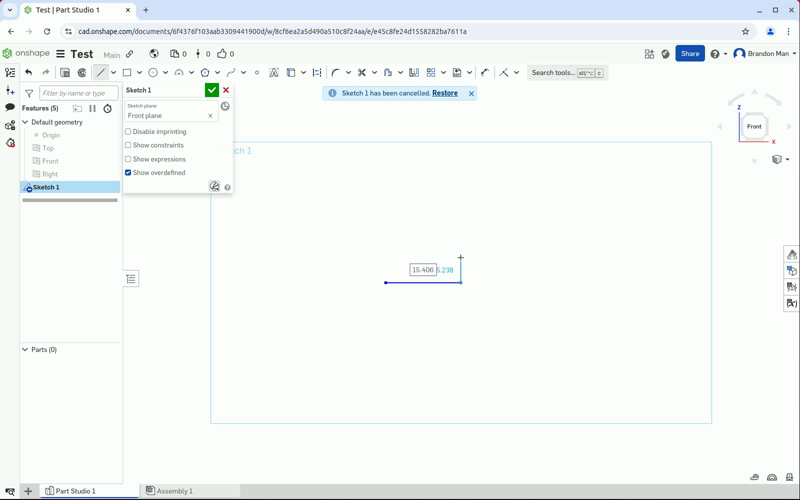
key_up(shift)
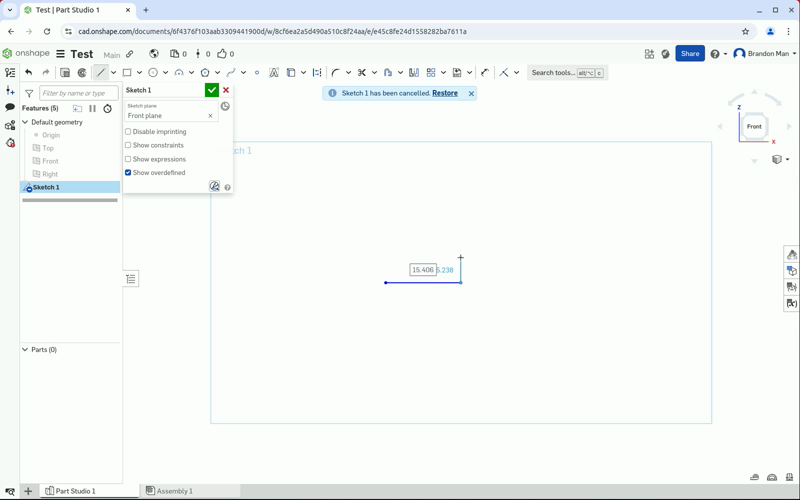
key_down(shift)
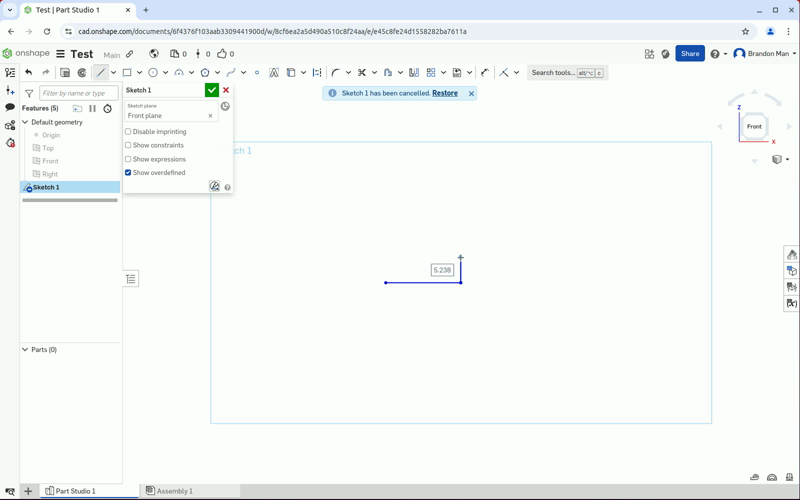
mouse_move(490, 257)
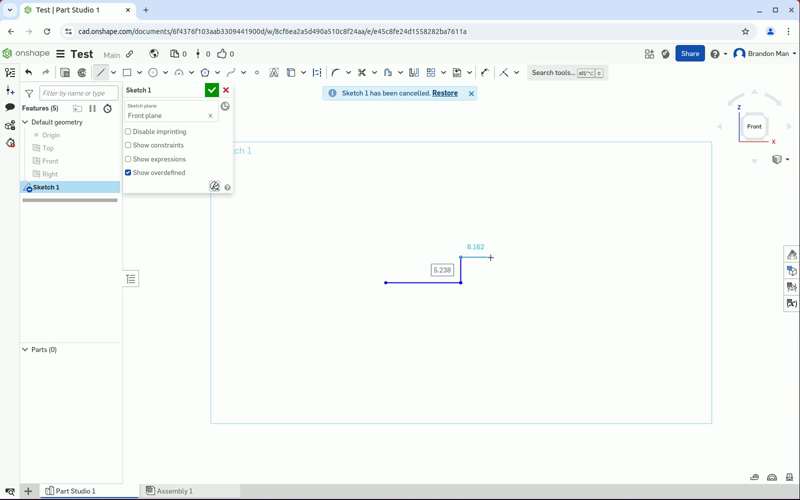
mouse_move(422, 257)
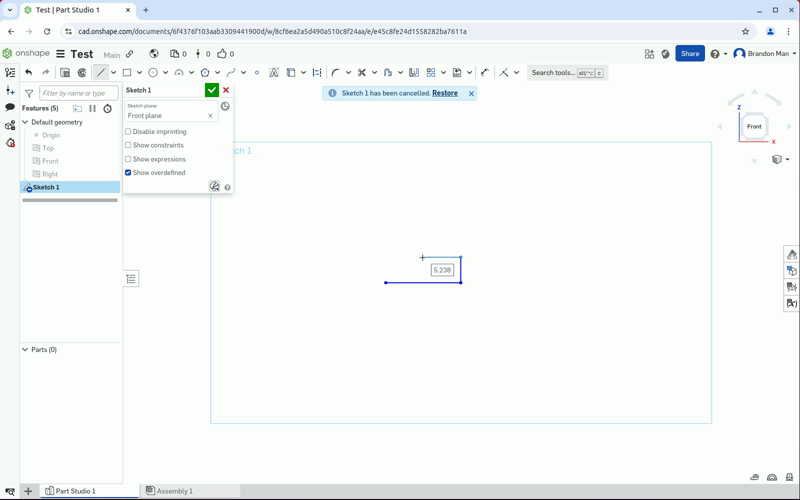
click(422, 257)
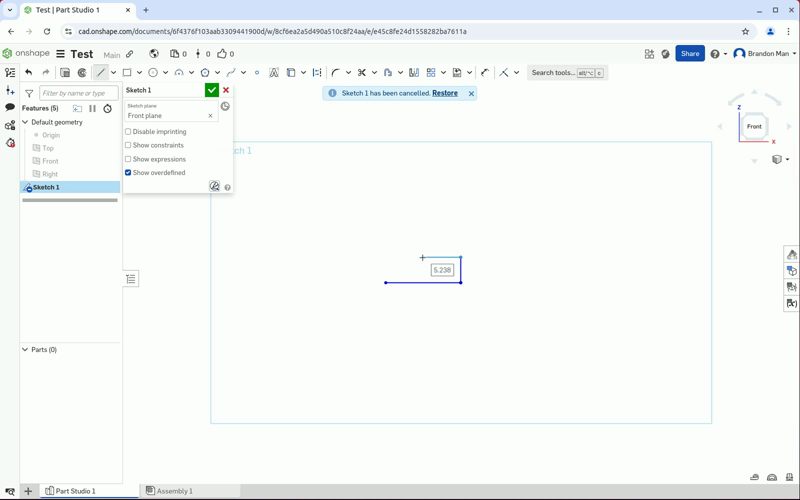
key_up(shift)
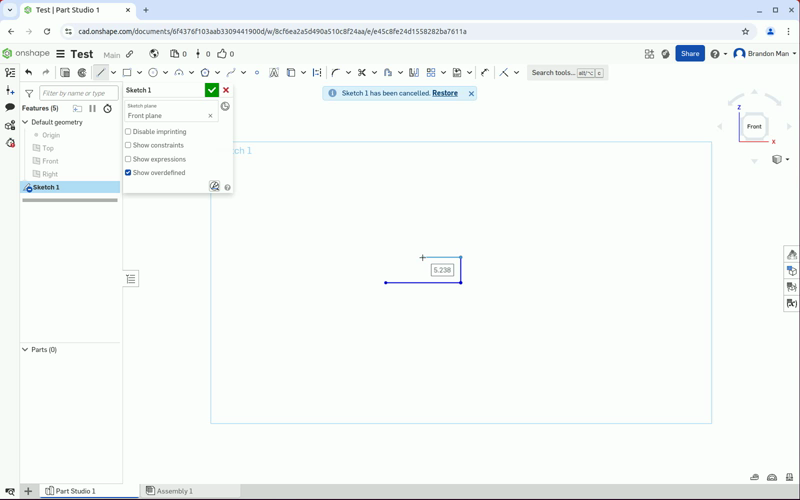
key_down(shift)
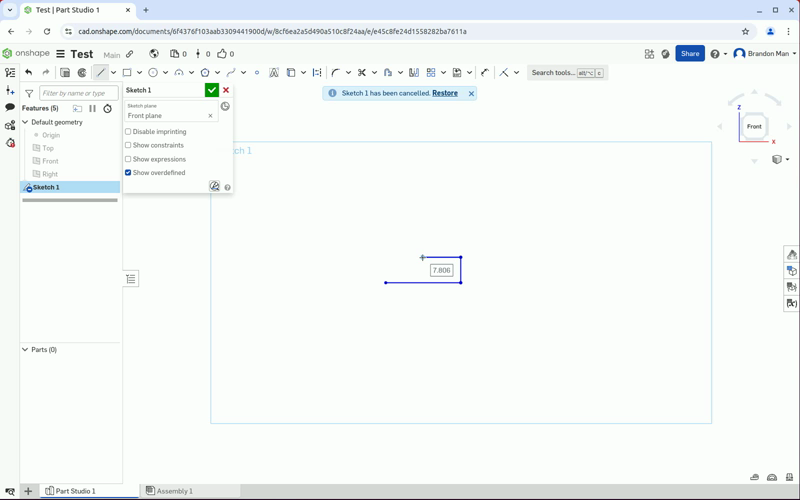
mouse_move(453, 257)
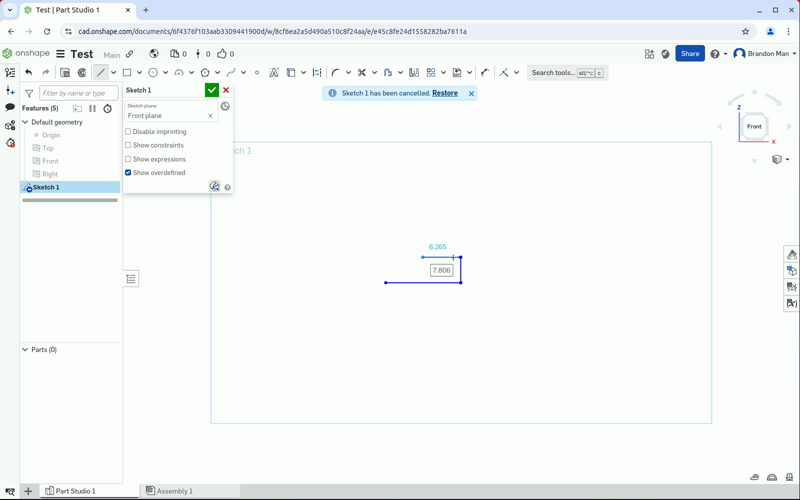
mouse_move(422, 232)
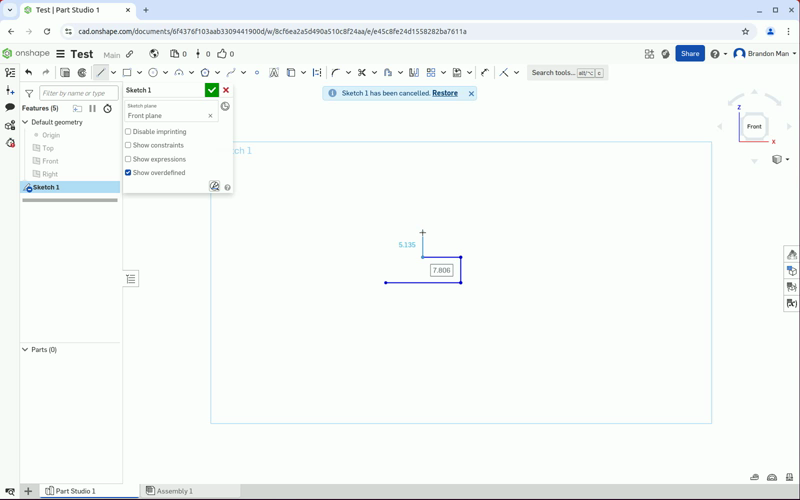
click(422, 232)
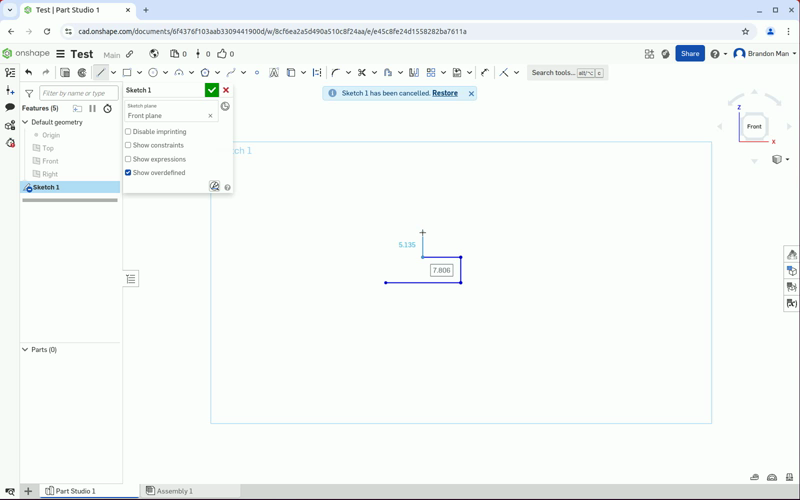
key_up(shift)
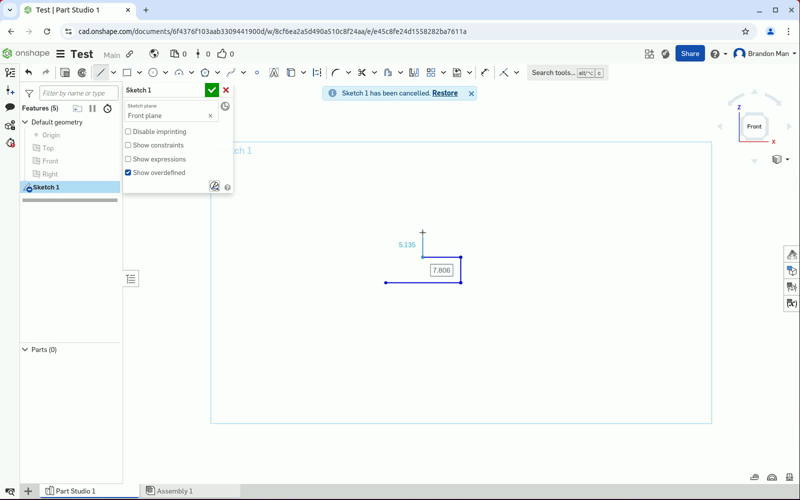
key_down(shift)
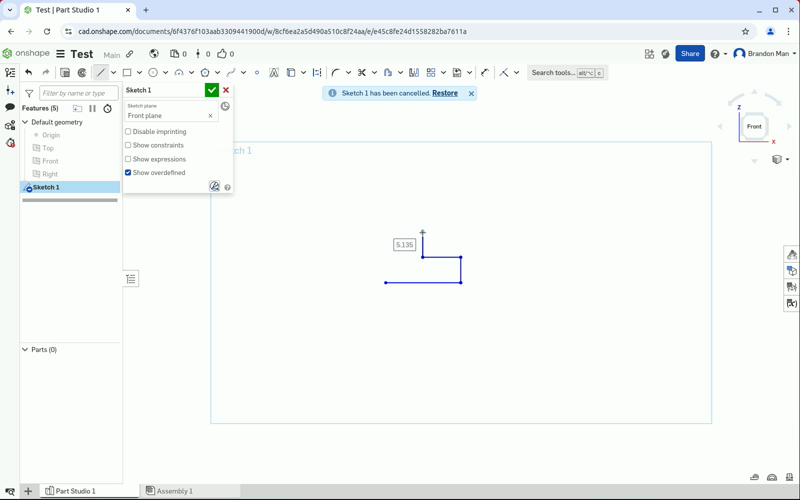
mouse_move(453, 232)
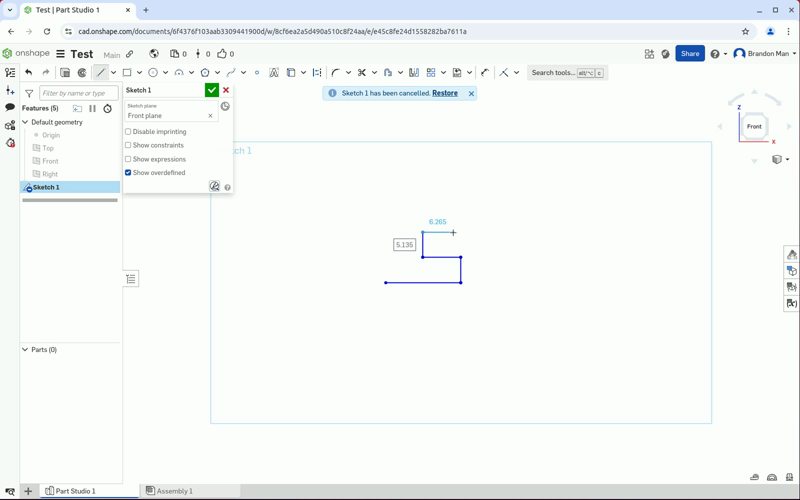
mouse_move(460, 232)
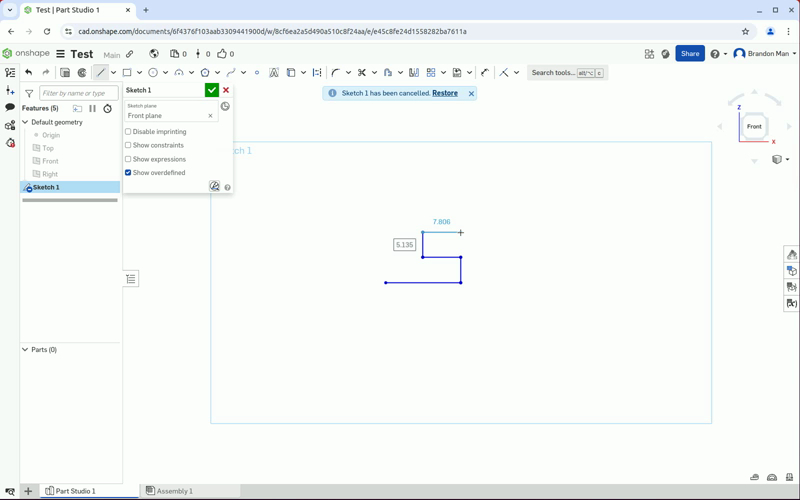
click(460, 232)
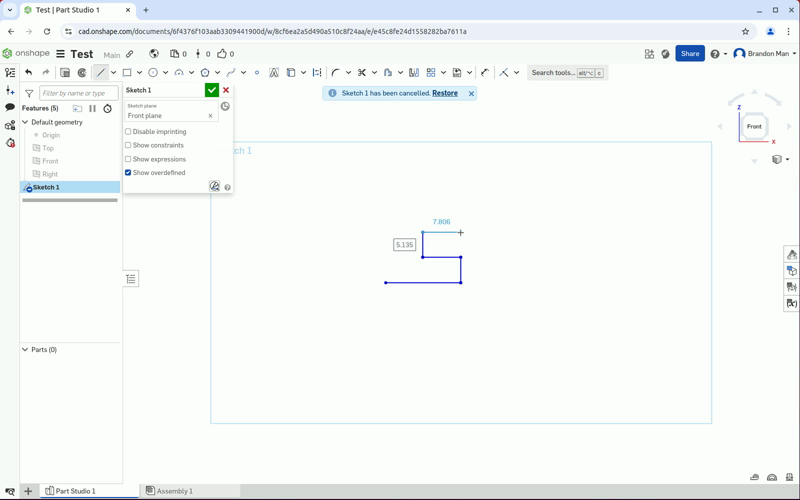
key_up(shift)
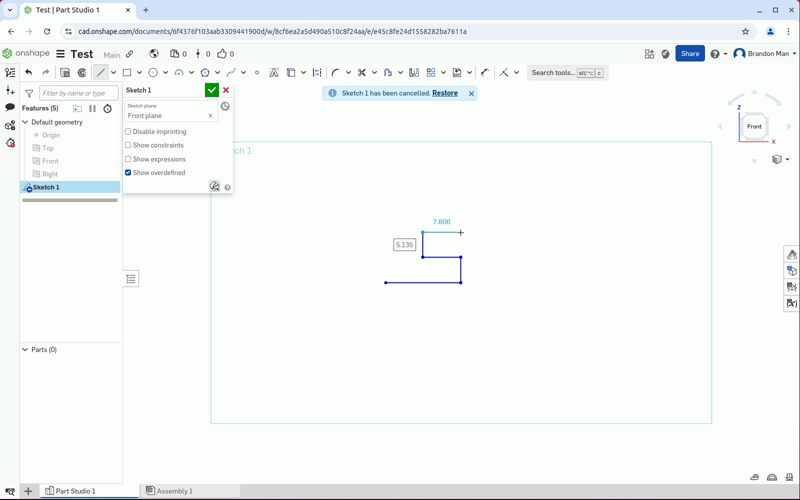
key_down(shift)
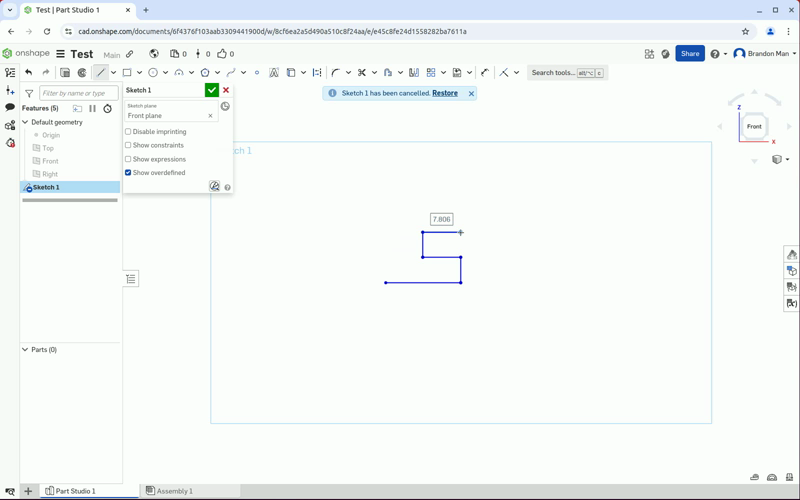
mouse_move(490, 232)
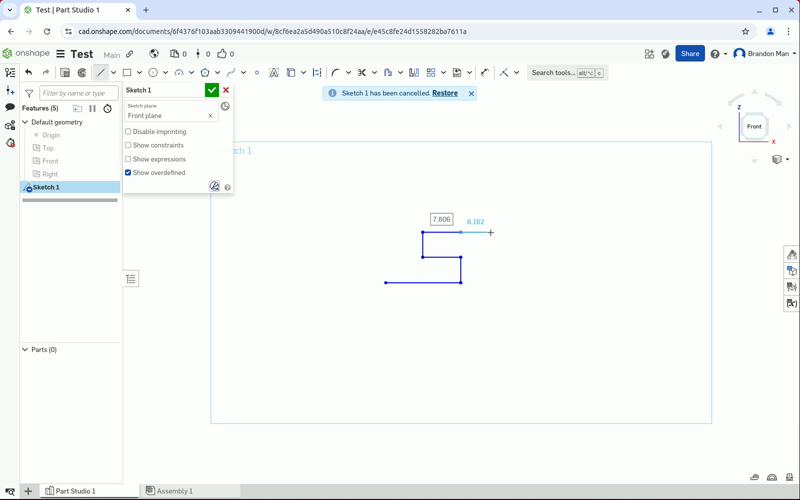
mouse_move(460, 206)
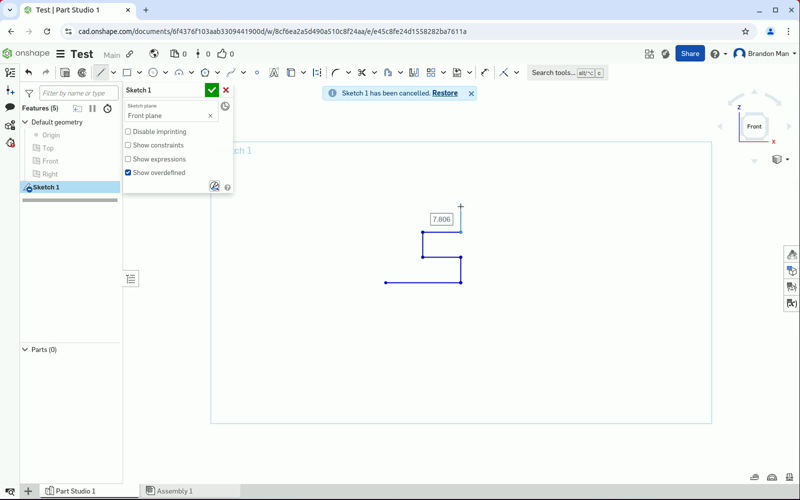
click(460, 206)
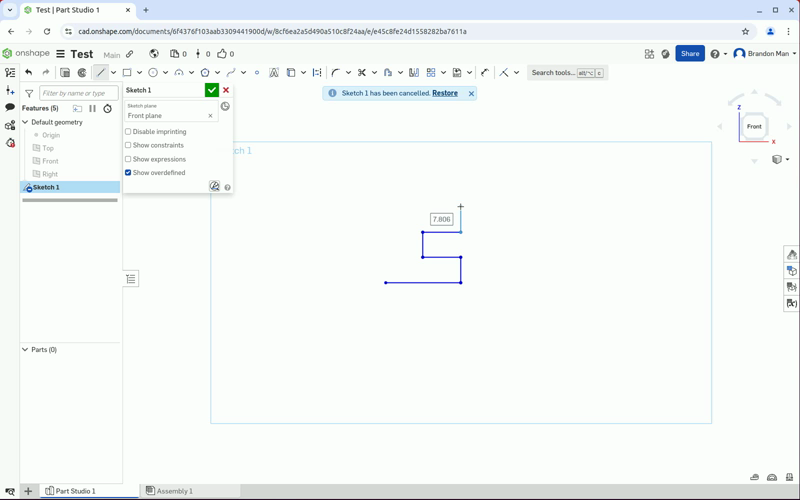
key_up(shift)
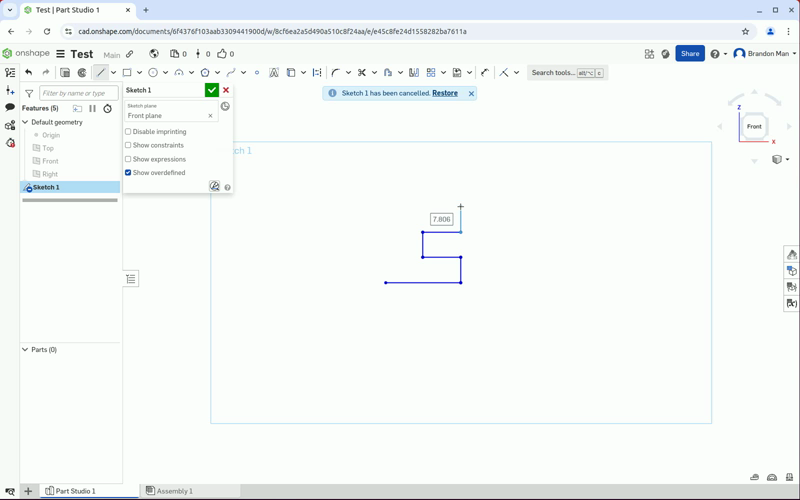
key_down(shift)
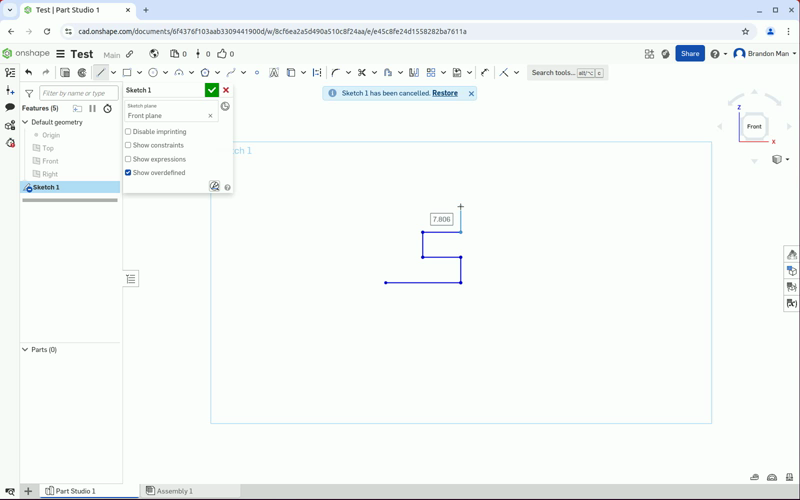
mouse_move(385, 206)
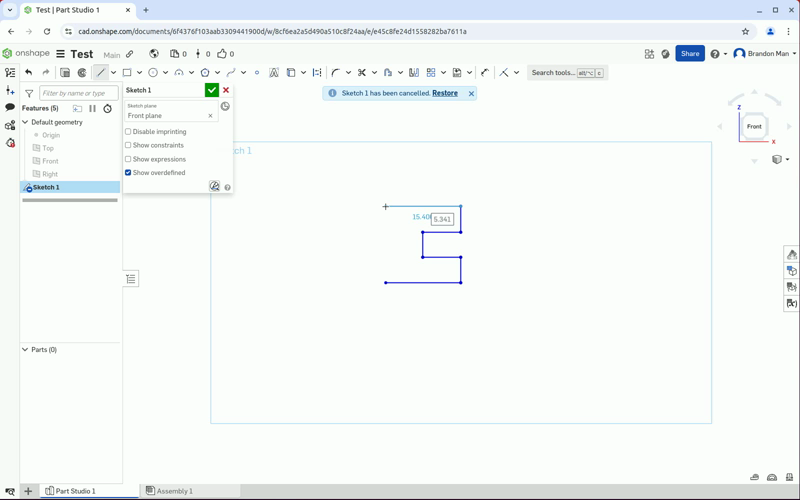
click(385, 206)
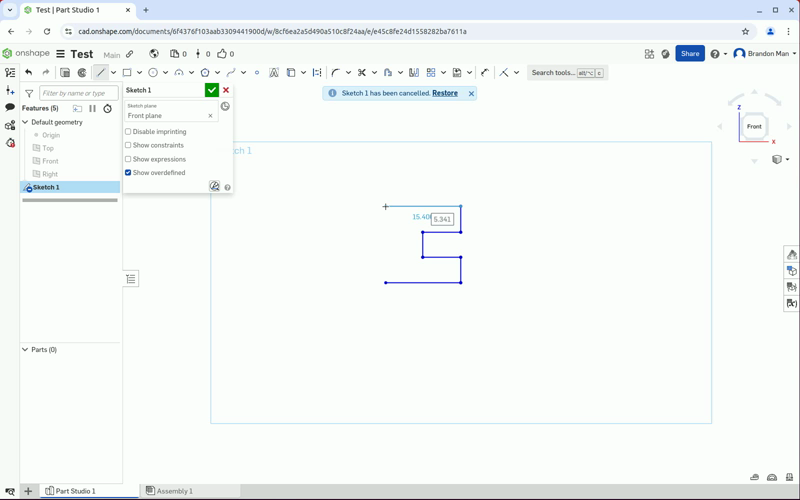
key_up(shift)
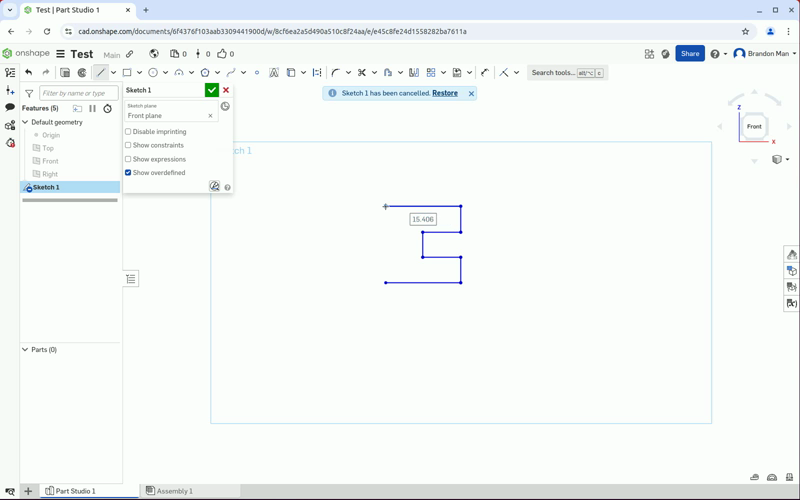
key(esc)
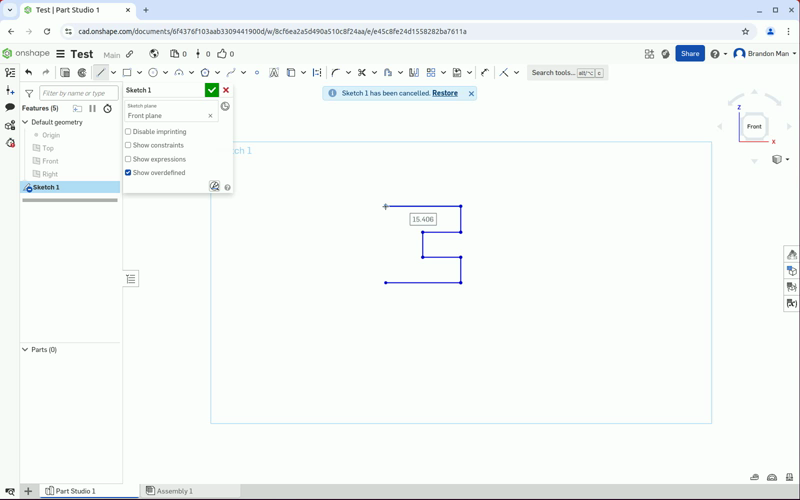
key(a)
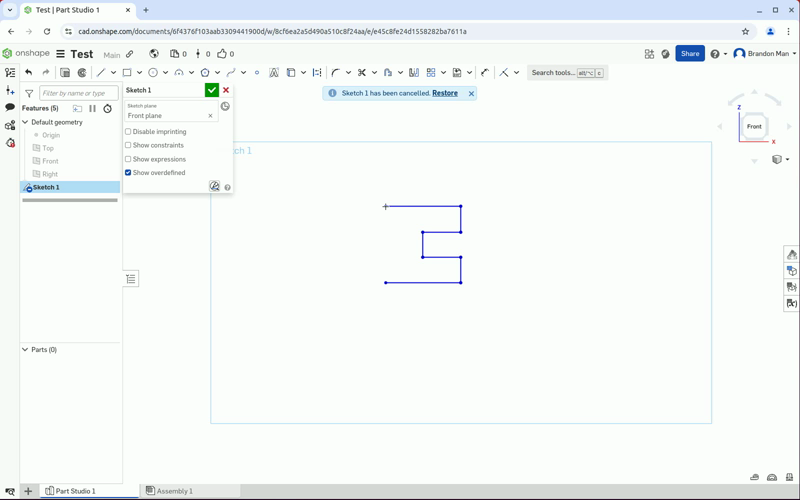
mouse_move(385, 206)
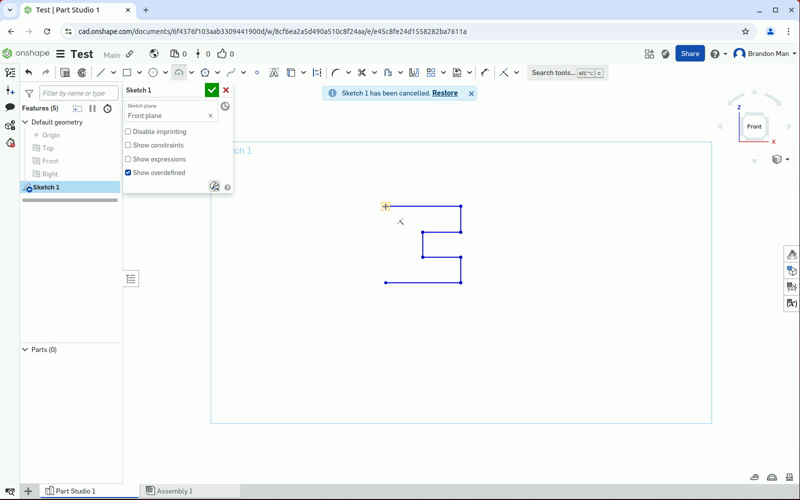
click(385, 206)
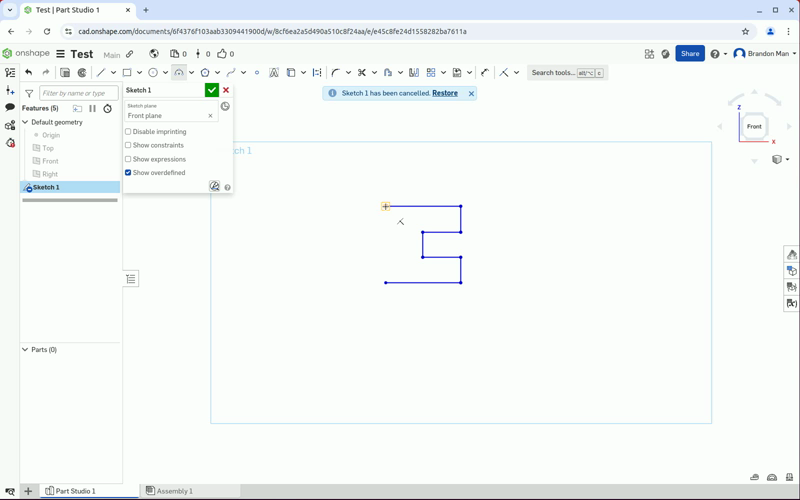
mouse_move(385, 282)
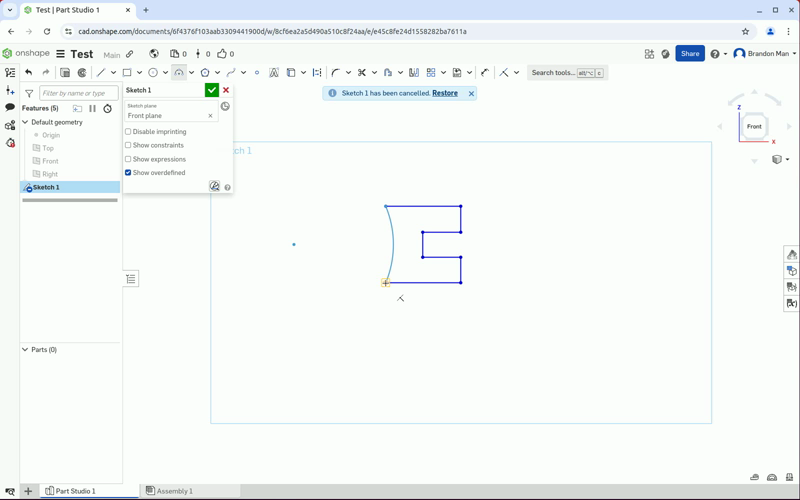
click(385, 282)
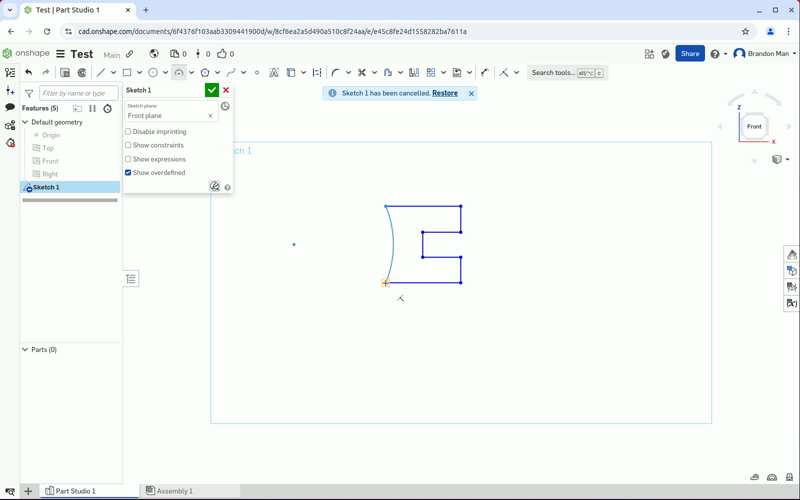
key_down(shift)
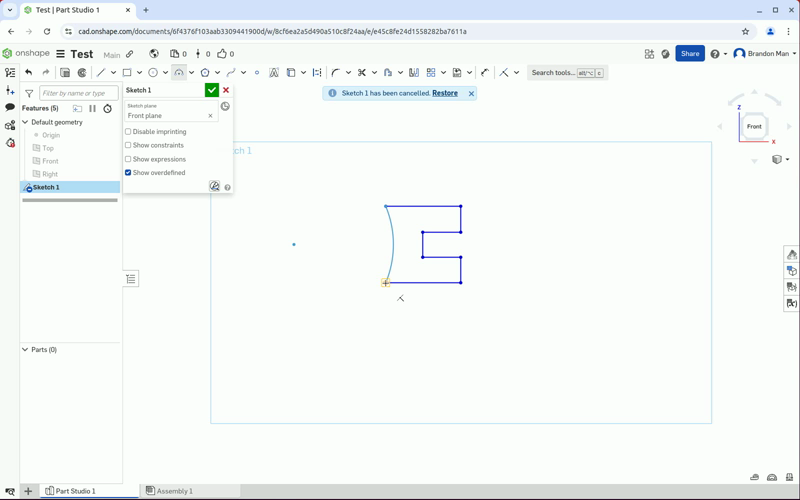
mouse_move(347, 244)
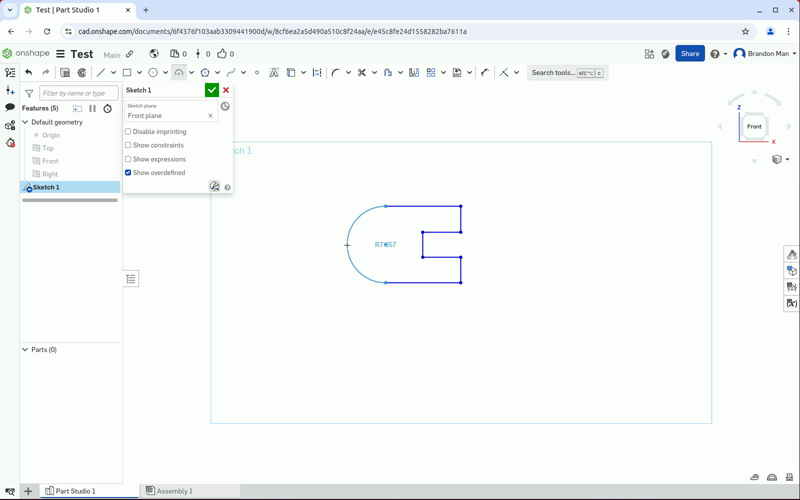
click(347, 244)
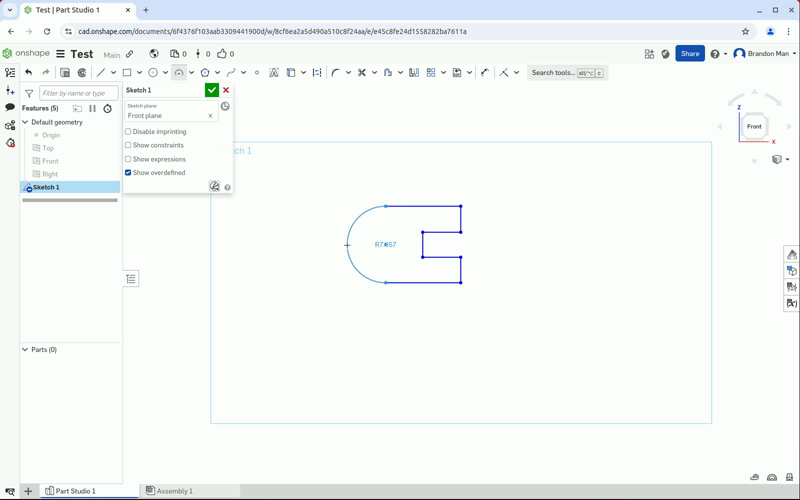
key_up(shift)
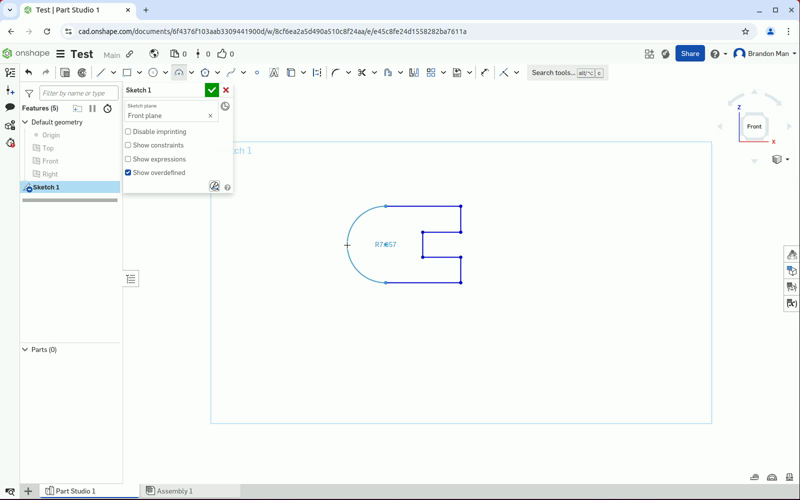
key(esc)
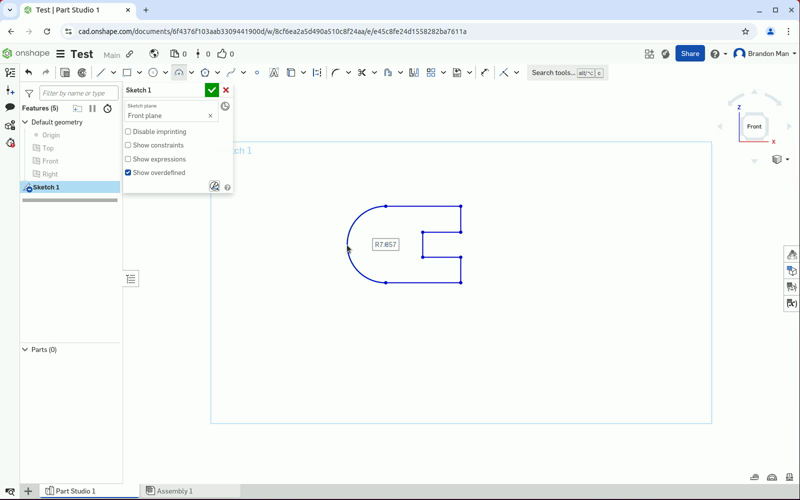
key(c)
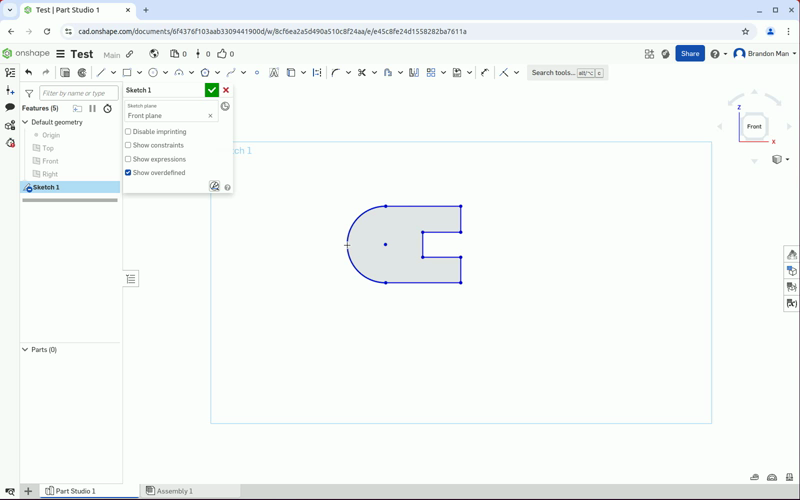
key_down(shift)
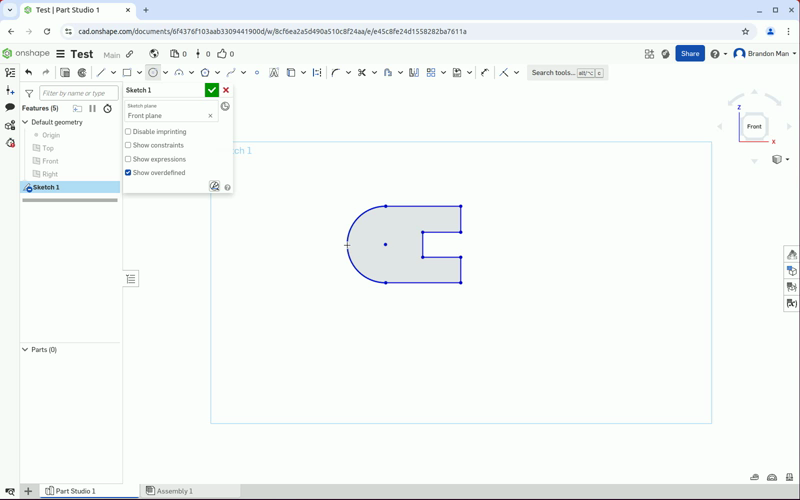
mouse_move(403, 244)
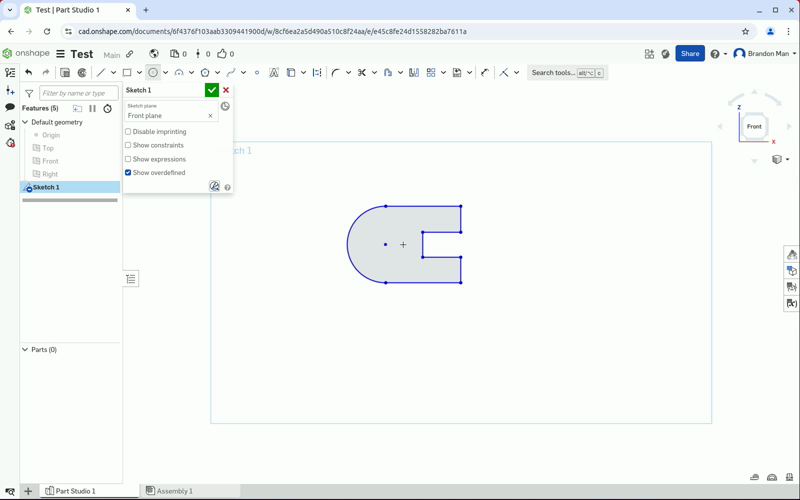
click(403, 244)
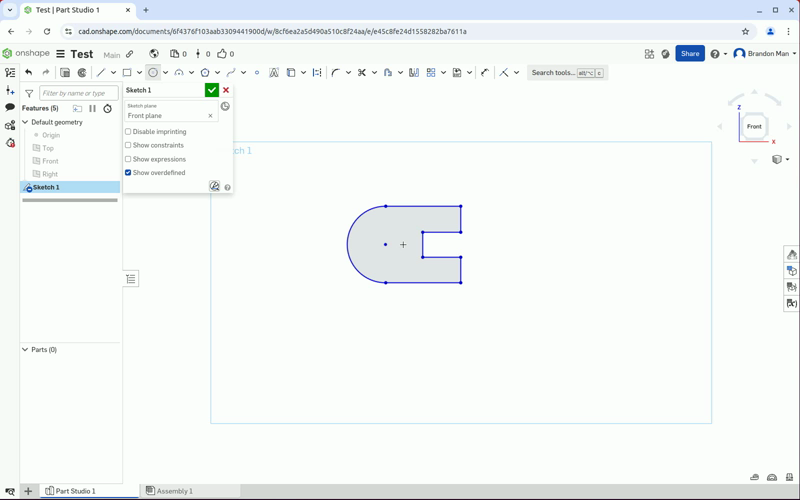
key_up(shift)
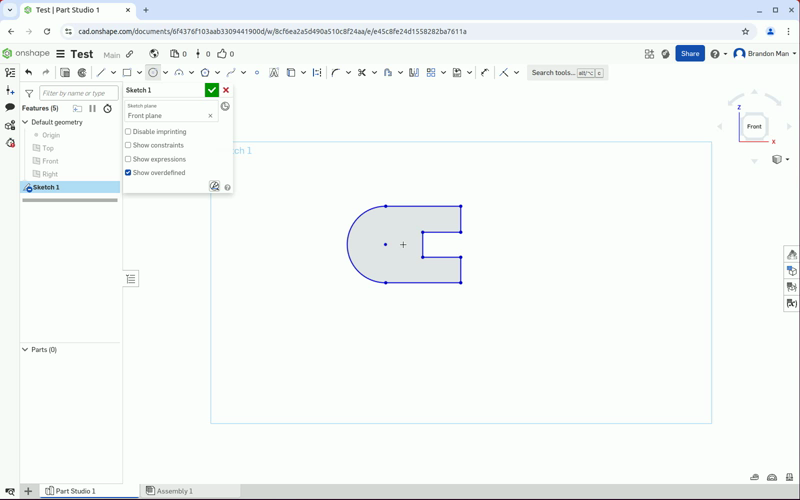
mouse_move(414, 244)
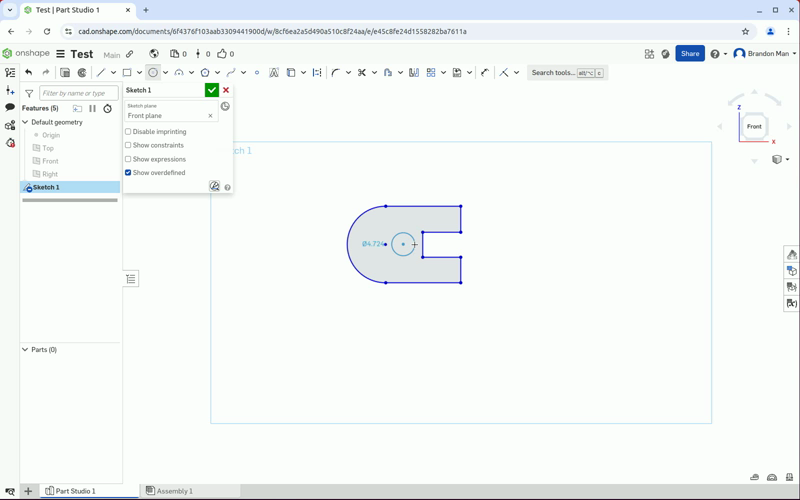
click(414, 244)
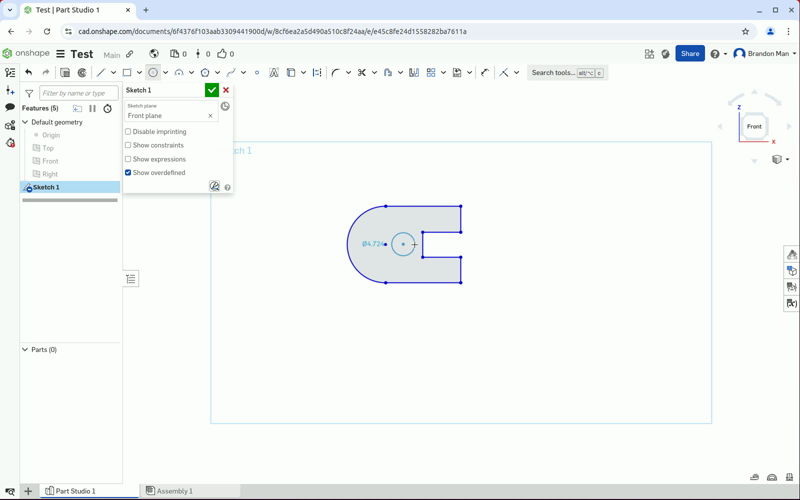
key(esc)
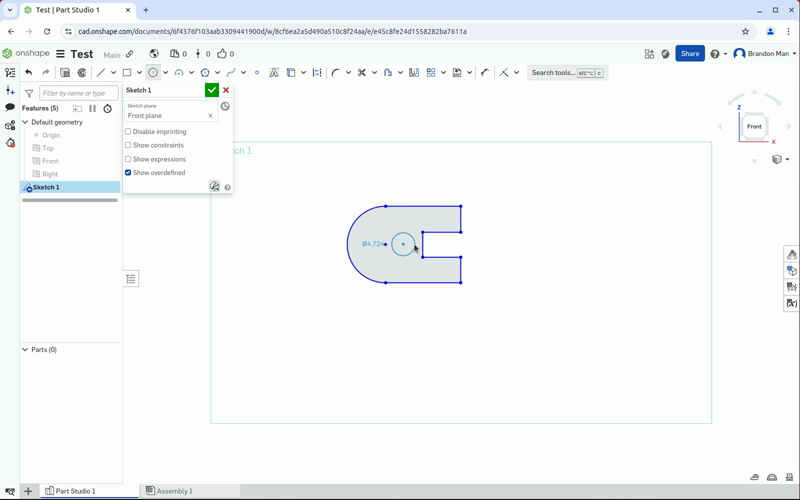
mouse_move(421, 216)
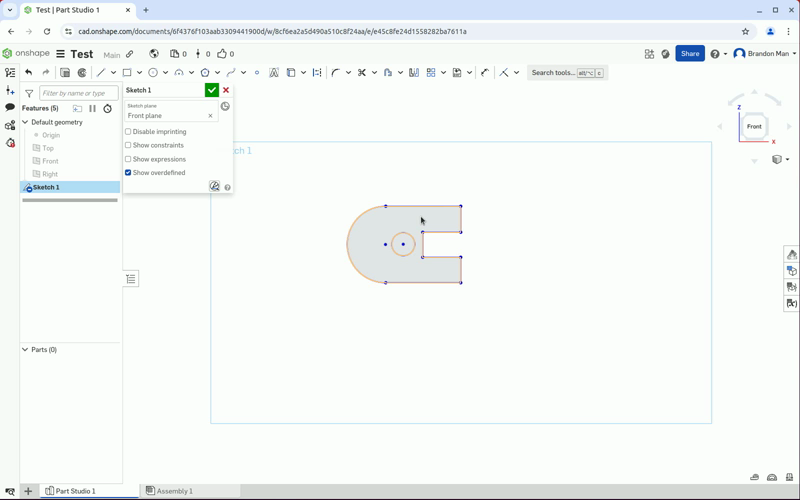
click(421, 216)
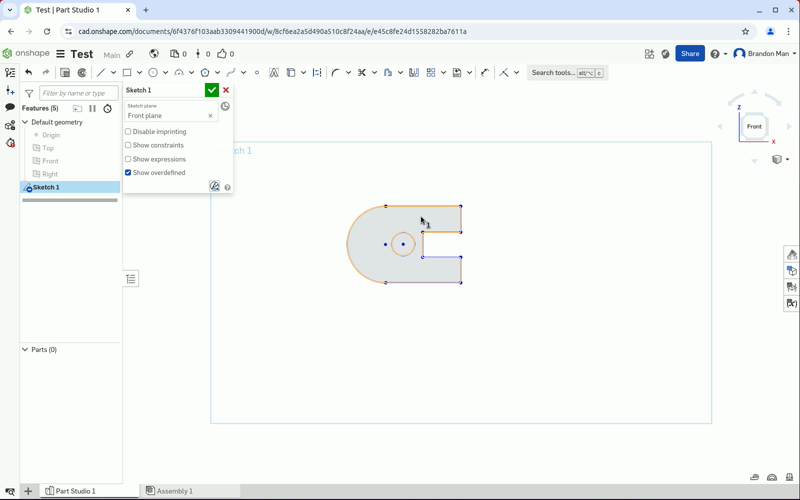
mouse_move(73, 352)
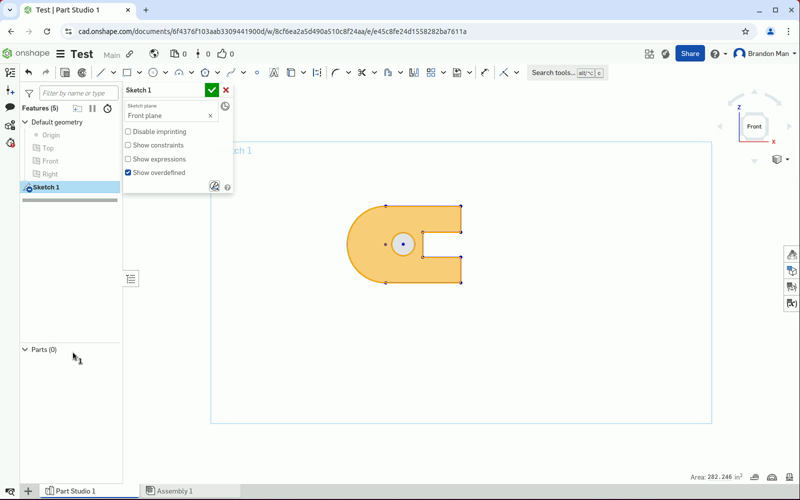
key(shift+y)
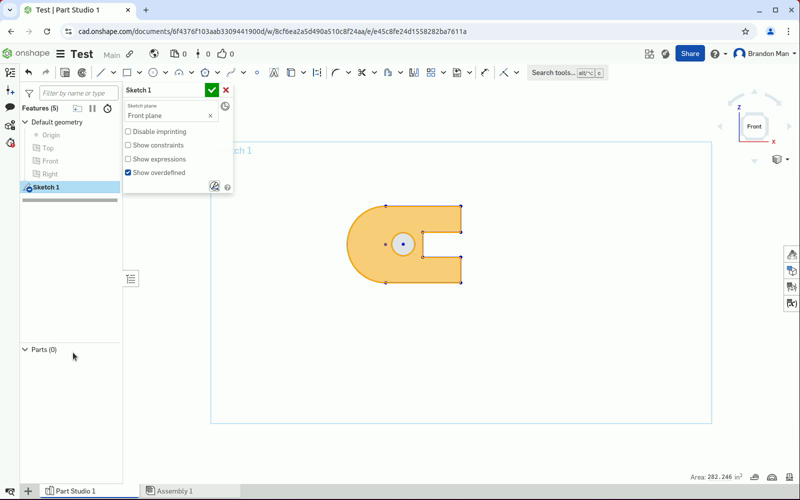
key(shift+e)
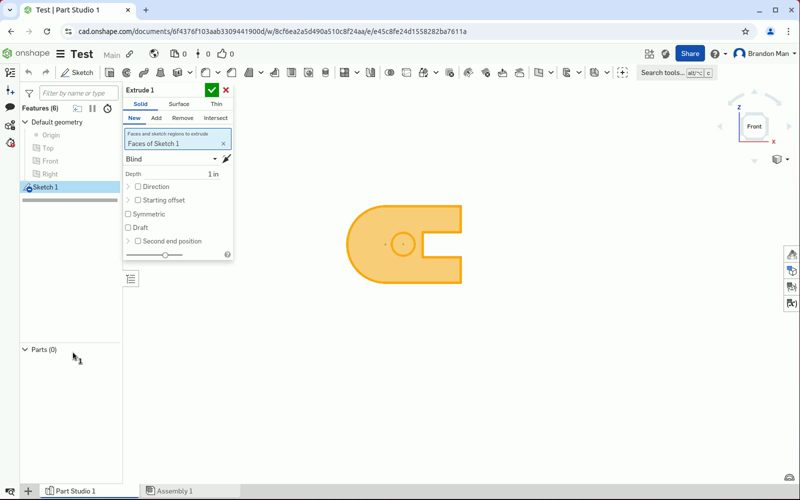
mouse_move(143, 106)
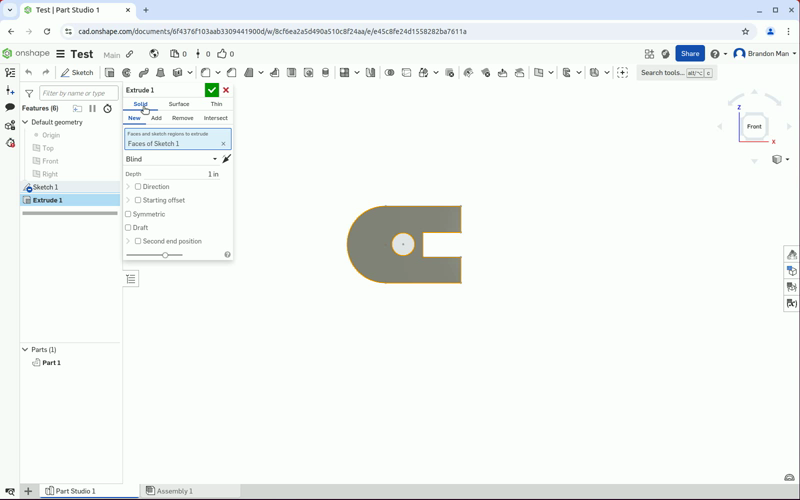
click(143, 106)
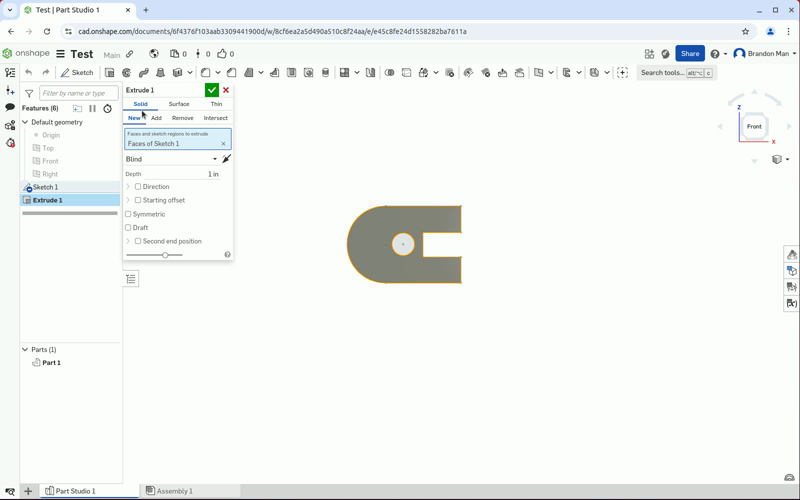
mouse_move(137, 120)
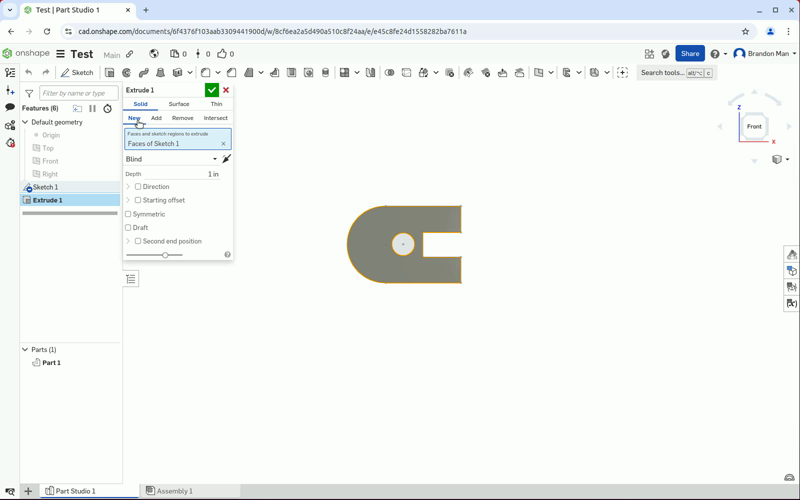
click(137, 120)
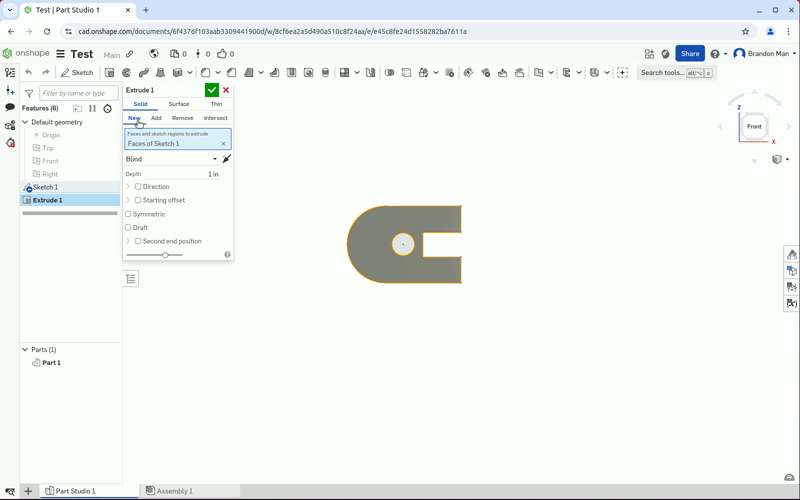
key(tab, 4)
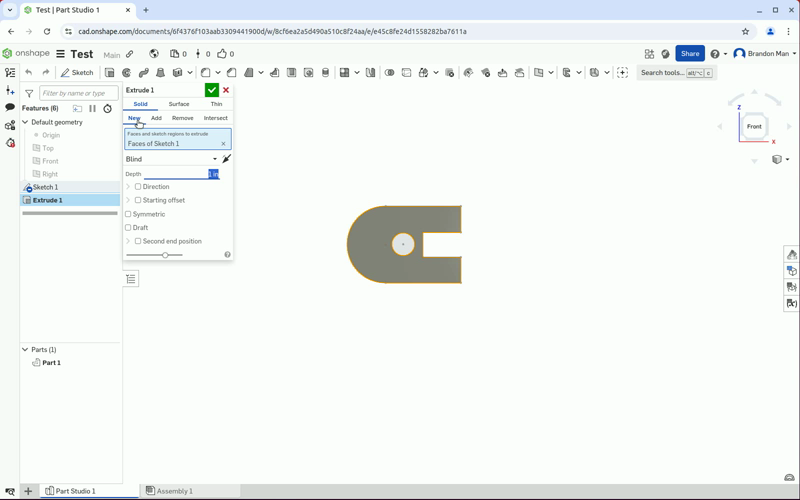
text(7.703)
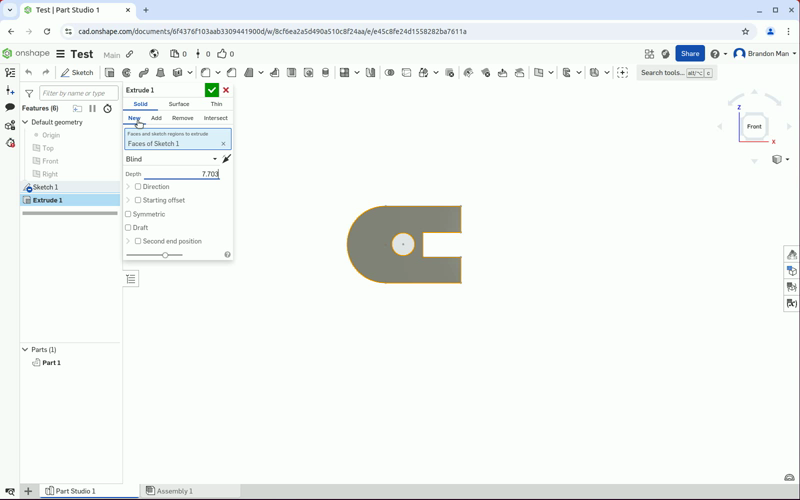
key(enter)
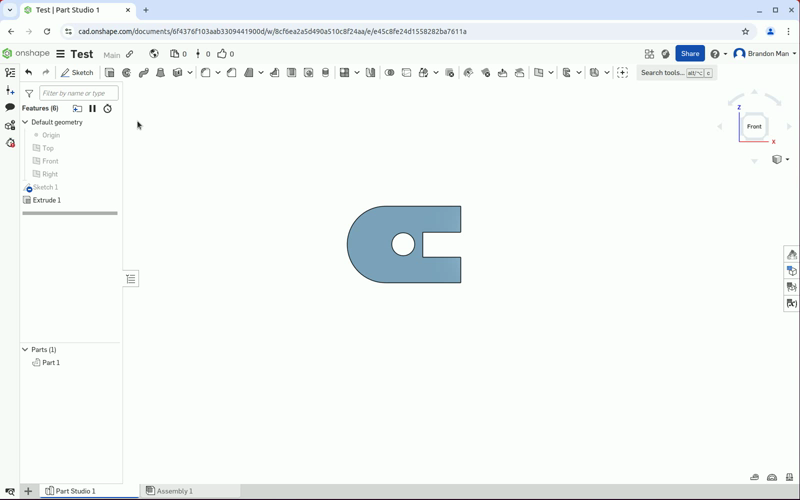
key(shift+h)
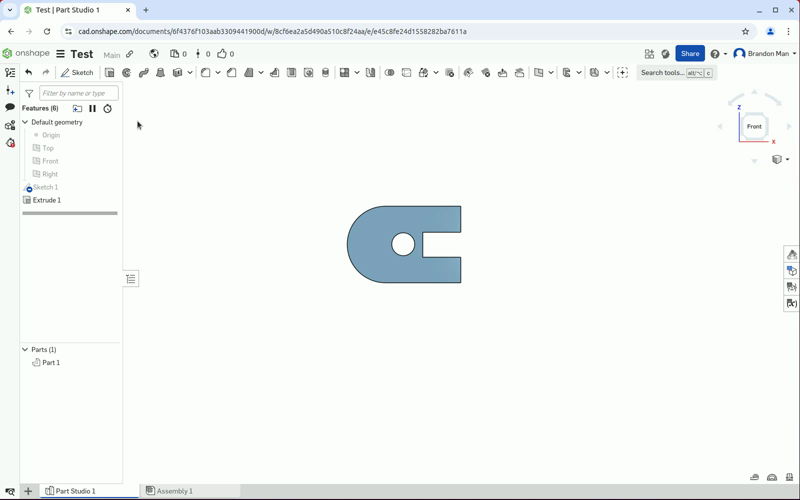
key(shift+h)
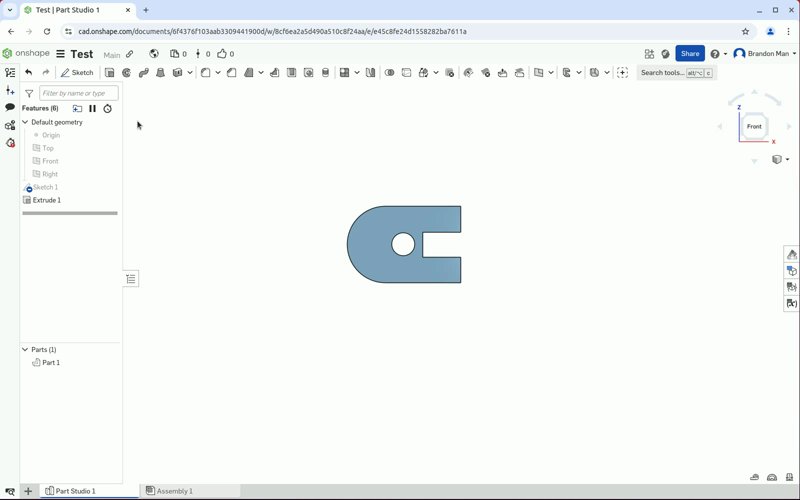
mouse_move(73, 189)
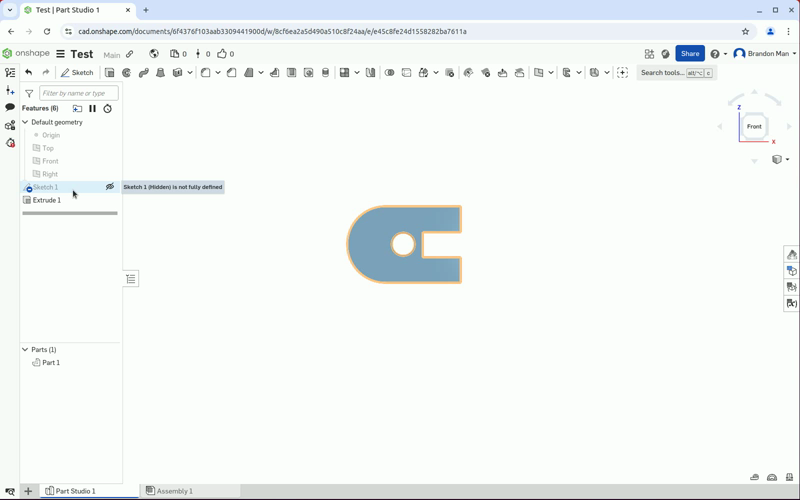
click(73, 189)
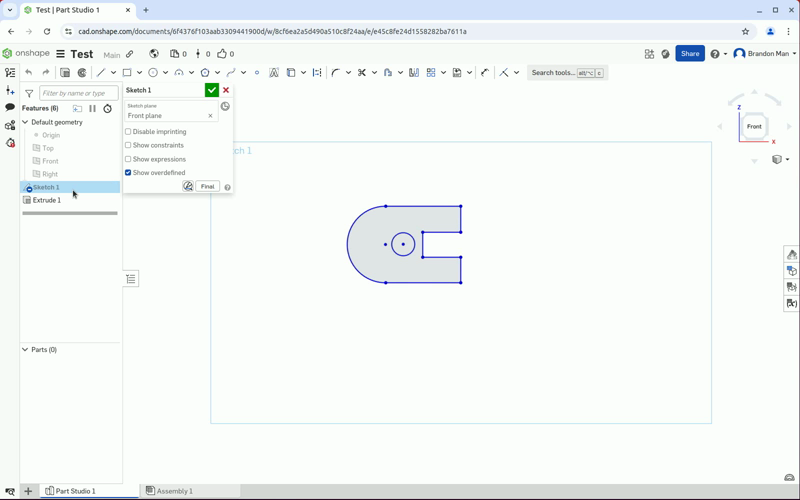
mouse_move(229, 92)
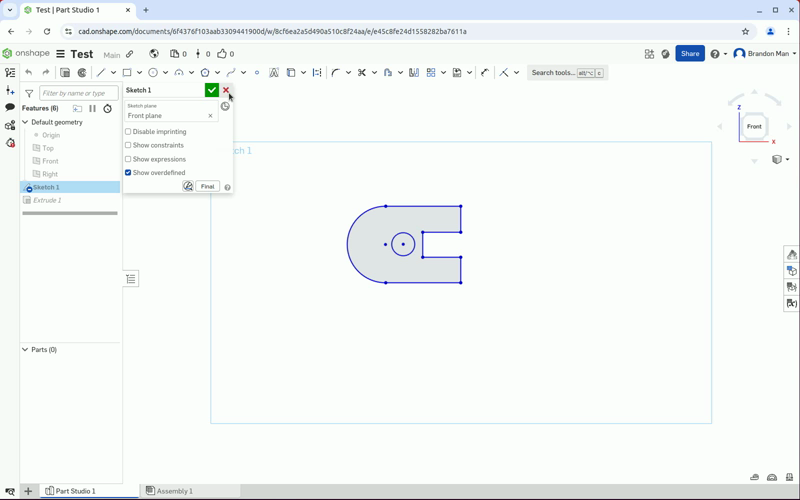
click(229, 92)
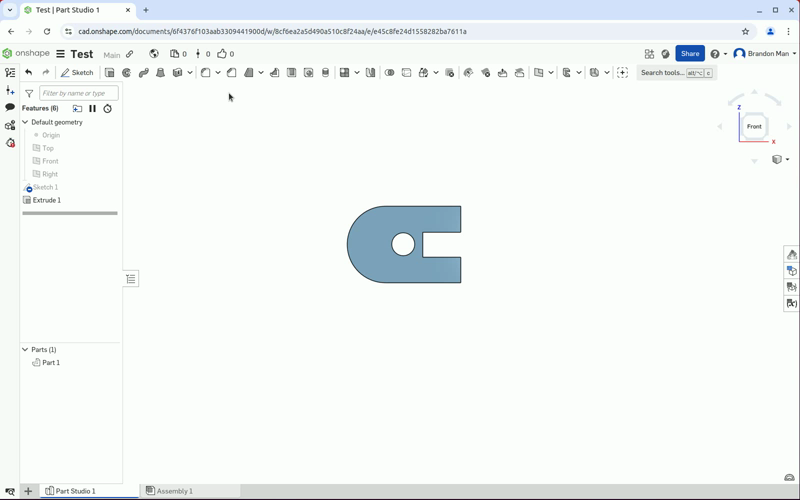
mouse_move(73, 352)
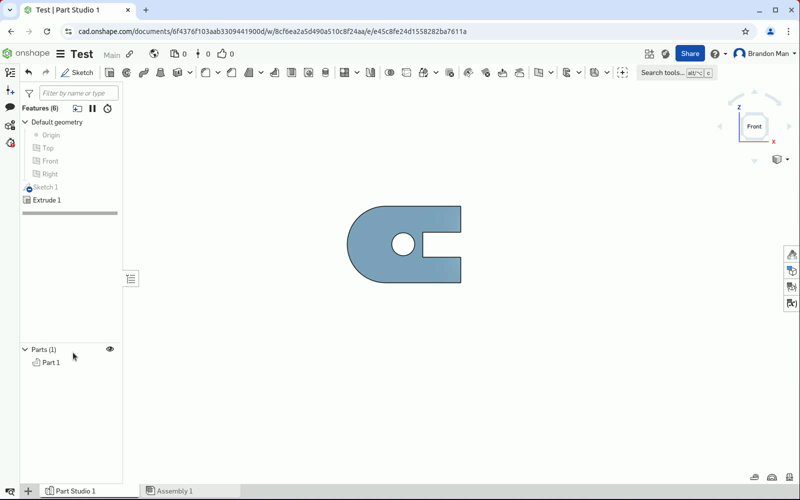
key(y)
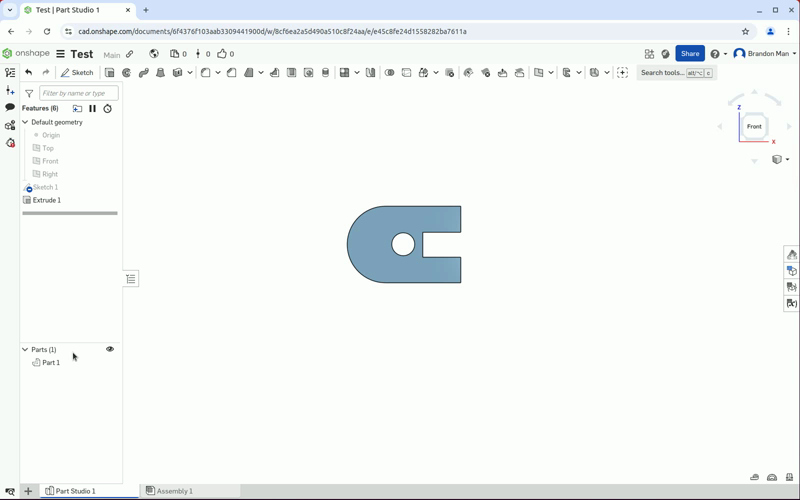
key(shift+p)
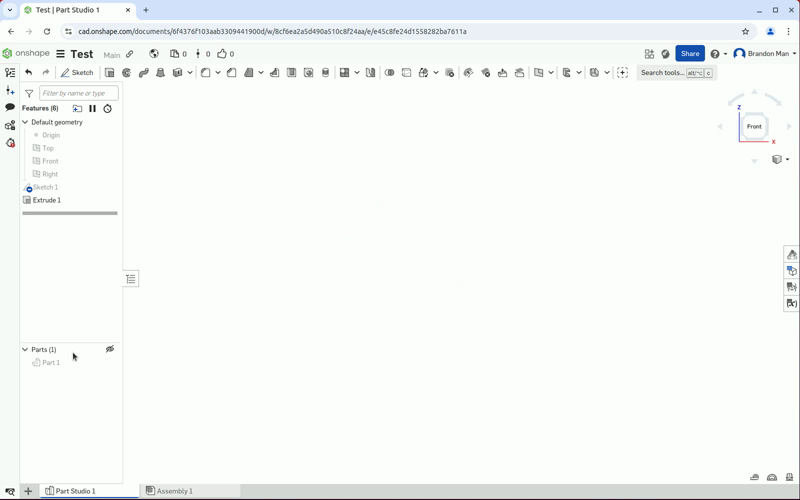
key(space)
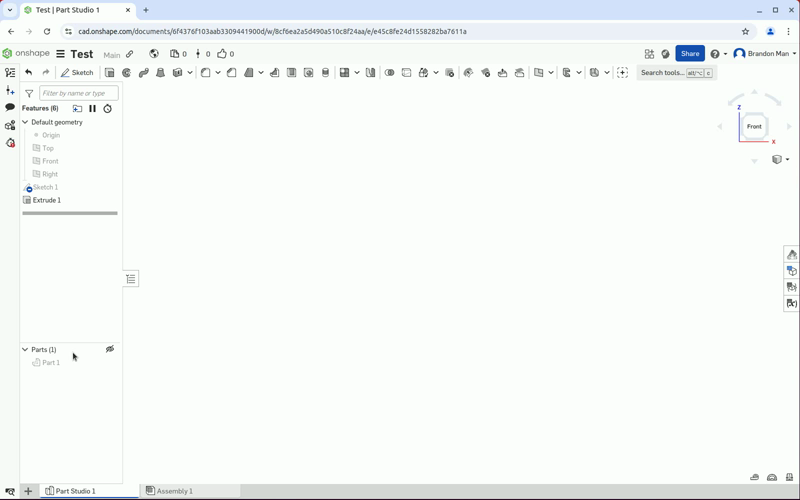
key_down(shift)
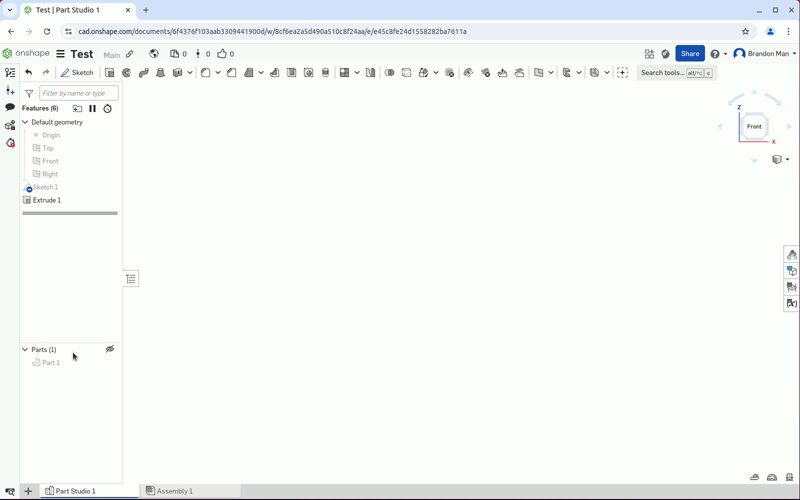
key(down)
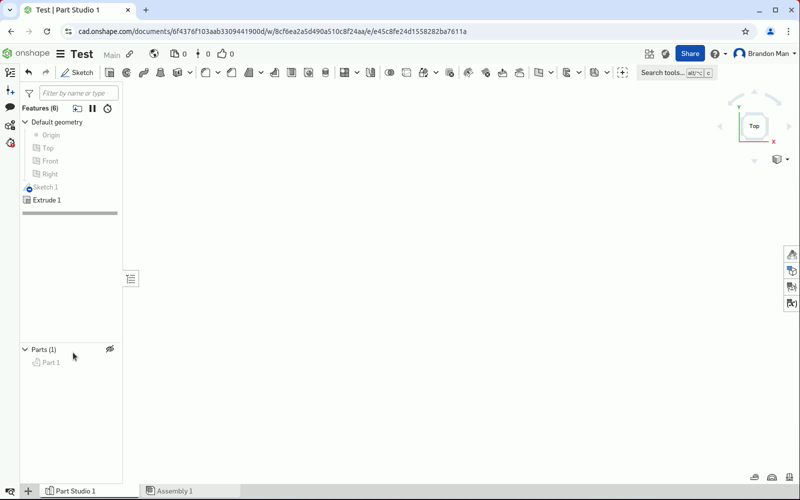
key_up(shift)
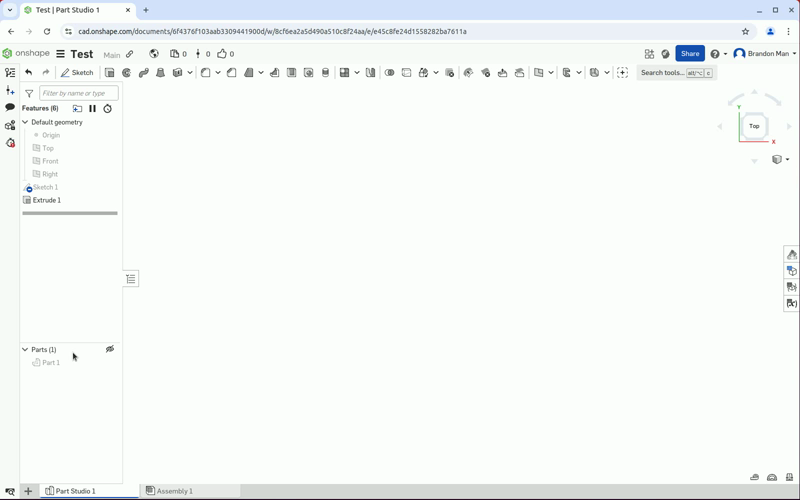
mouse_move(73, 352)
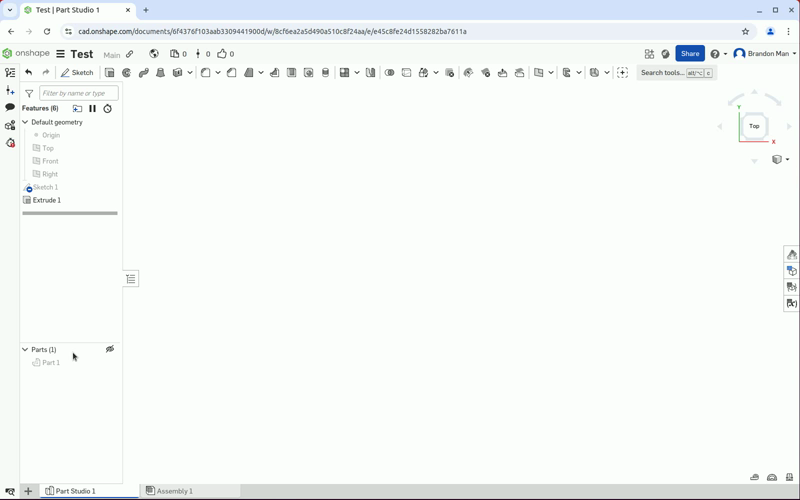
key(shift+y)
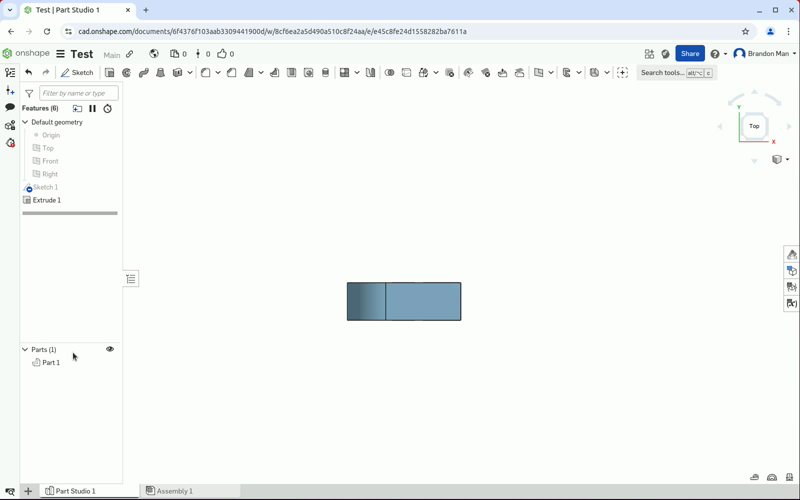
mouse_move(541, 75)
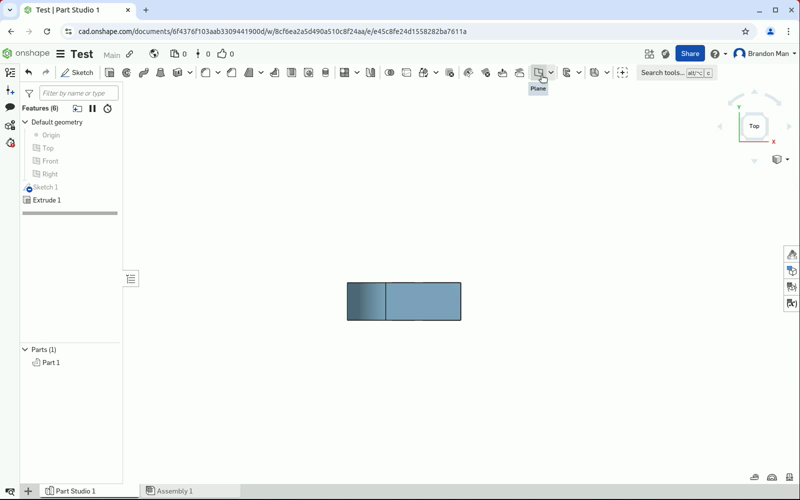
click(541, 75)
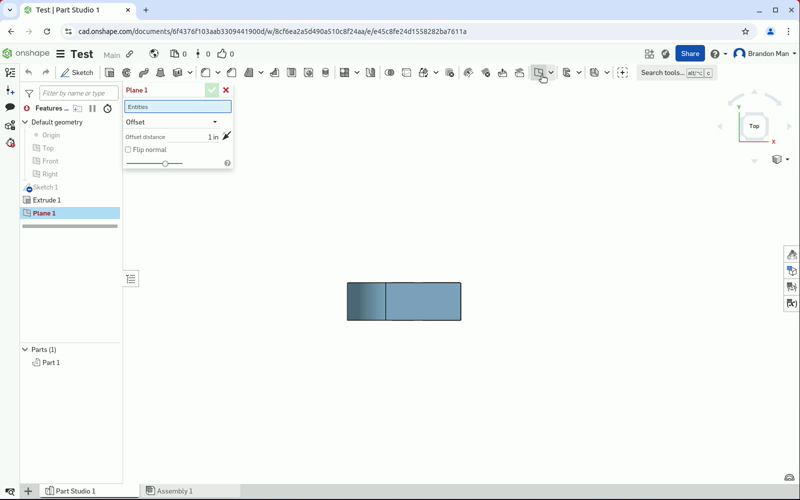
mouse_move(73, 150)
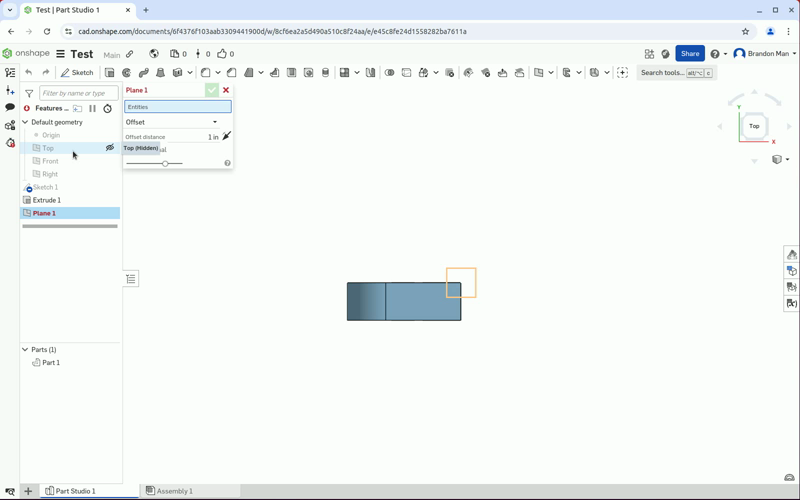
click(73, 150)
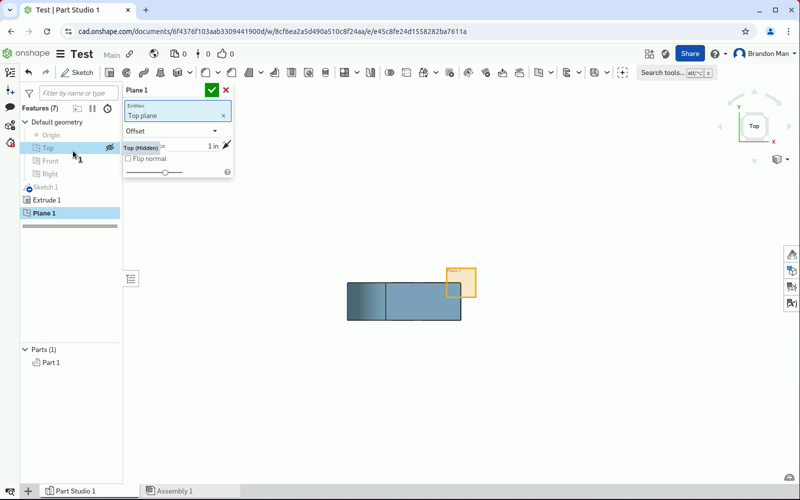
key(tab, 2)
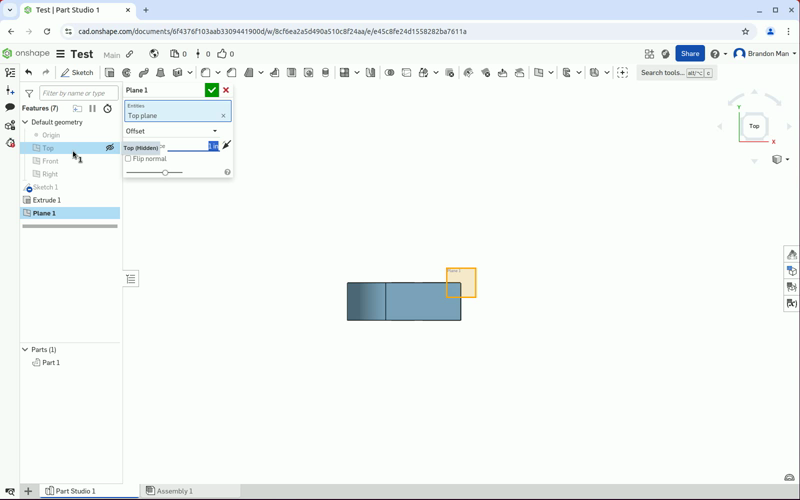
text(15.652)
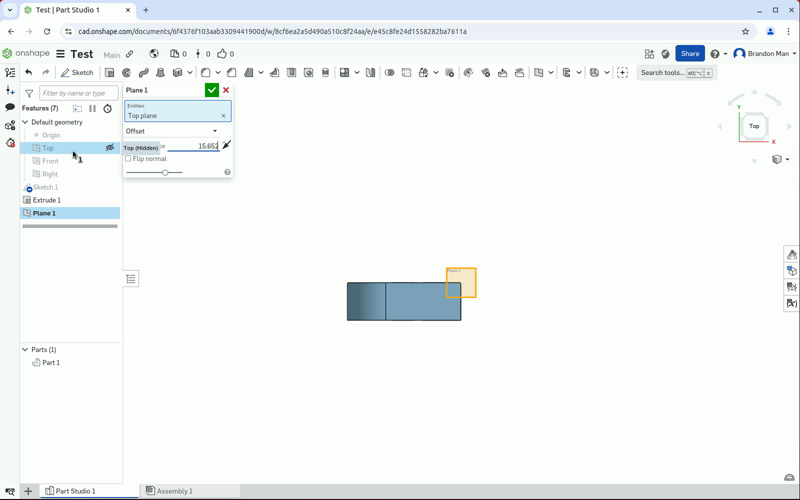
key(enter, 2)
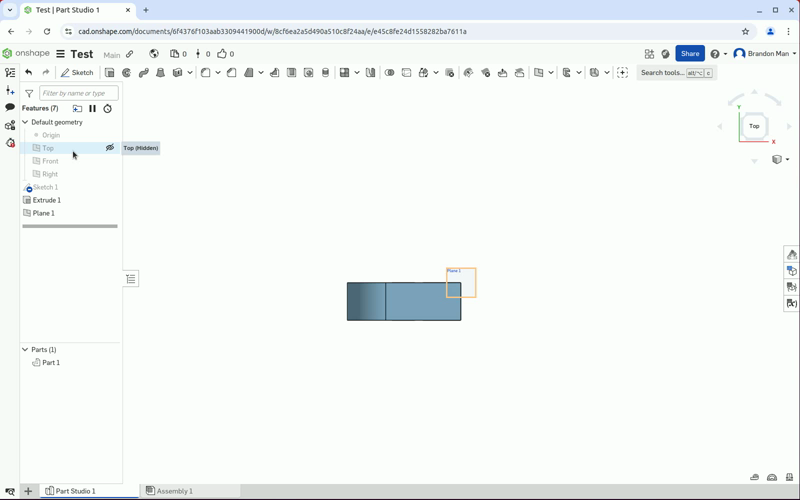
key(shift+s)
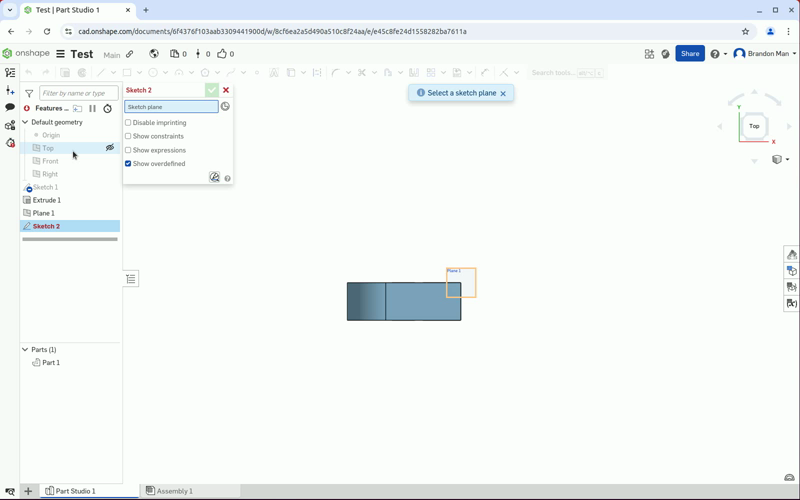
mouse_move(73, 215)
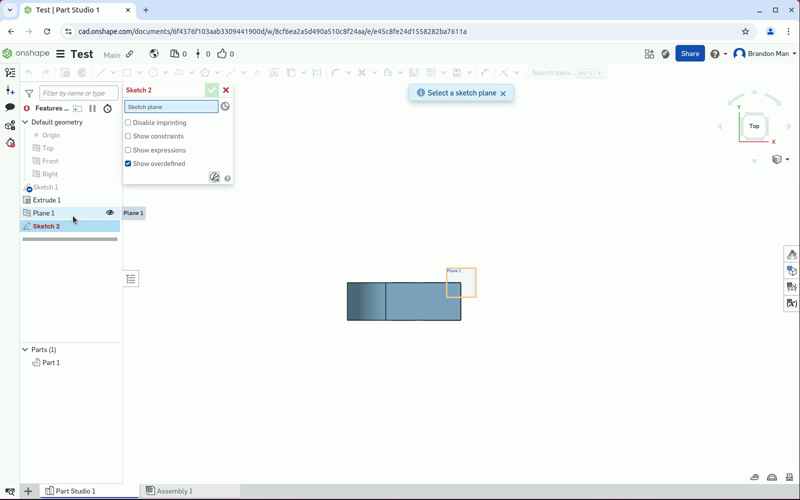
click(73, 215)
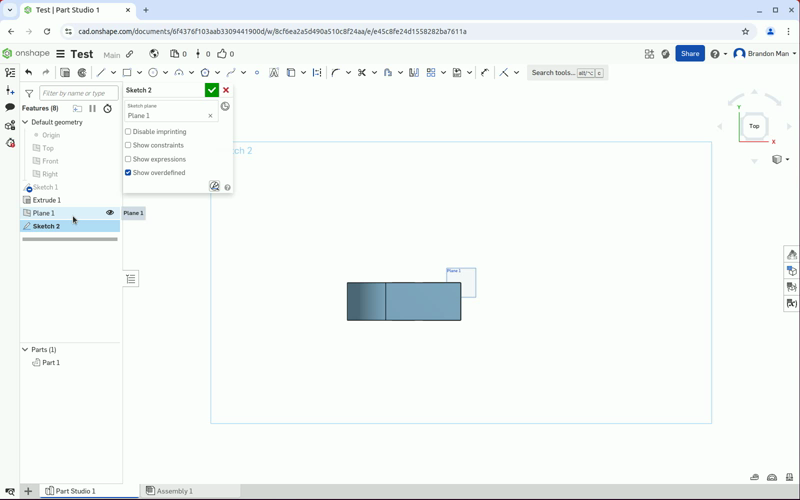
mouse_move(73, 352)
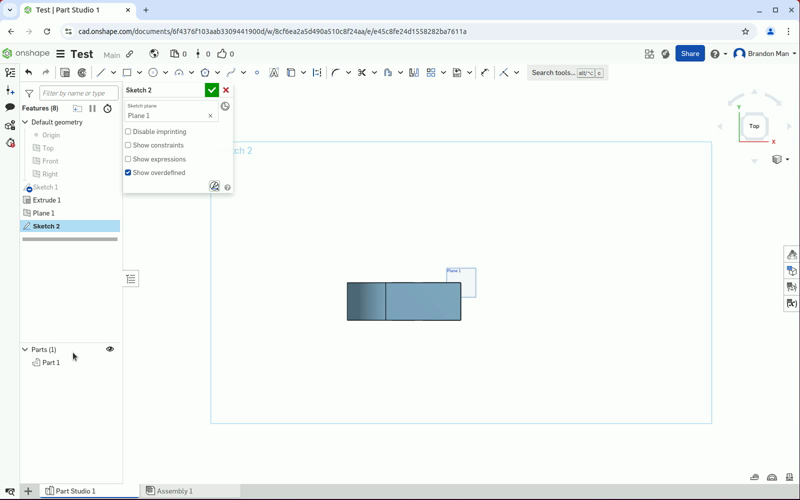
key(y)
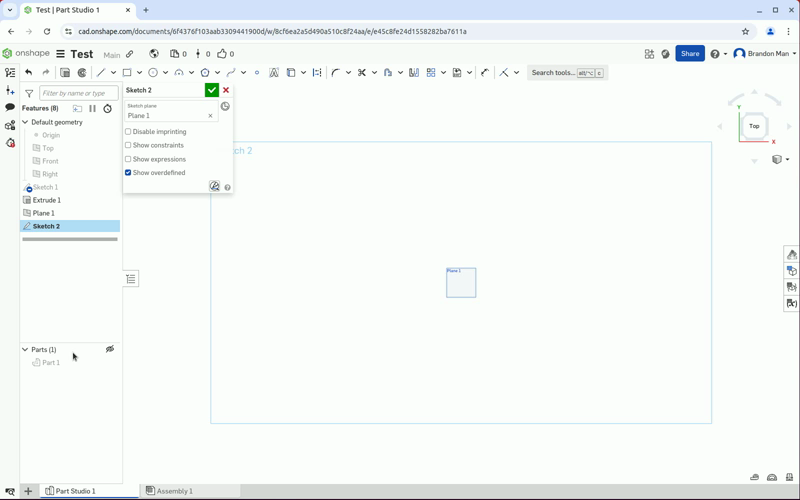
key(c)
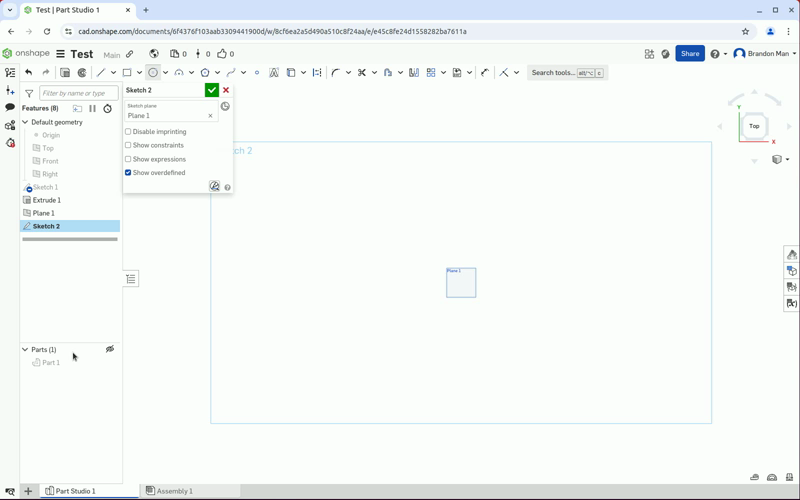
key_down(shift)
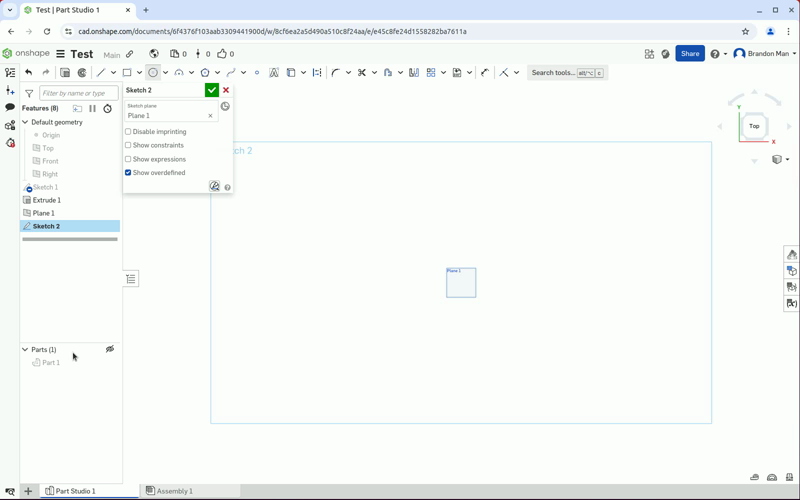
mouse_move(441, 301)
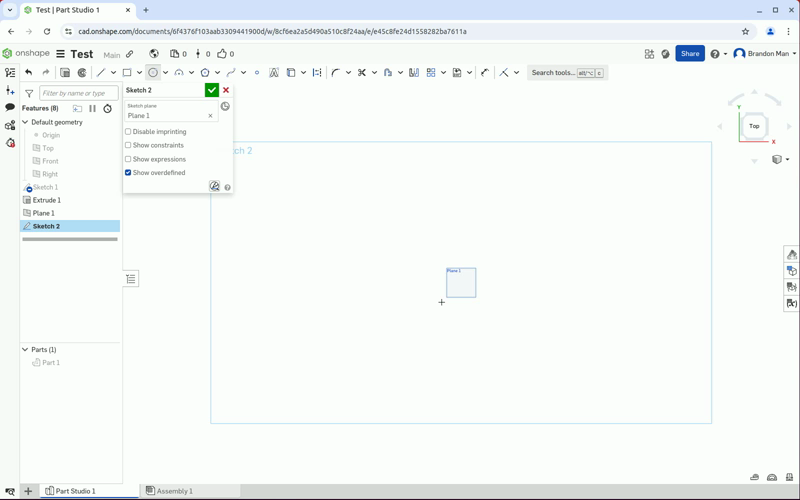
click(441, 301)
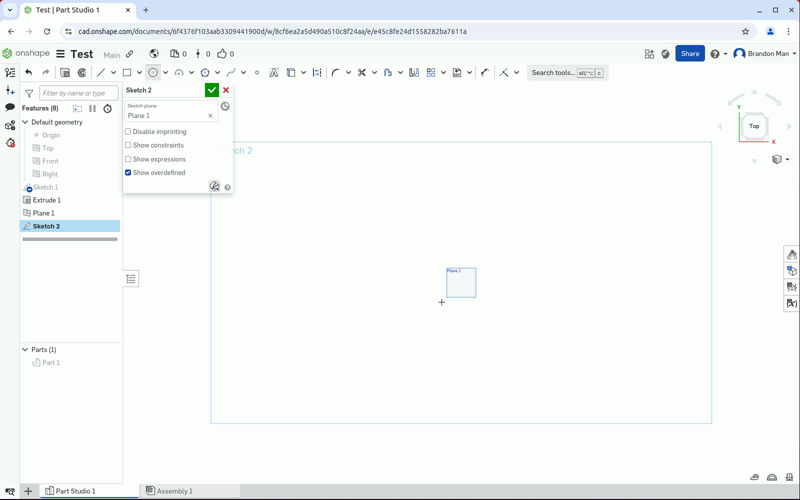
key_up(shift)
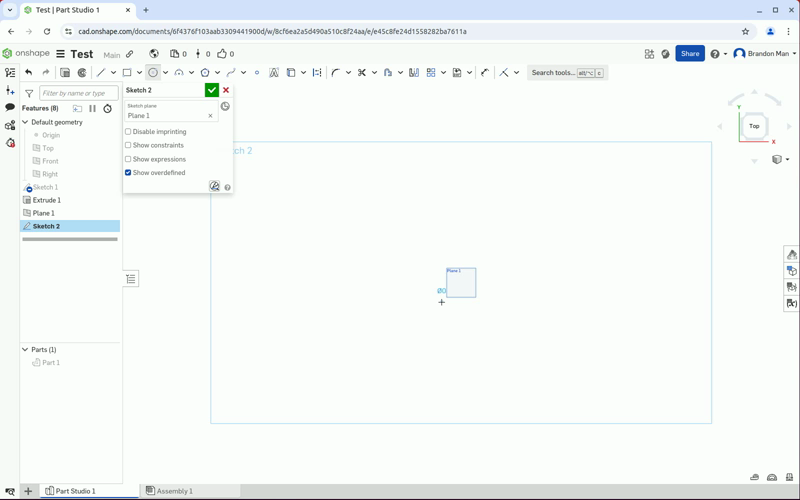
mouse_move(448, 301)
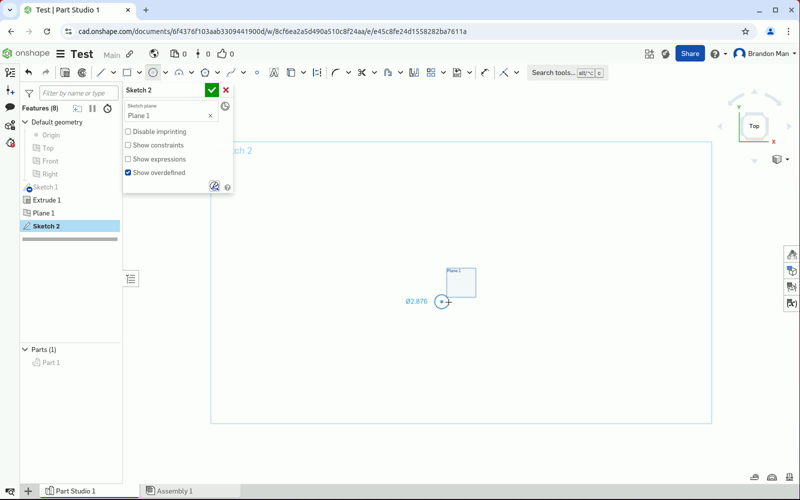
click(448, 301)
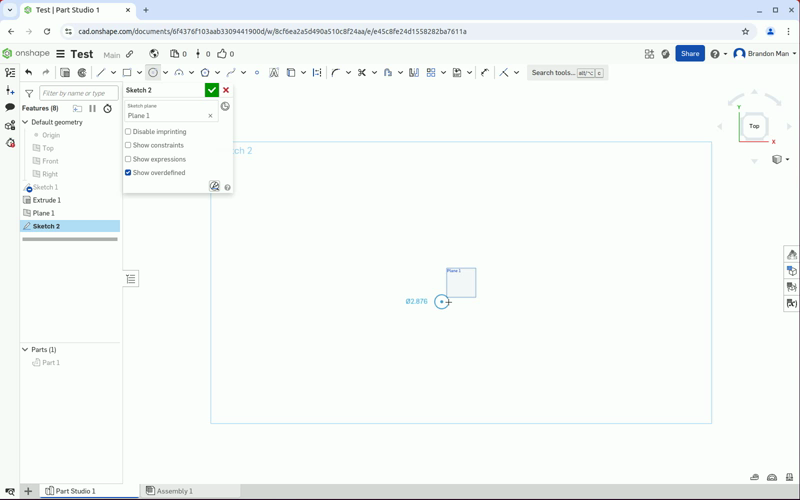
key(esc)
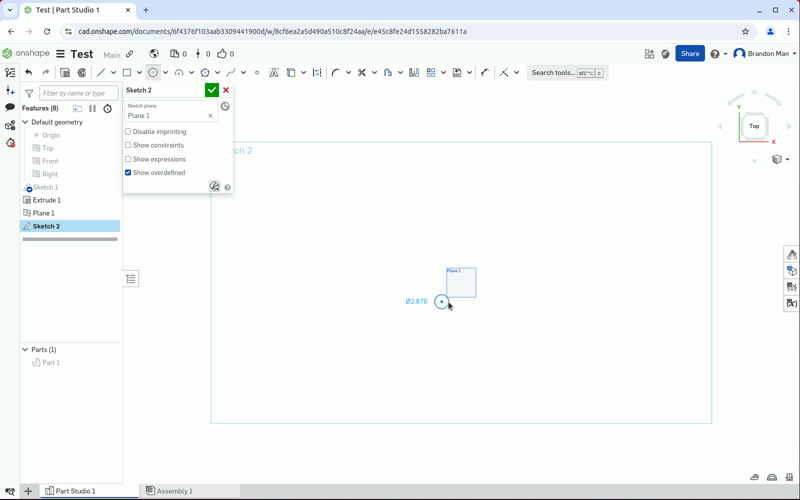
mouse_move(441, 305)
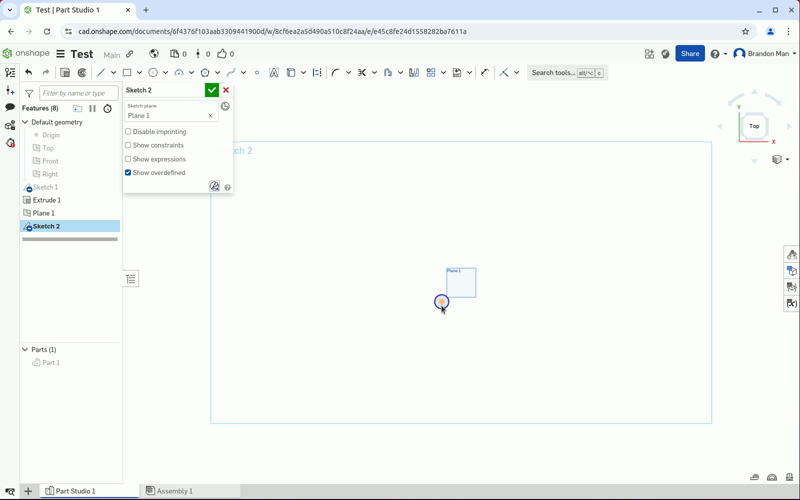
scroll(6)
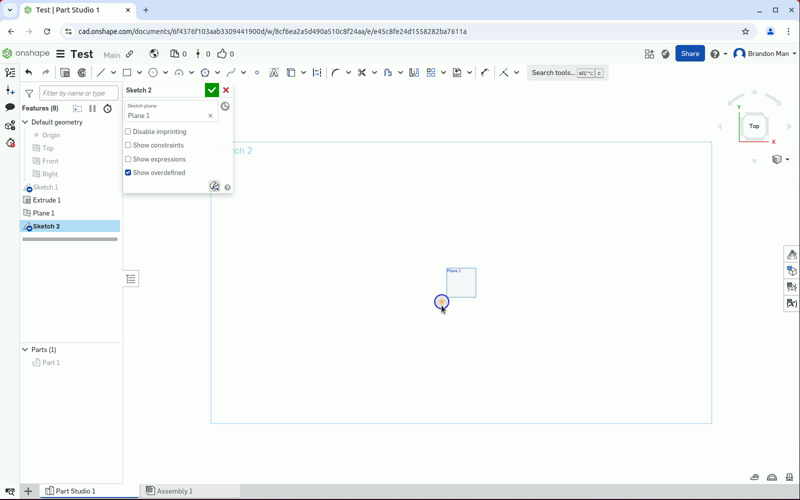
scroll(6)
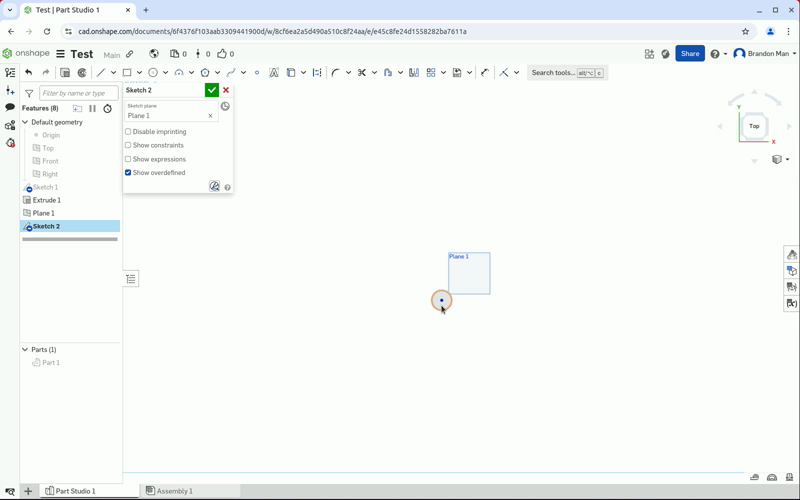
scroll(6)
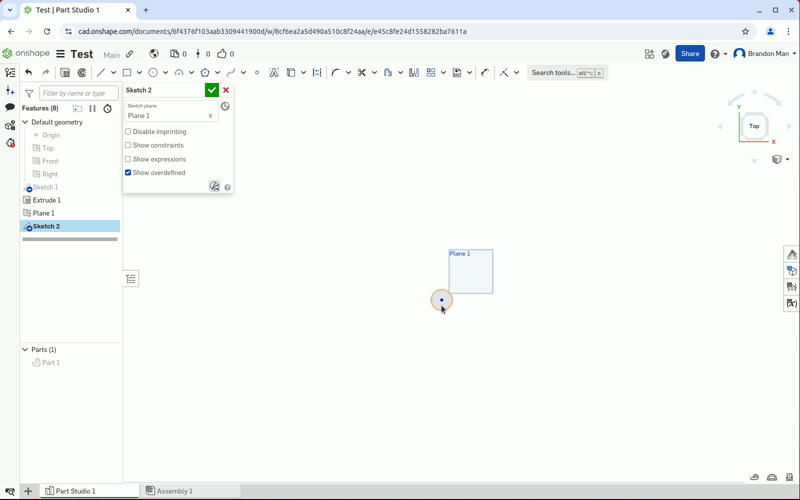
scroll(6)
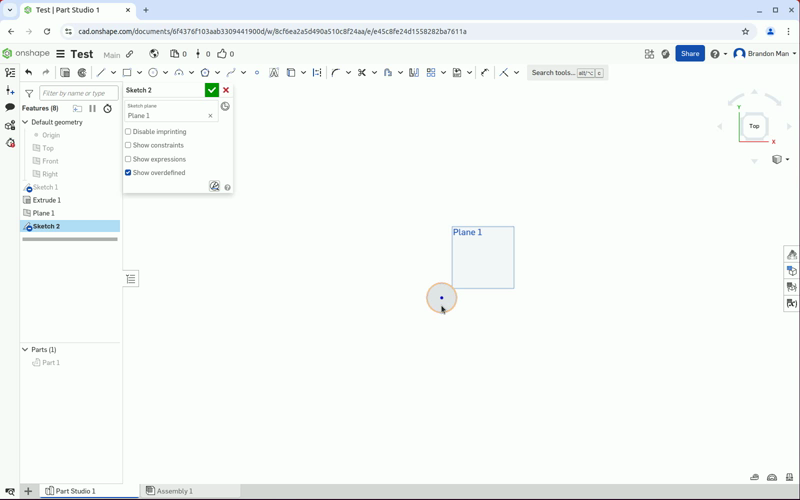
scroll(6)
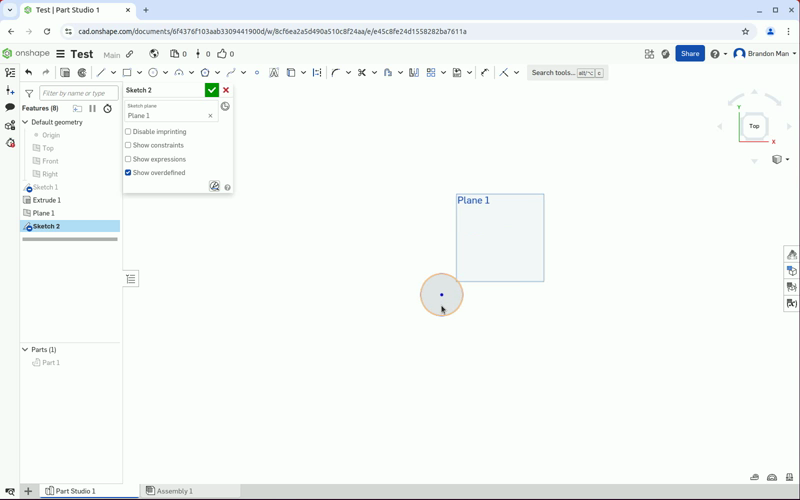
scroll(6)
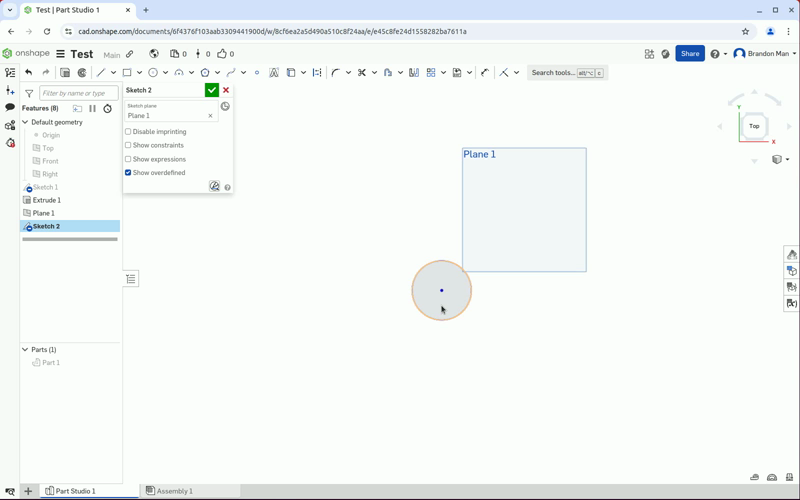
scroll(6)
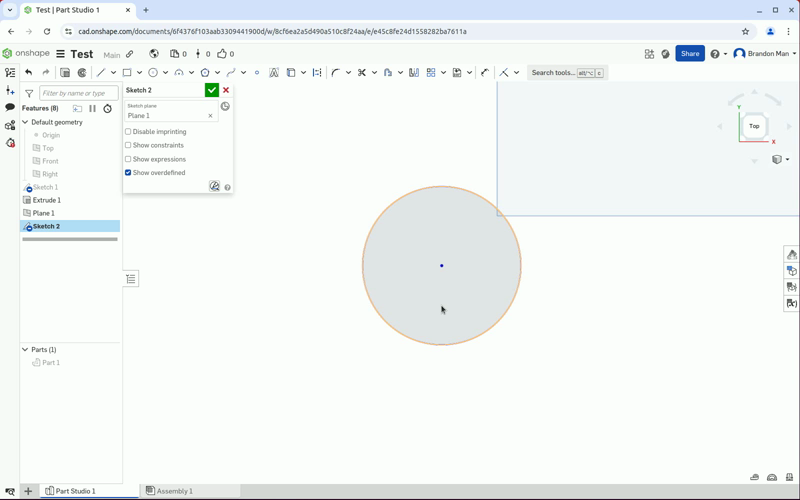
click(441, 305)
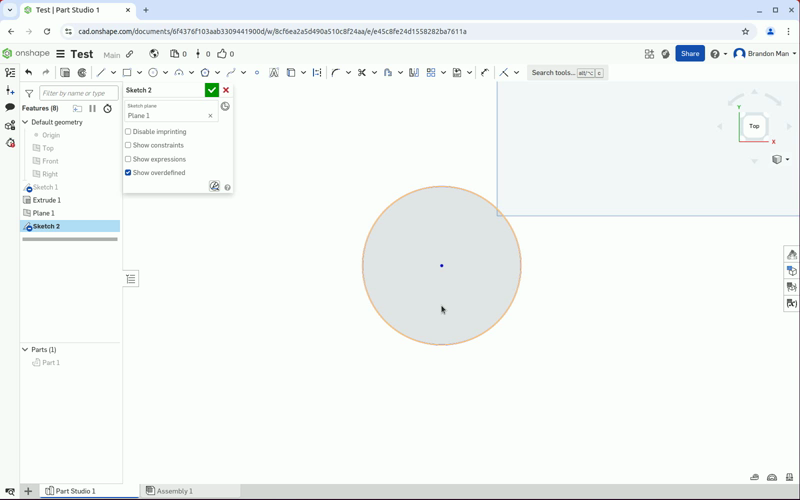
scroll(-6)
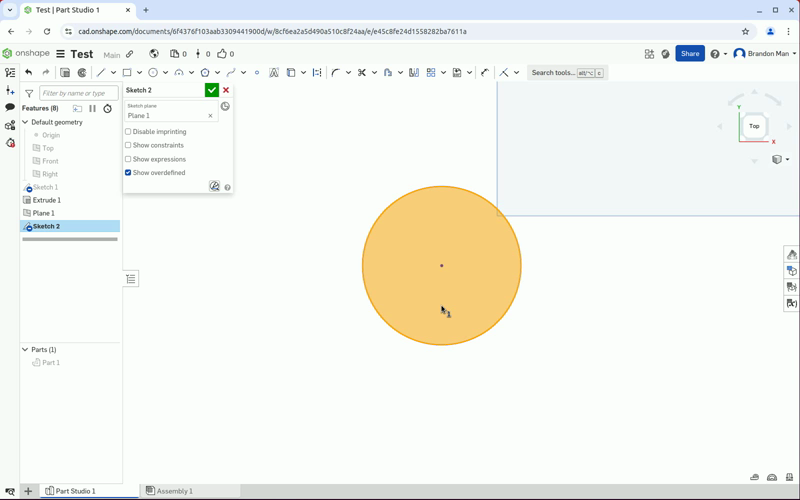
scroll(-6)
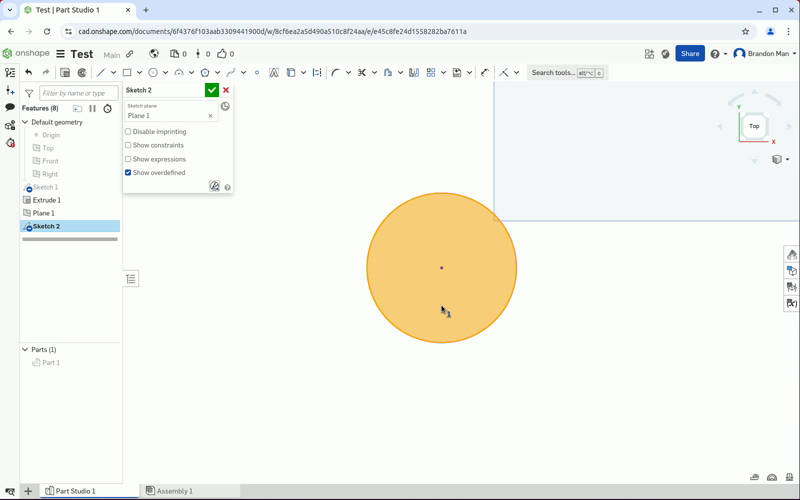
scroll(-6)
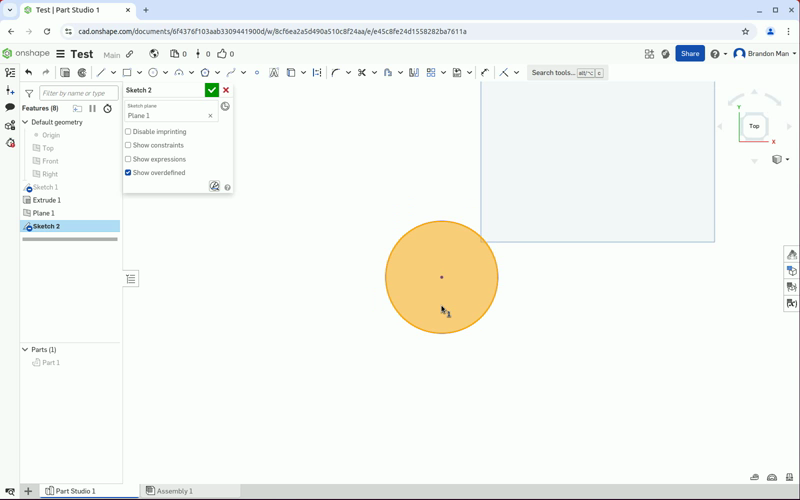
scroll(-6)
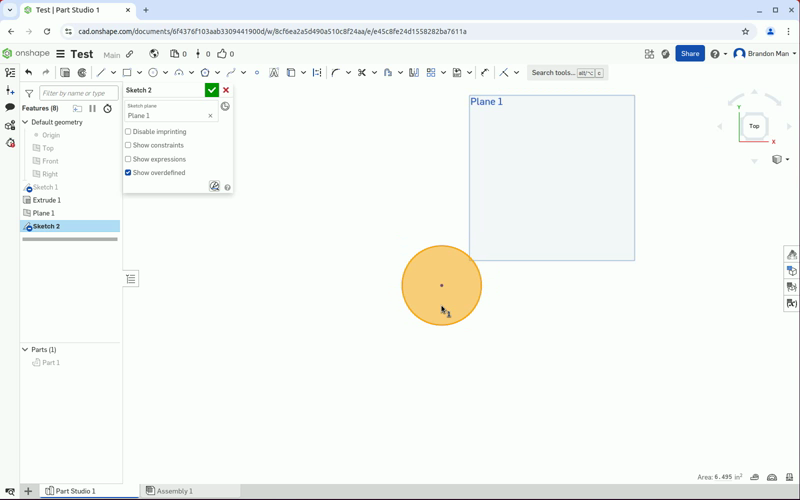
scroll(-6)
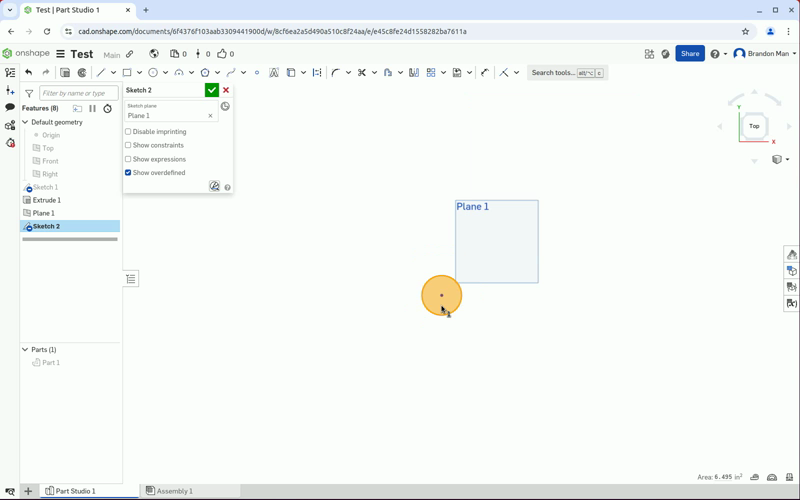
scroll(-6)
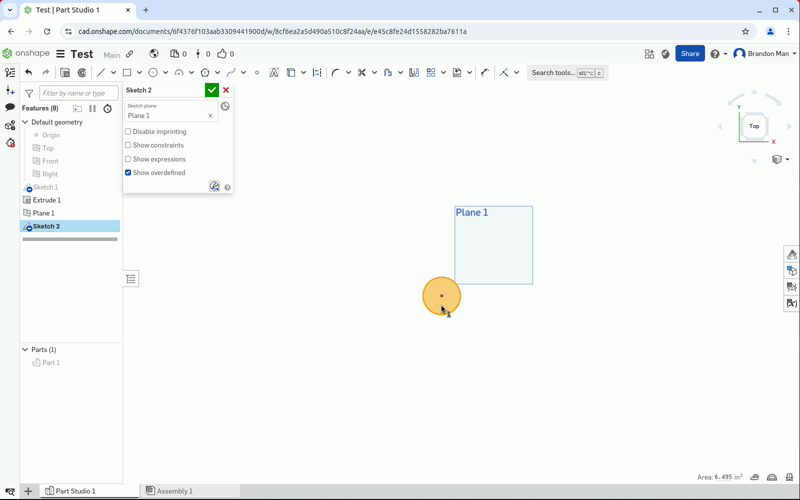
scroll(-6)
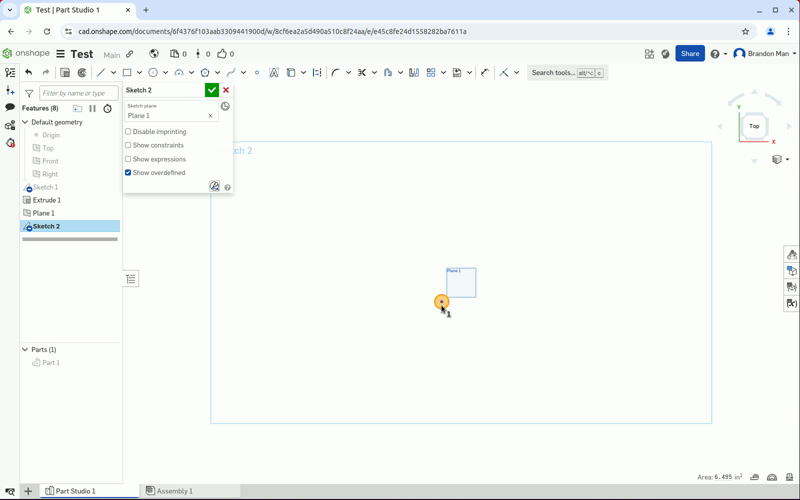
mouse_move(73, 352)
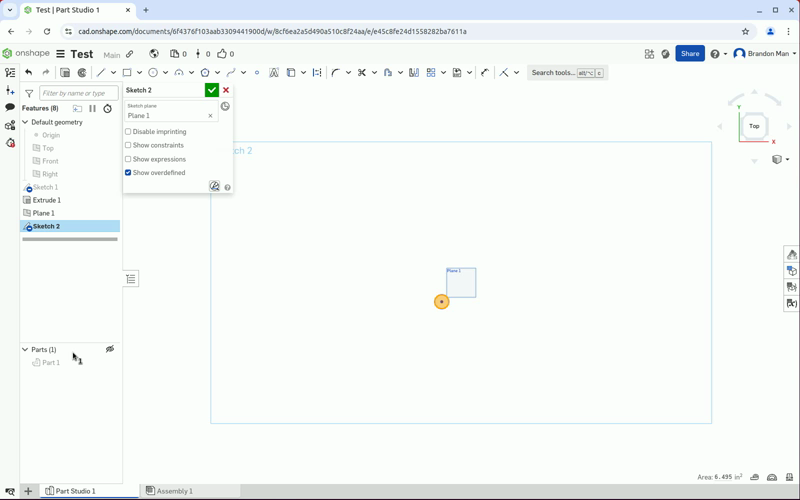
key(shift+y)
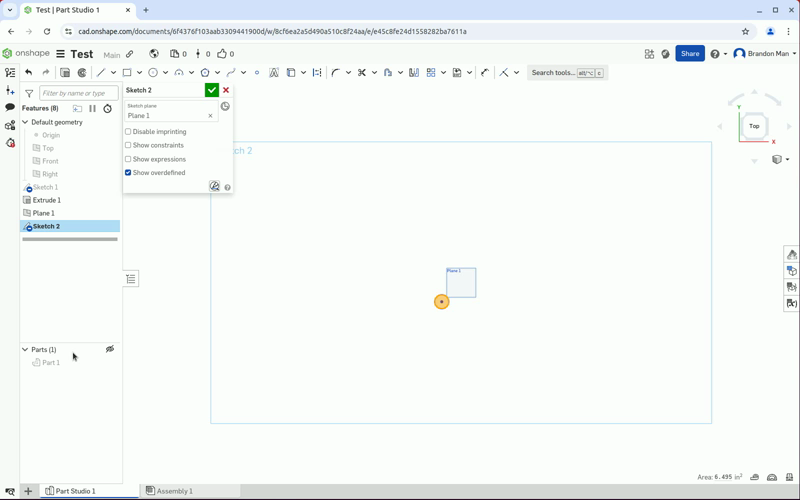
key(shift+e)
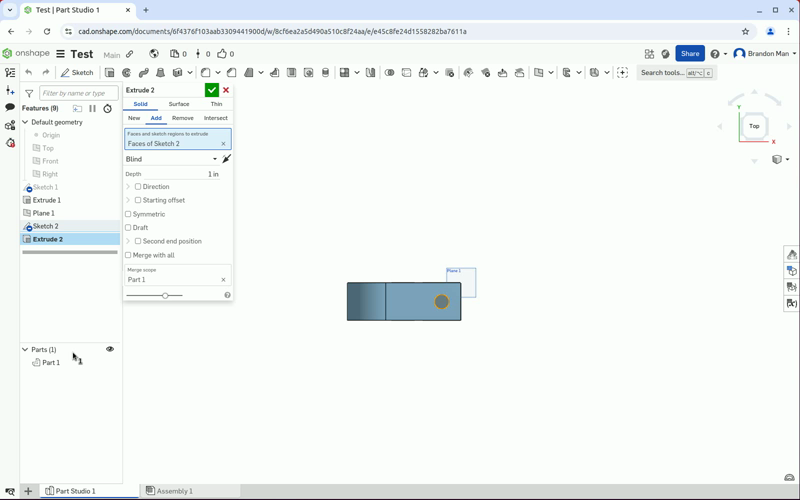
mouse_move(143, 106)
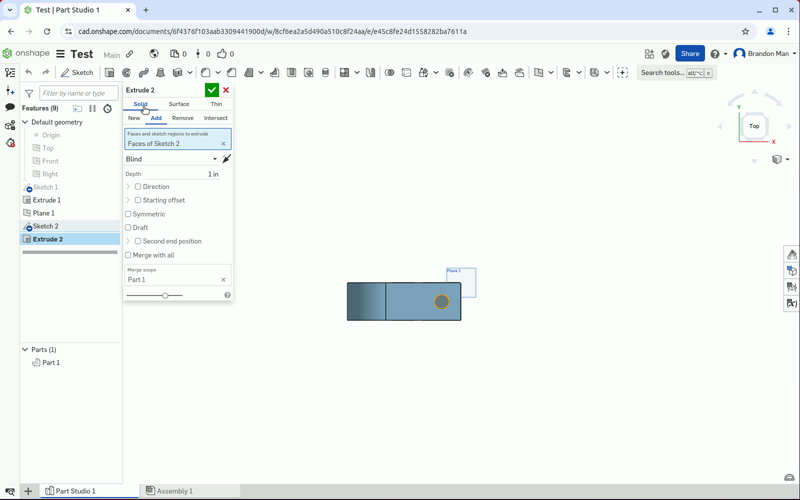
click(143, 106)
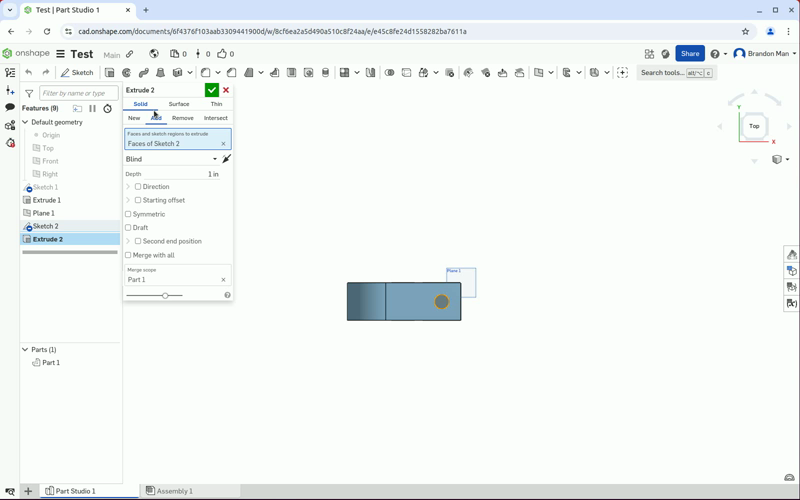
mouse_move(186, 120)
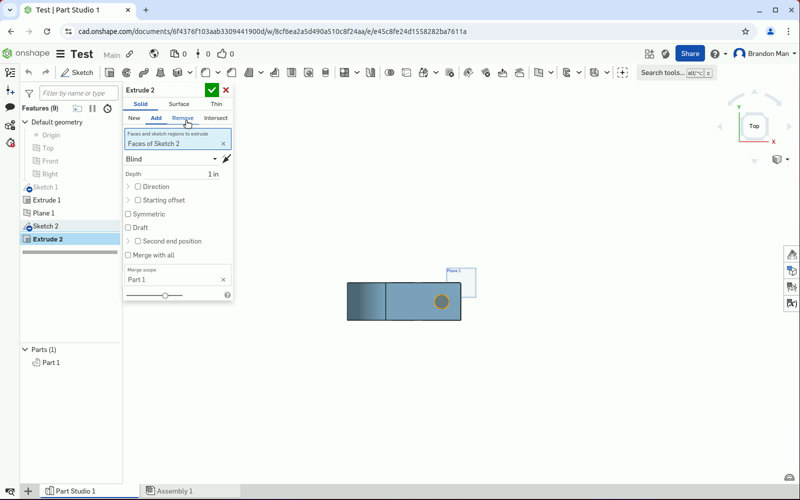
click(186, 120)
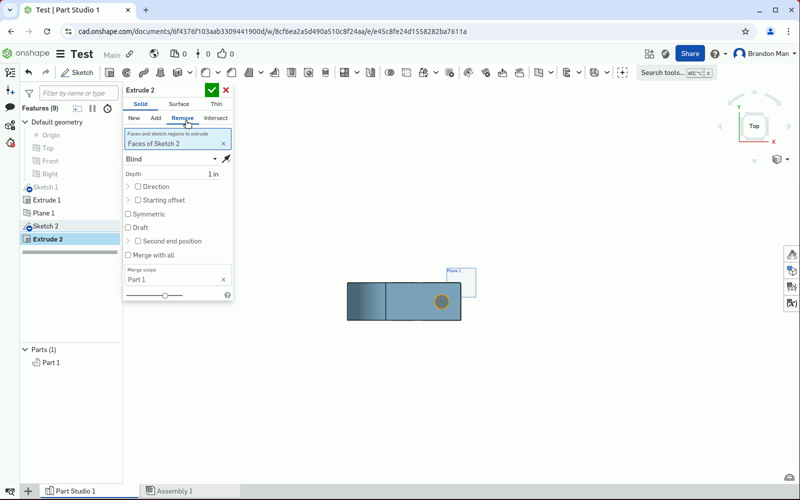
key(tab, 4)
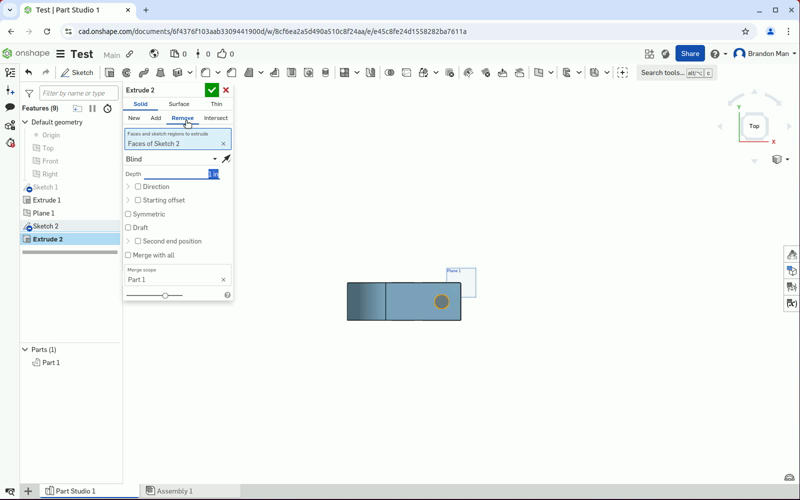
text(5.777)
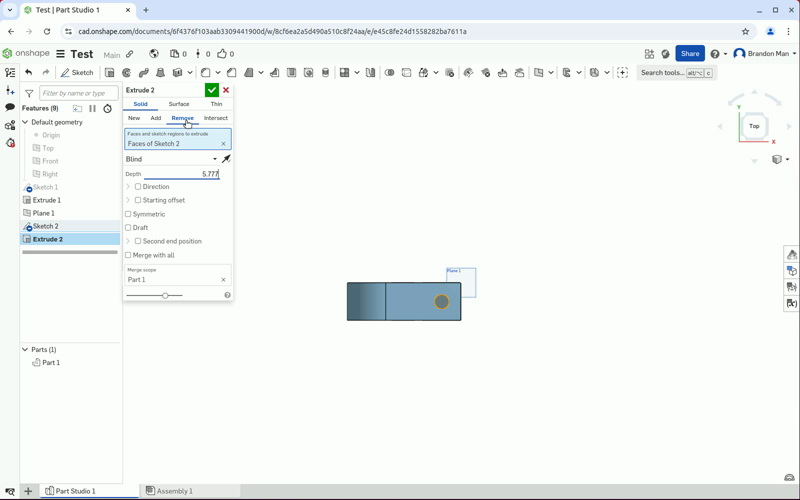
key(tab, 6)
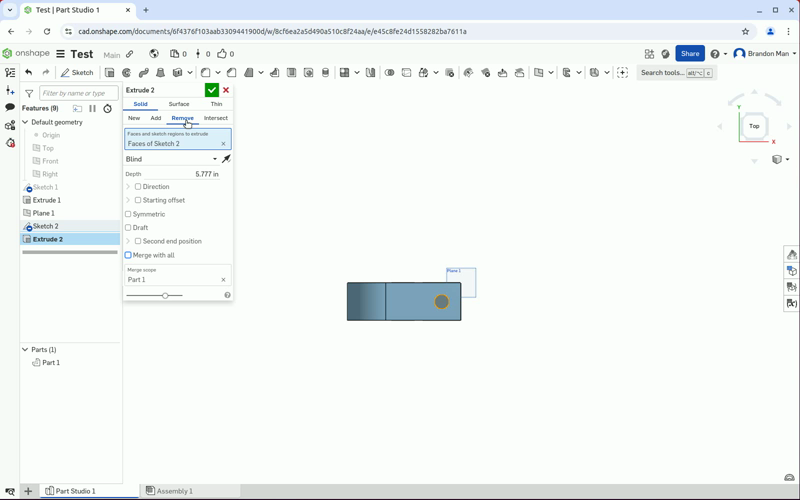
key(space)
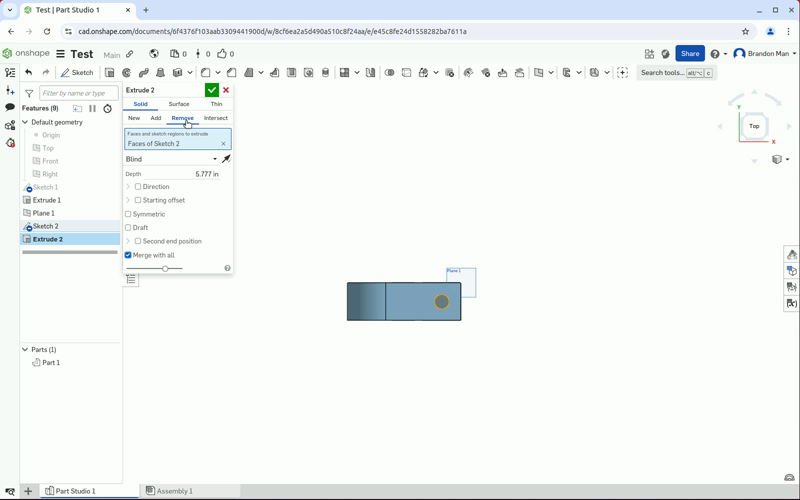
key(enter)
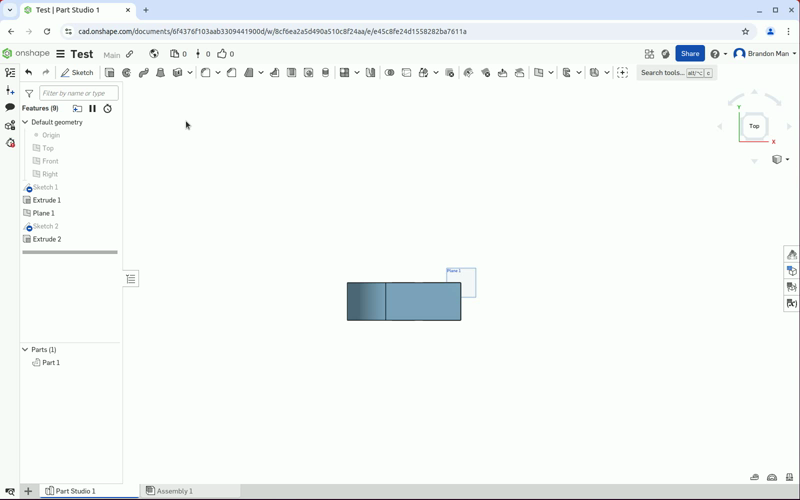
key(shift+h)
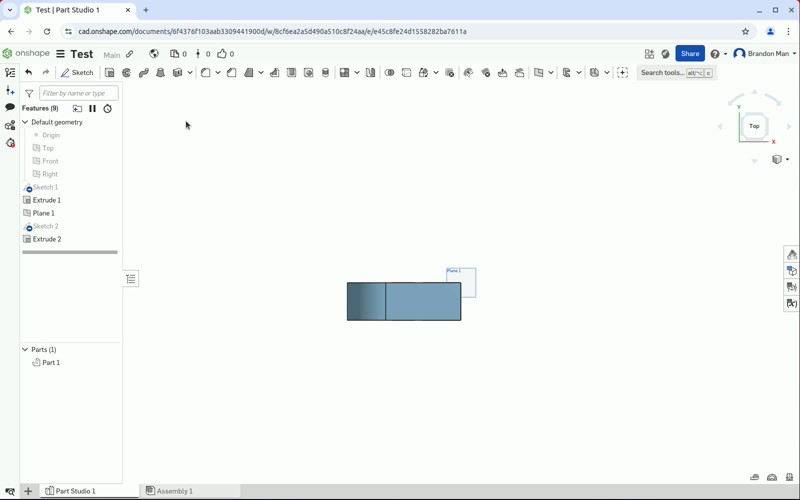
key(shift+h)
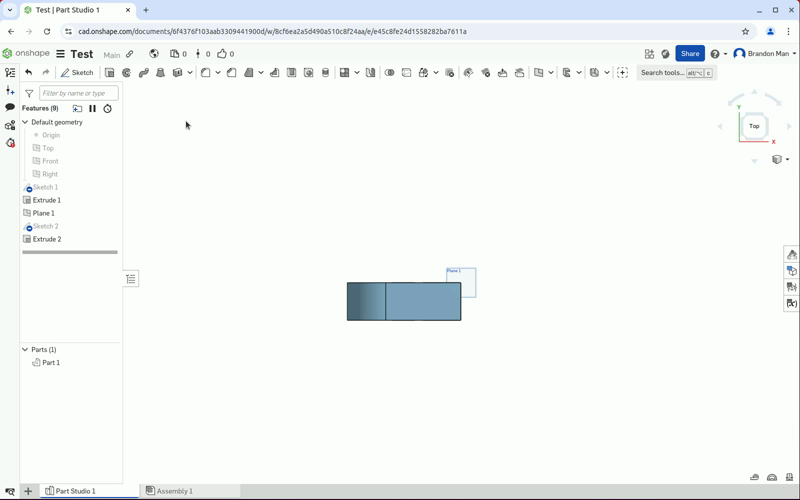
mouse_move(73, 189)
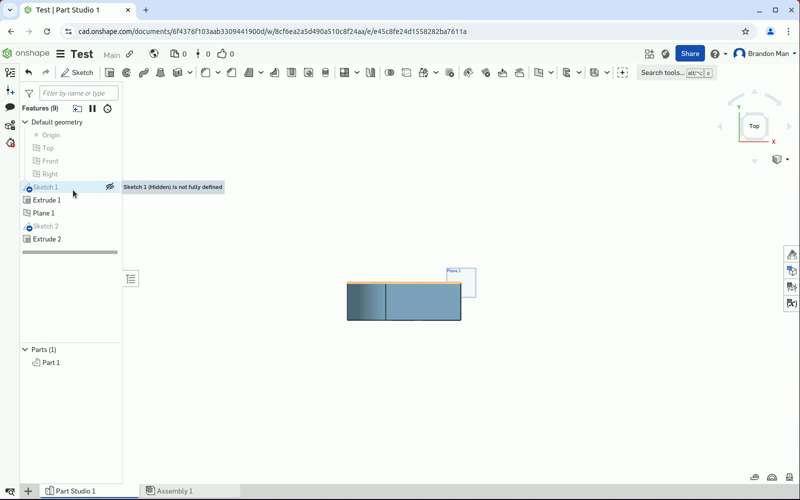
click(73, 189)
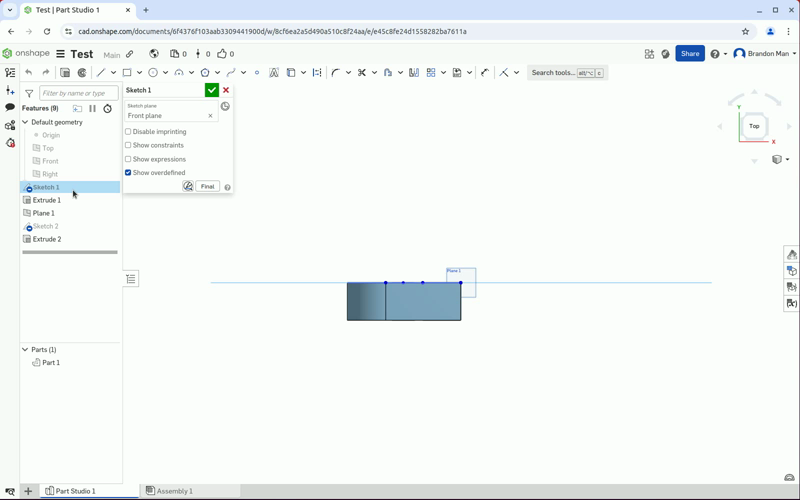
mouse_move(229, 92)
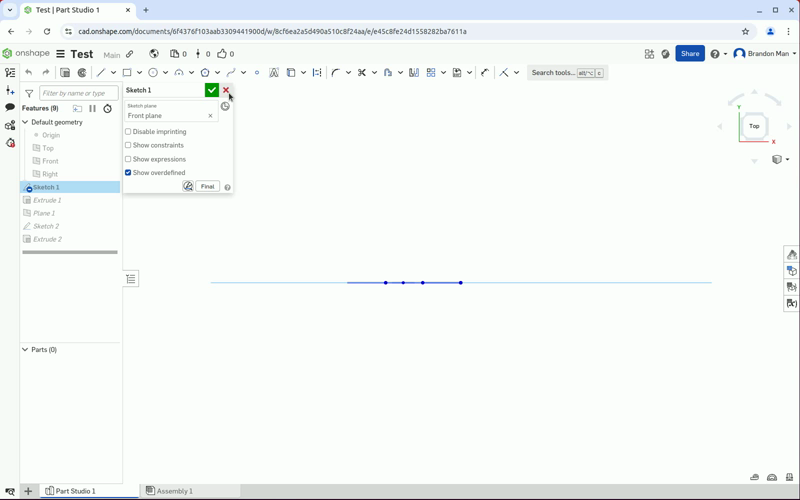
click(229, 92)
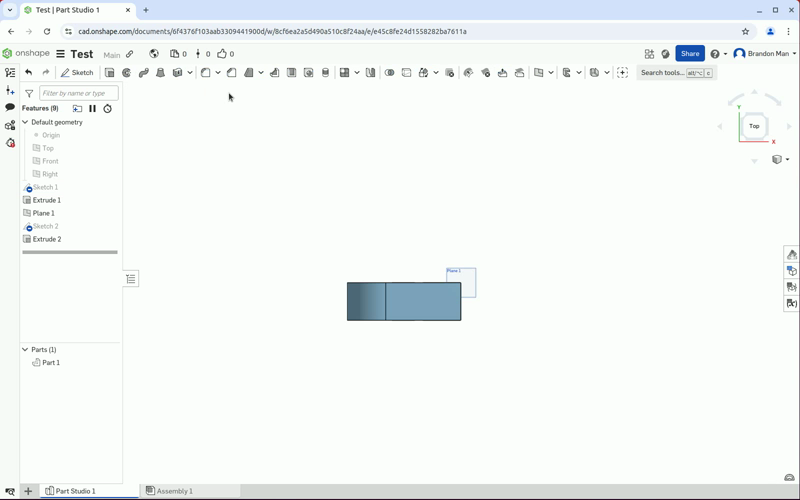
mouse_move(541, 75)
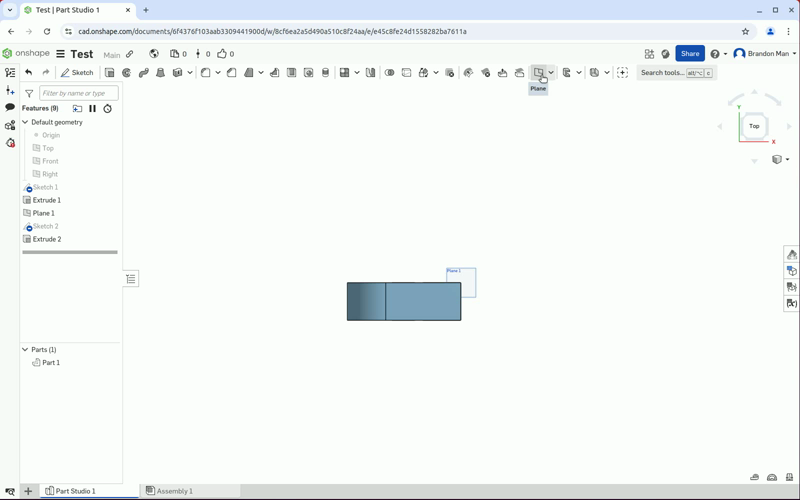
click(541, 75)
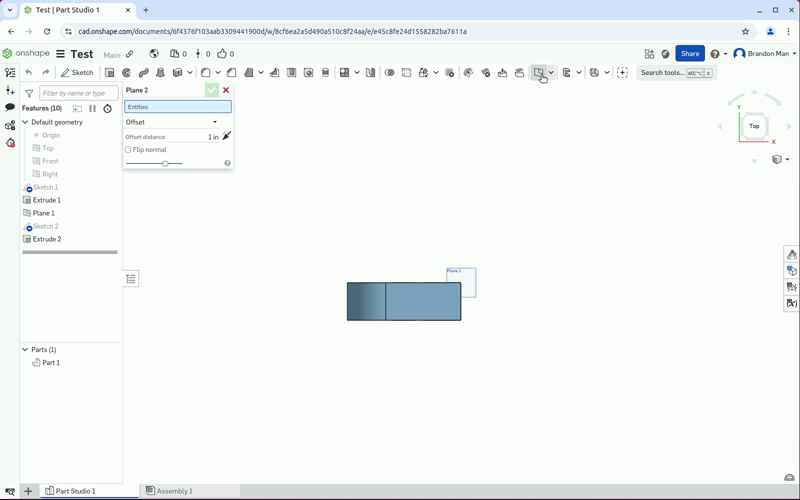
mouse_move(73, 150)
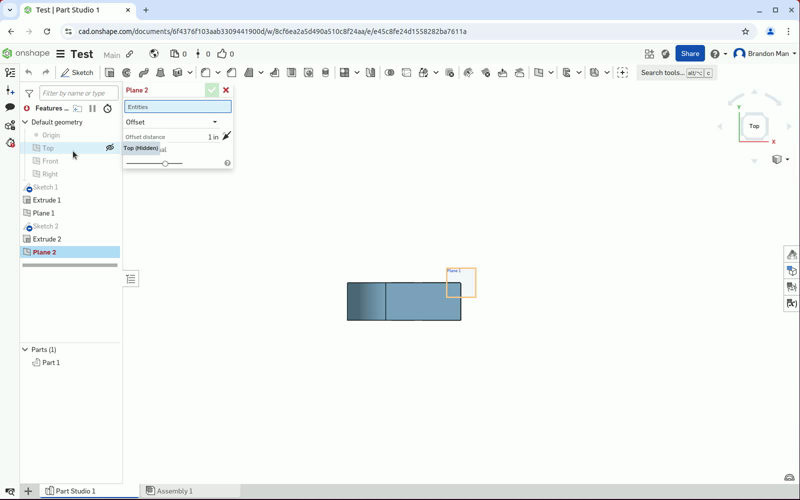
click(73, 150)
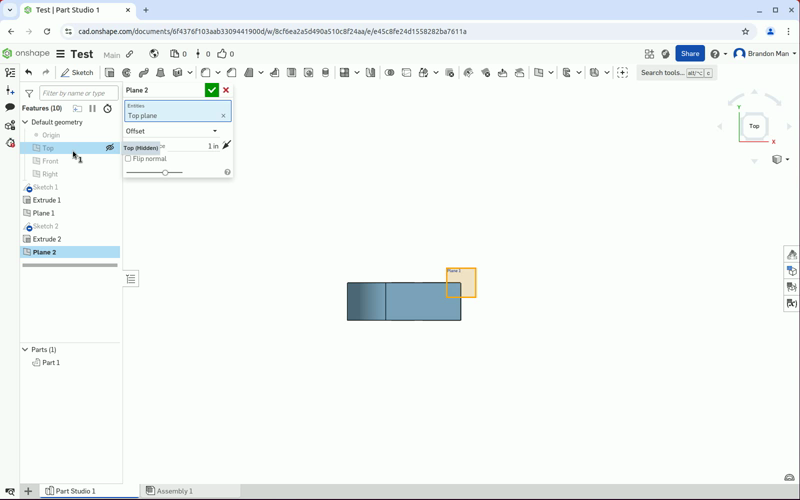
key(tab, 2)
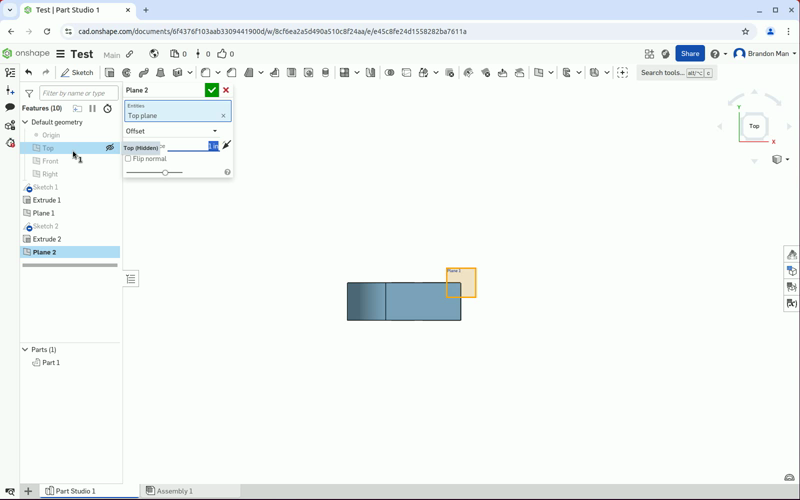
text(5.299)
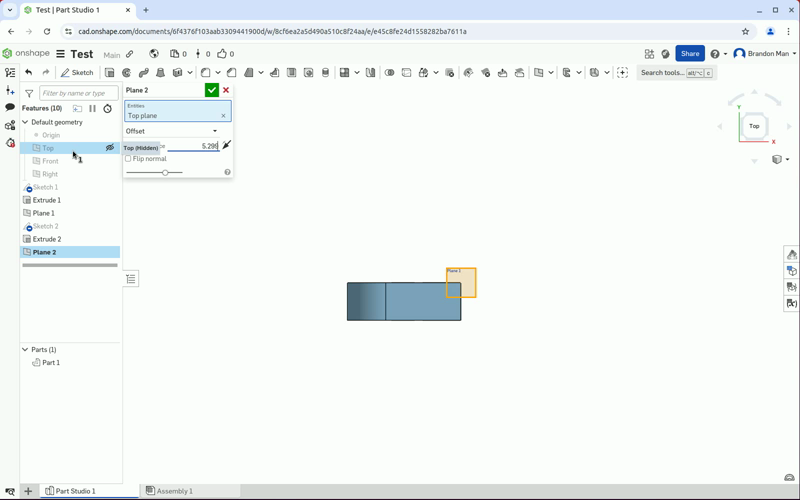
key(enter, 2)
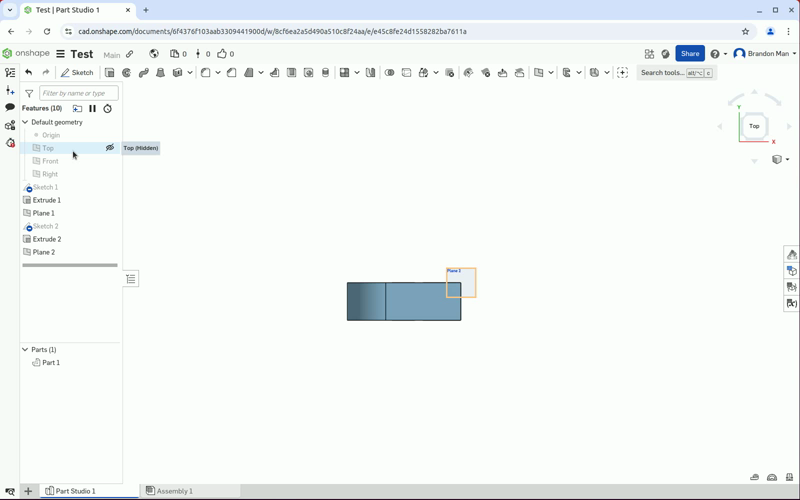
key(shift+s)
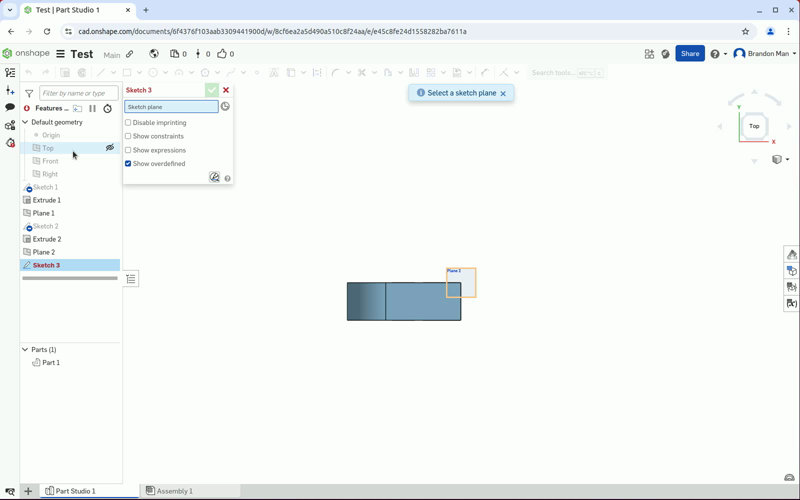
mouse_move(73, 254)
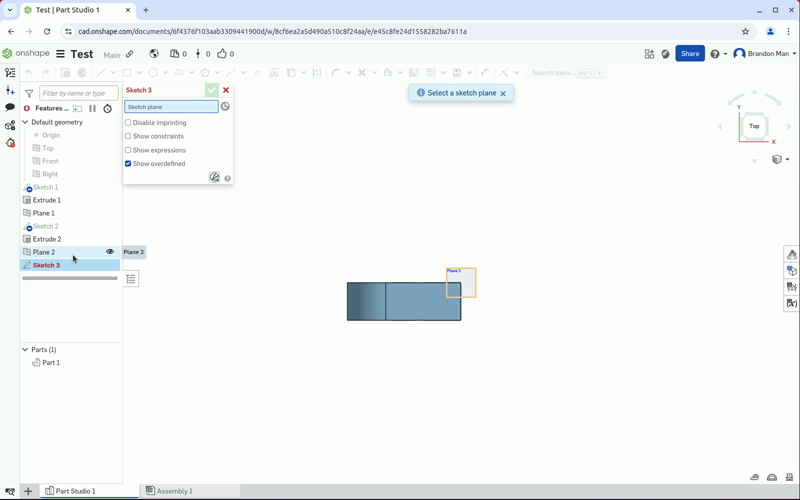
click(73, 254)
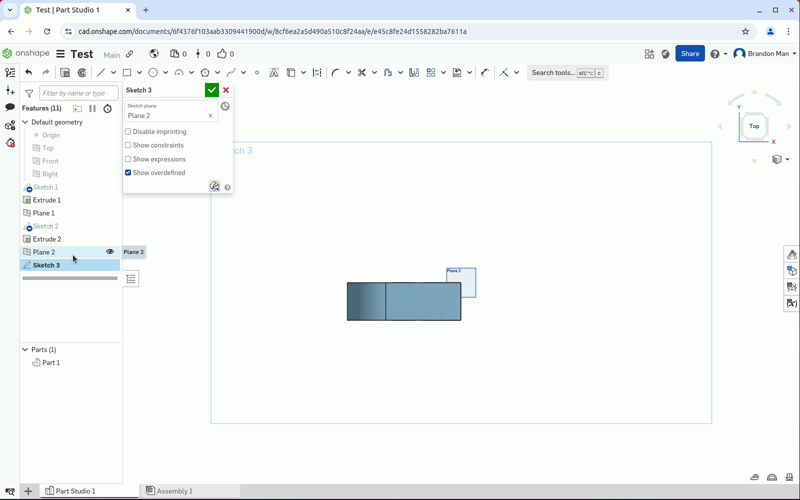
mouse_move(73, 352)
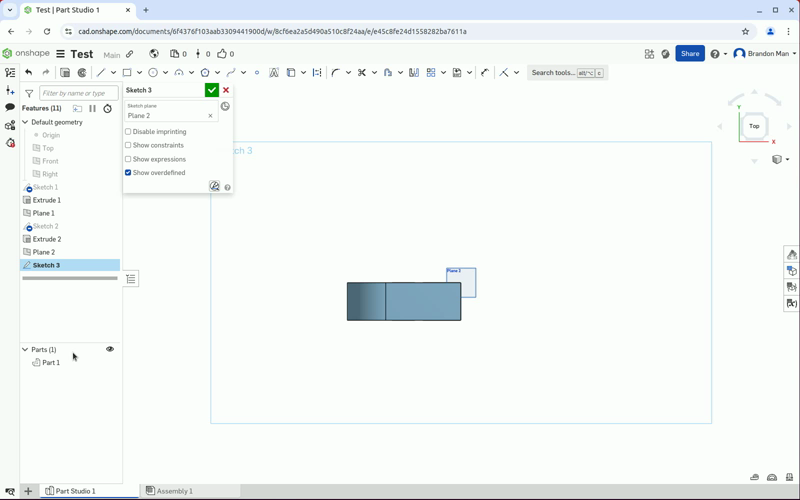
key(y)
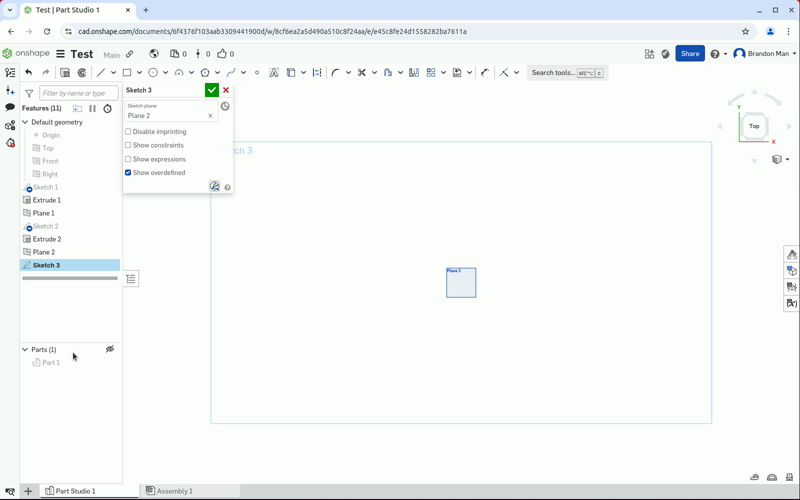
key(c)
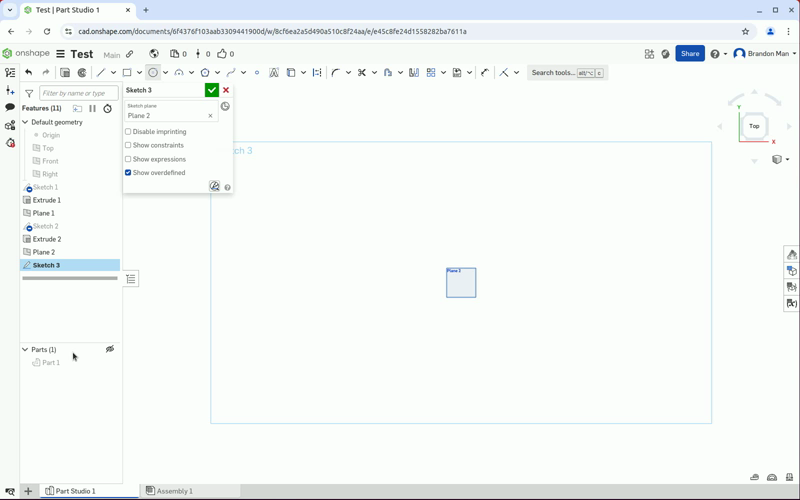
key_down(shift)
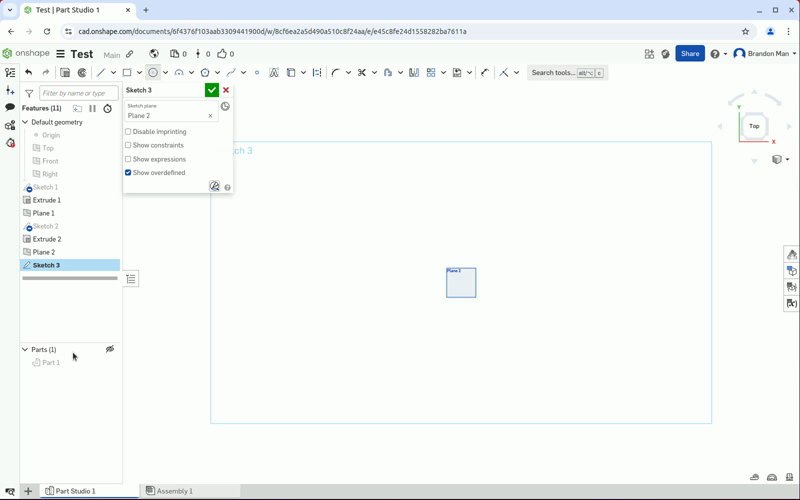
mouse_move(442, 301)
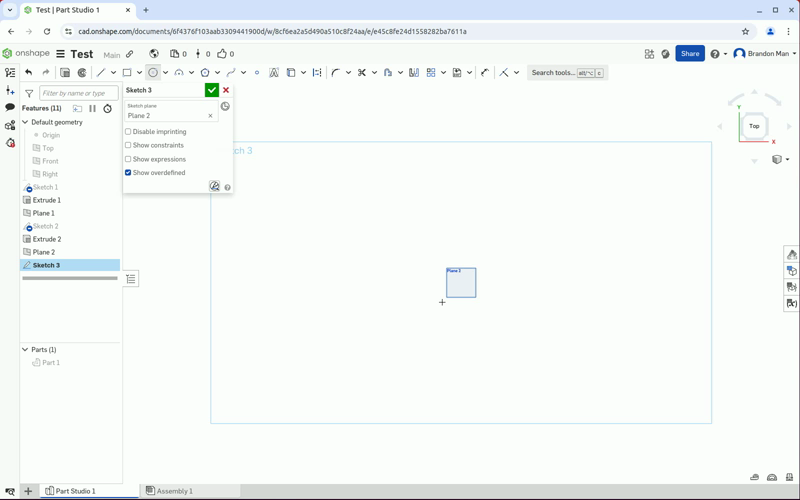
click(442, 301)
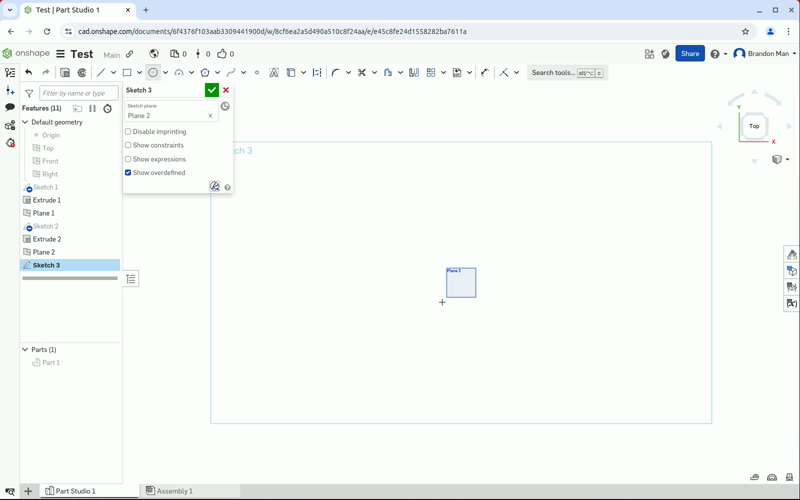
key_up(shift)
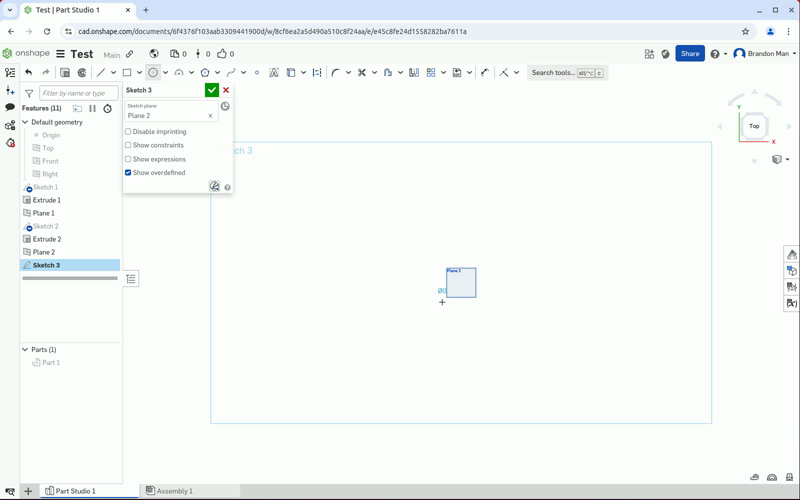
mouse_move(451, 301)
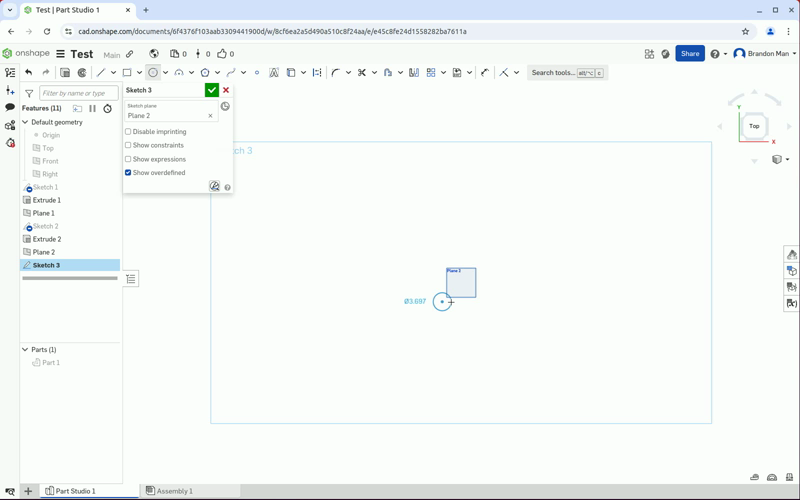
click(451, 301)
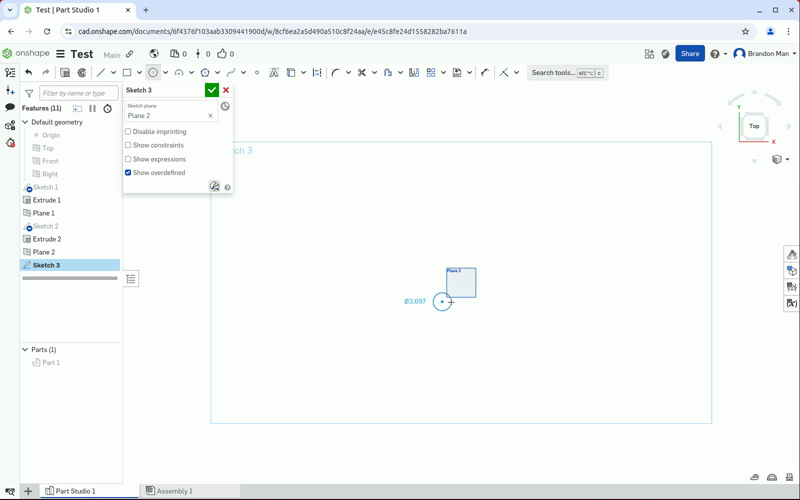
key(esc)
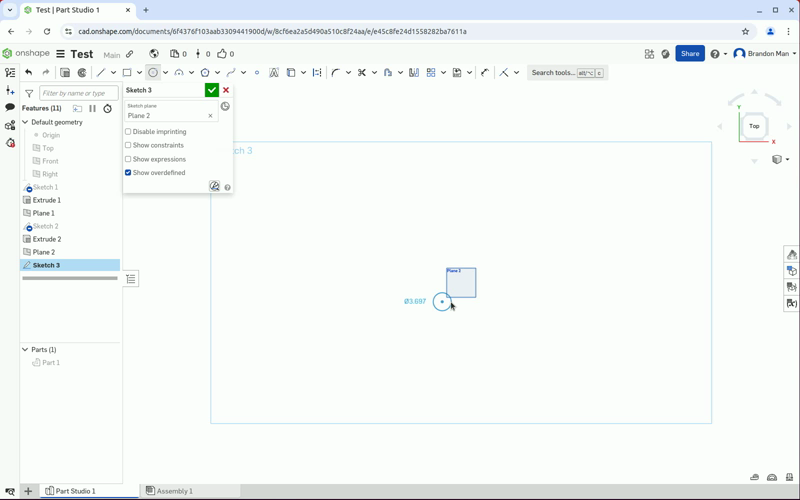
mouse_move(442, 300)
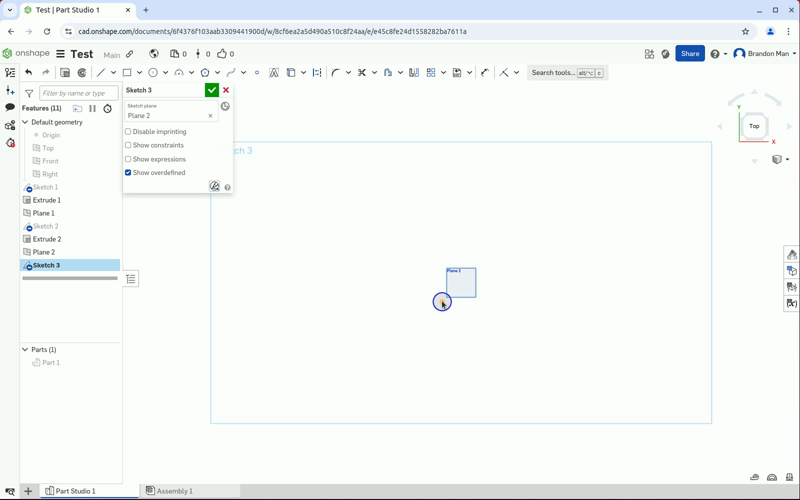
scroll(6)
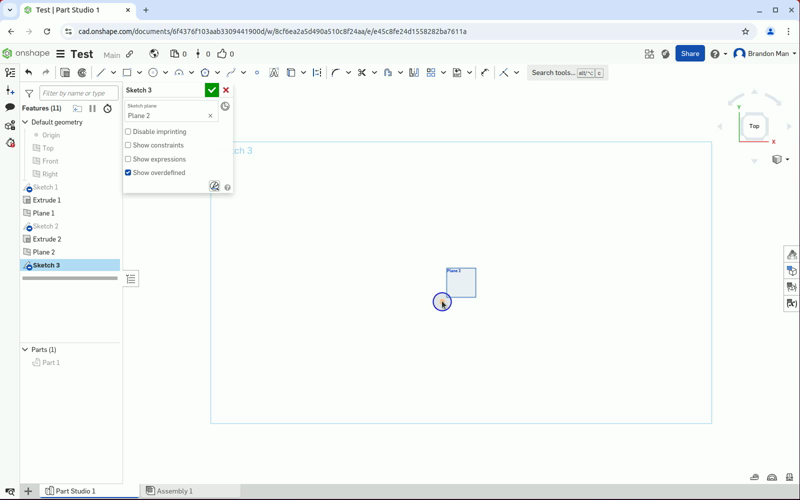
scroll(6)
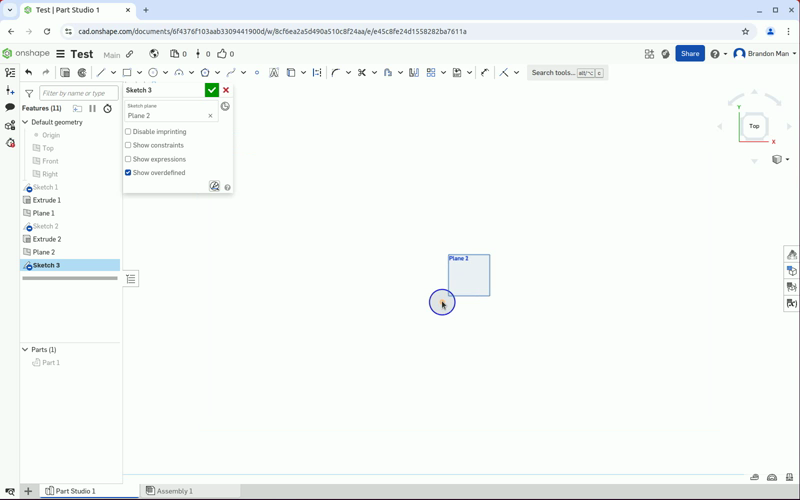
scroll(6)
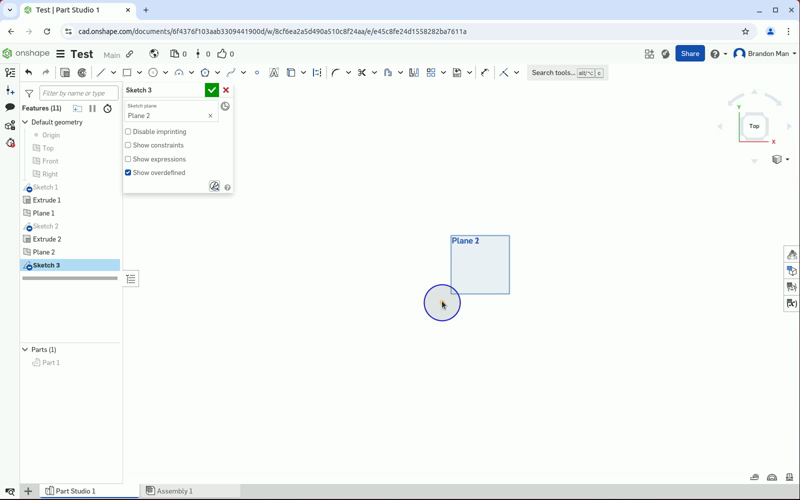
scroll(6)
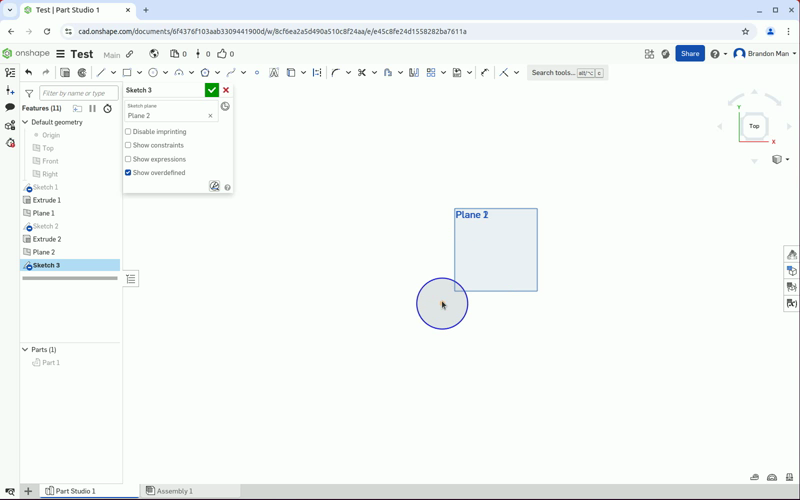
scroll(6)
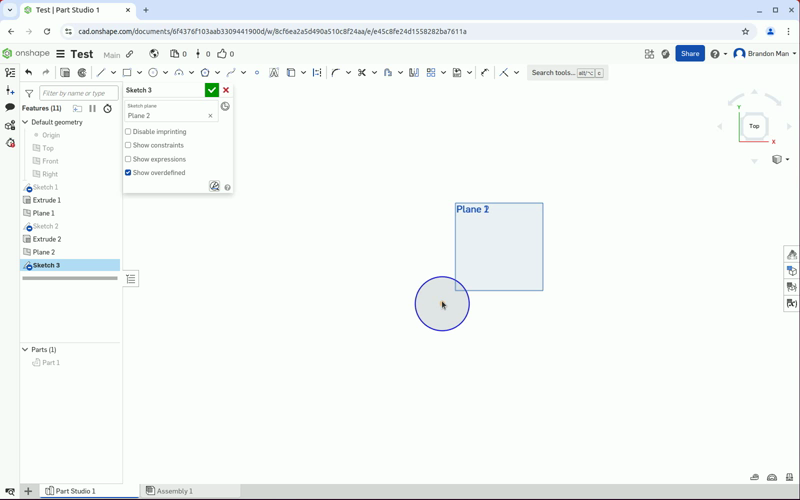
scroll(6)
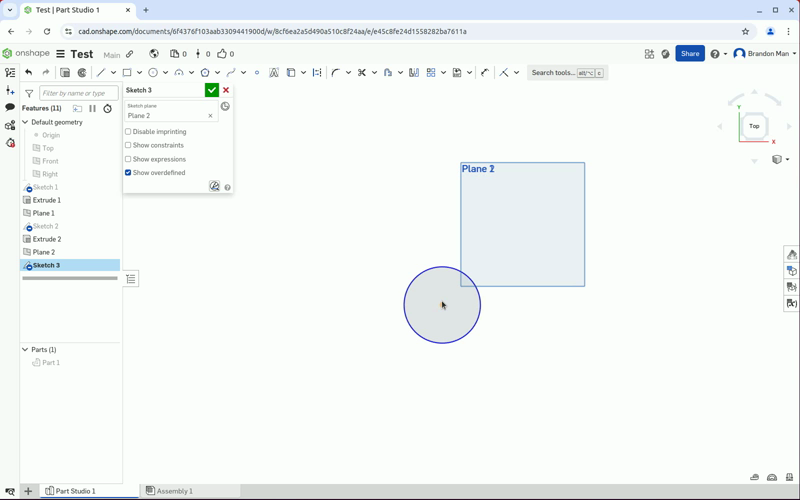
scroll(6)
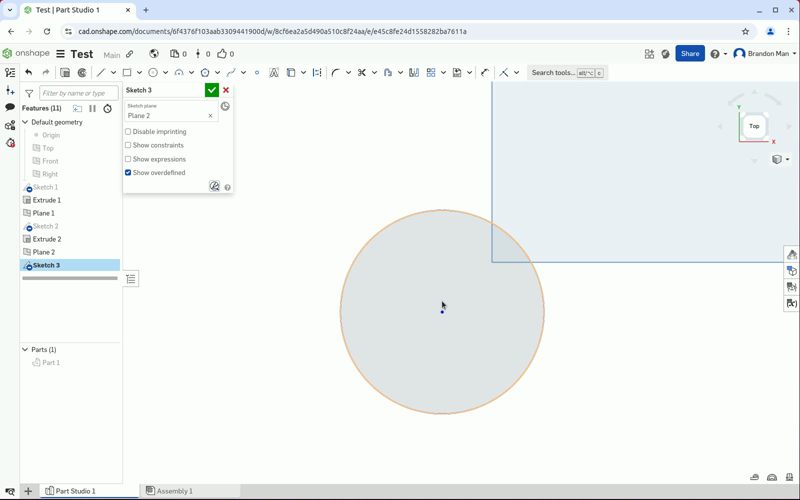
click(442, 300)
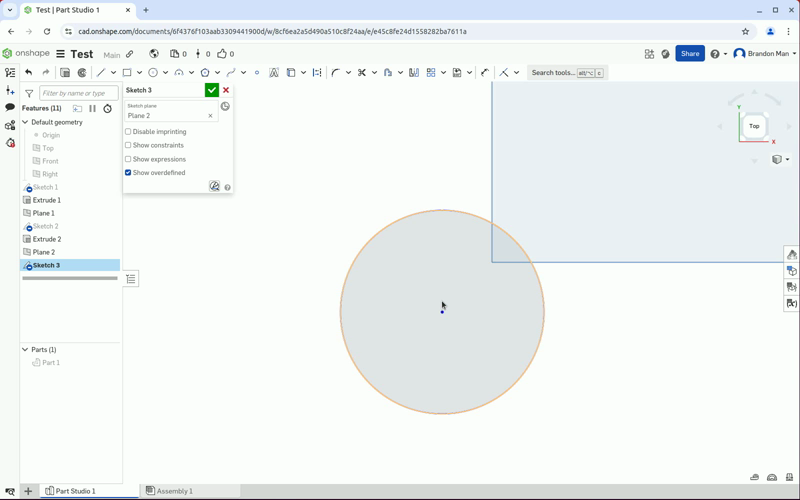
scroll(-6)
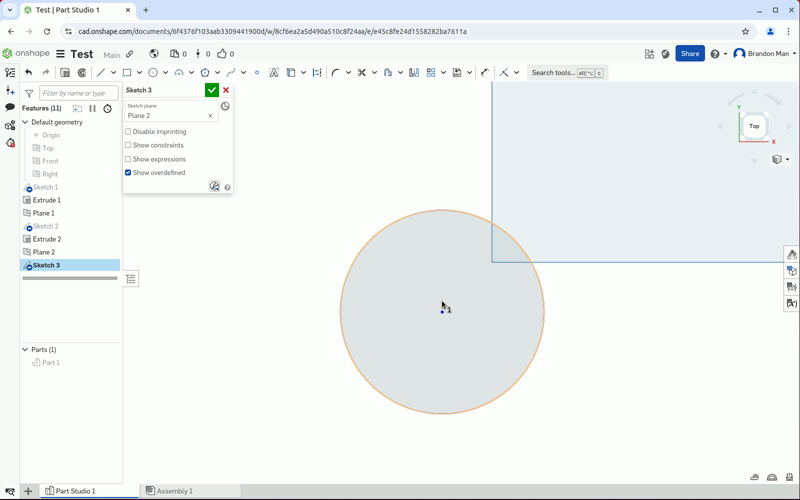
scroll(-6)
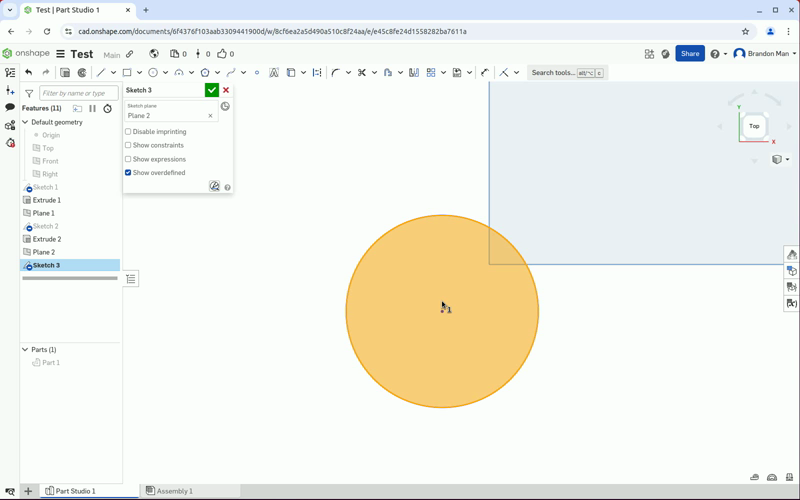
scroll(-6)
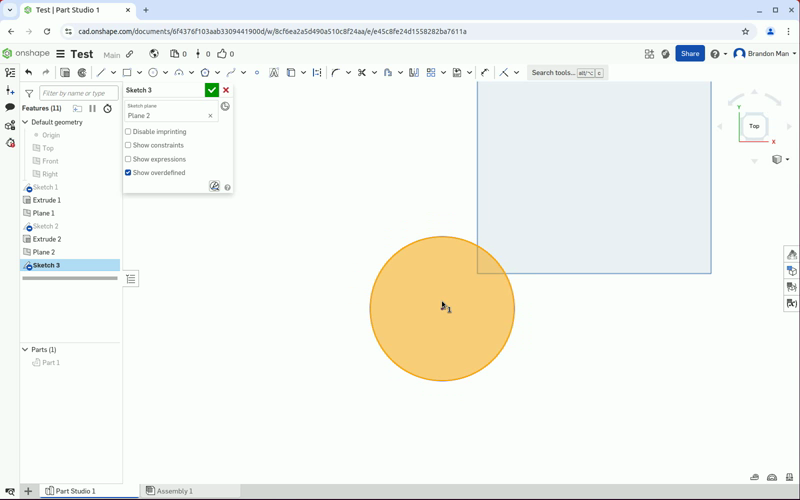
scroll(-6)
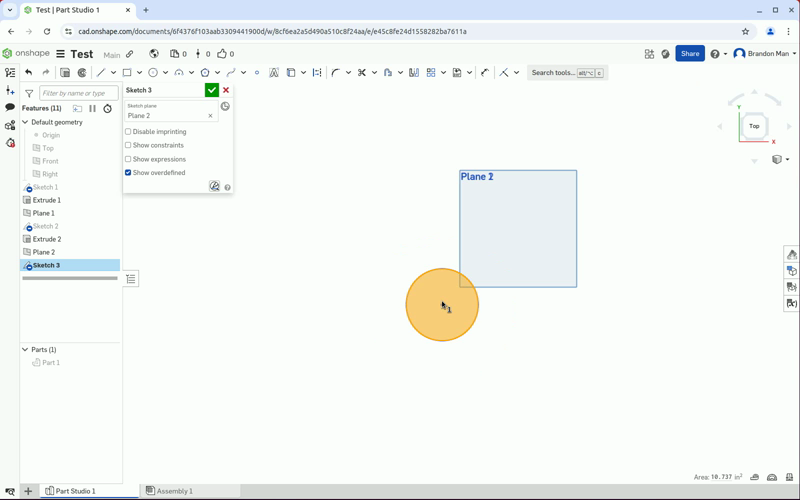
scroll(-6)
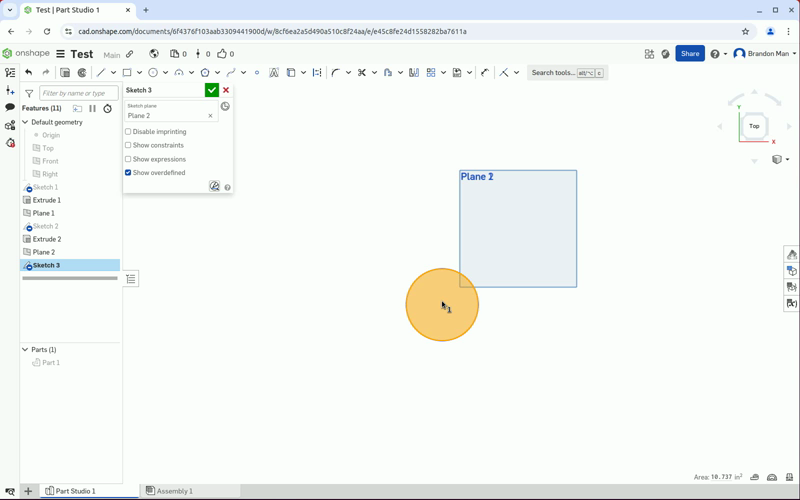
scroll(-6)
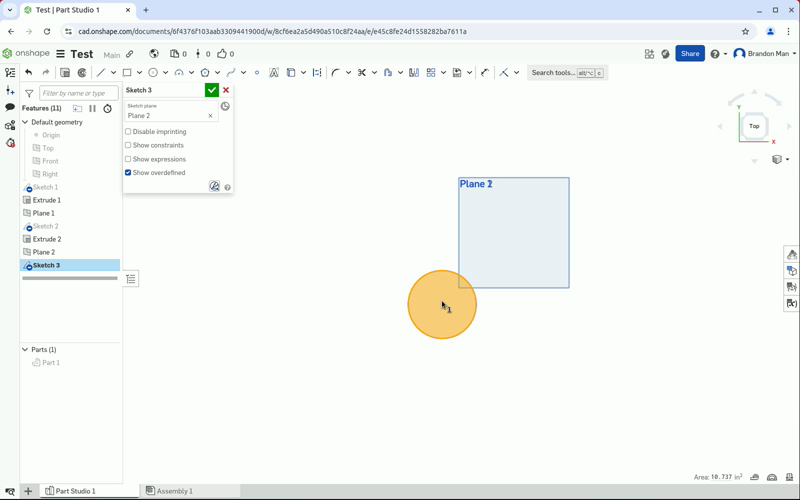
scroll(-6)
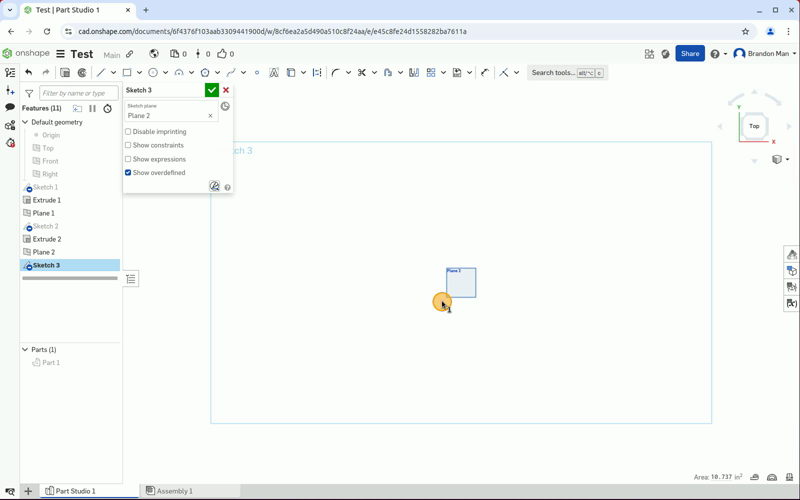
mouse_move(73, 352)
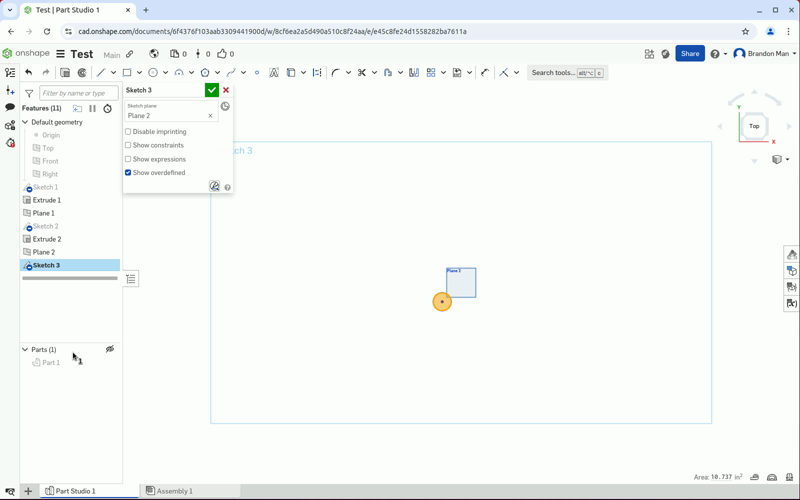
key(shift+y)
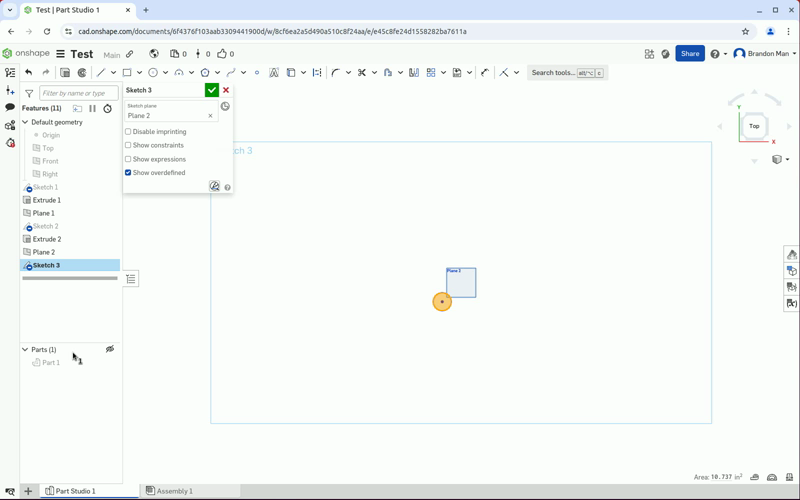
key(shift+e)
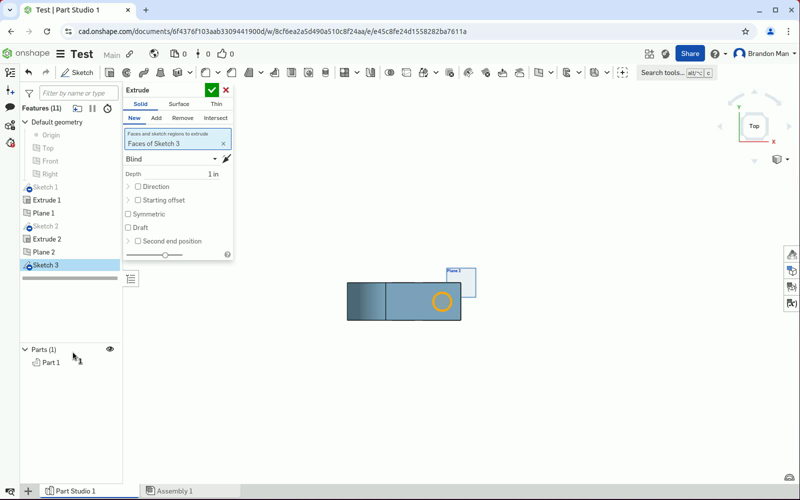
mouse_move(143, 106)
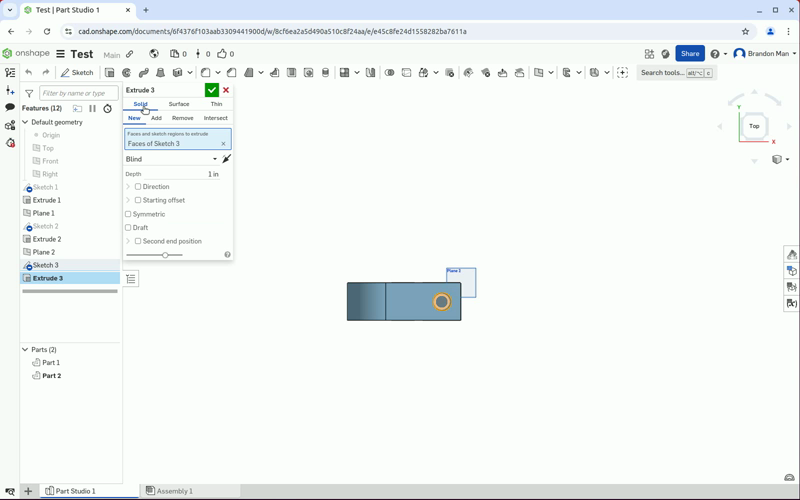
click(143, 106)
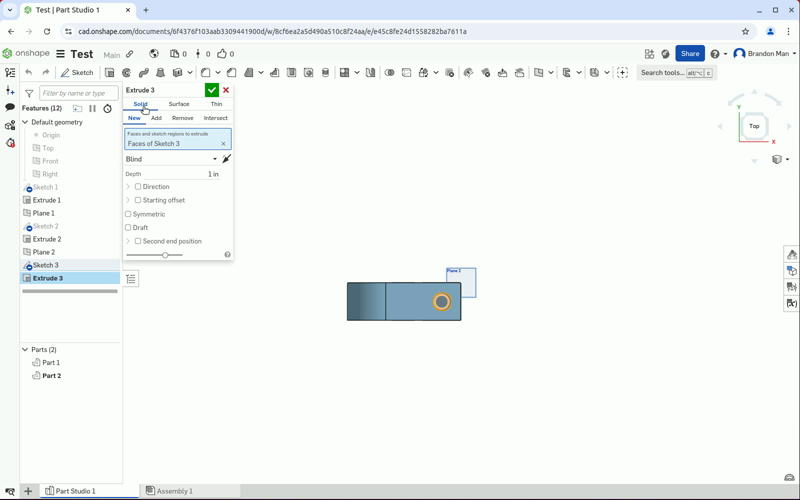
mouse_move(186, 120)
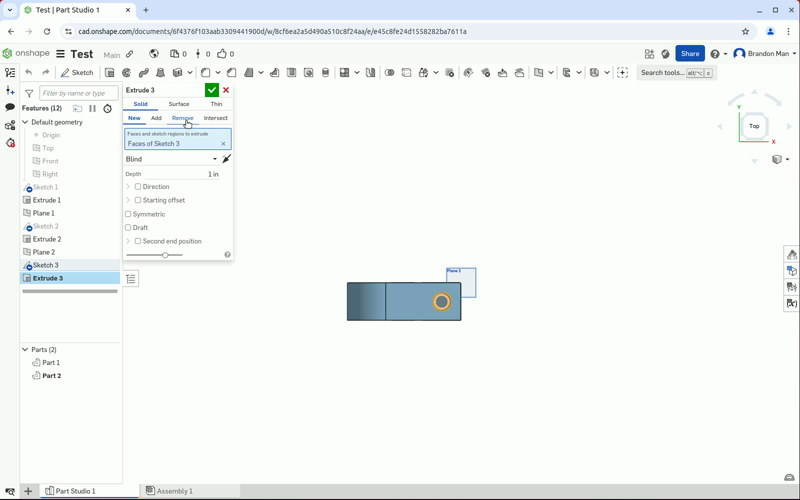
click(186, 120)
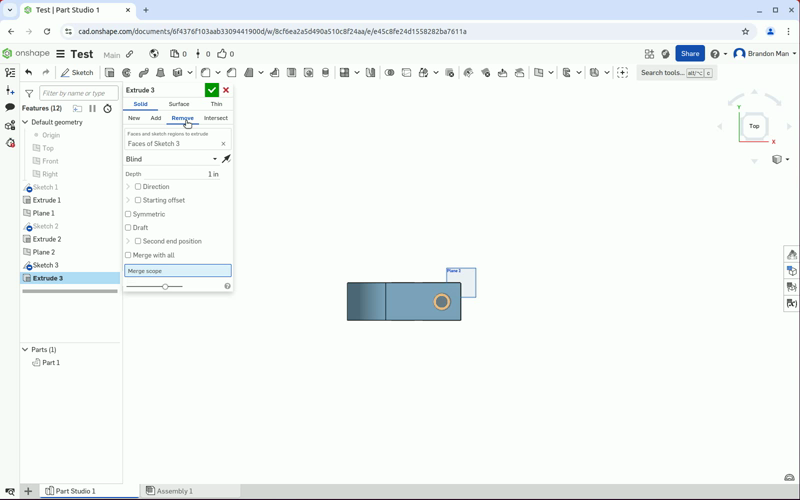
key(tab, 4)
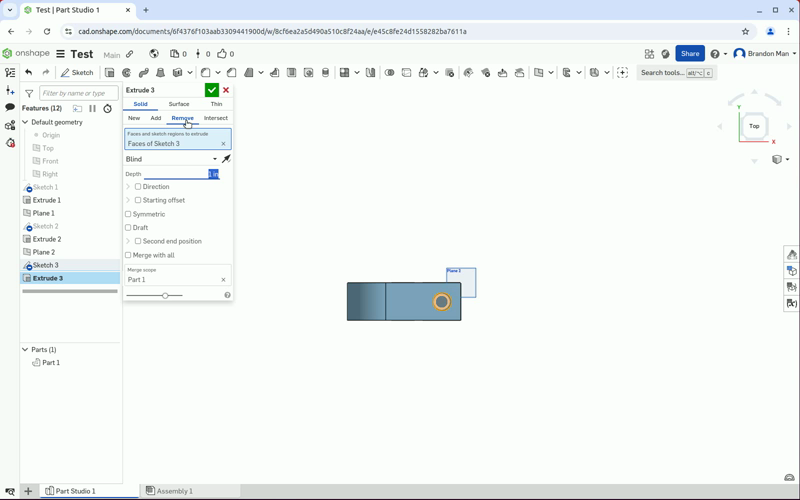
text(10.351)
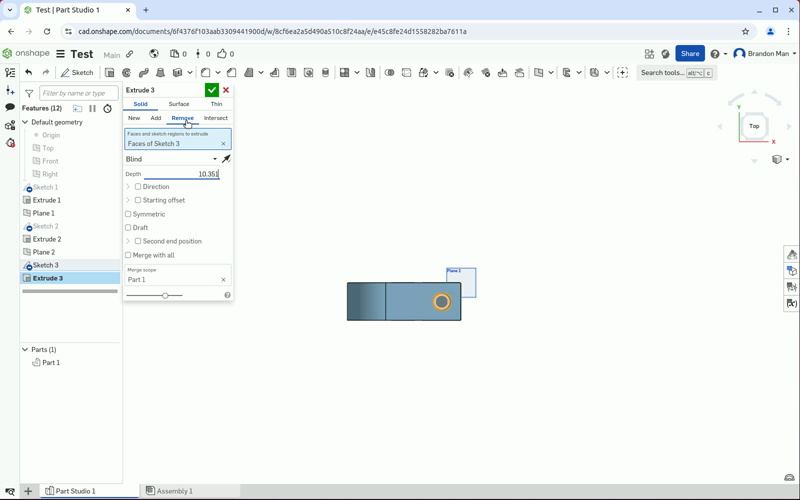
key(tab, 6)
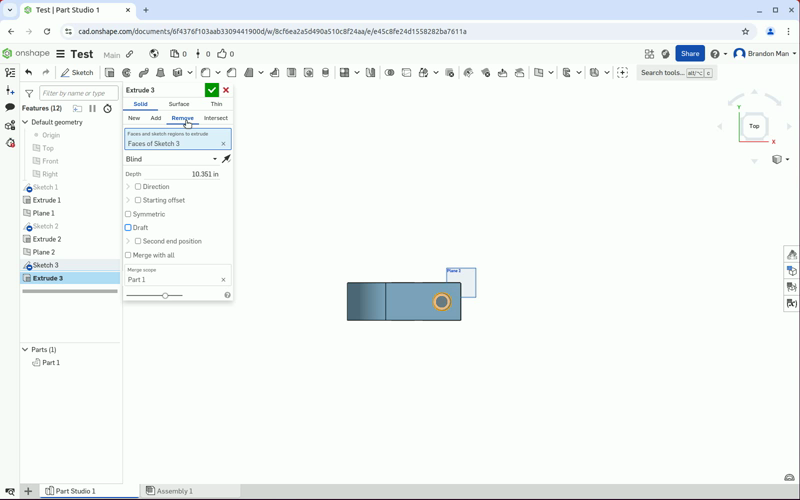
key(space)
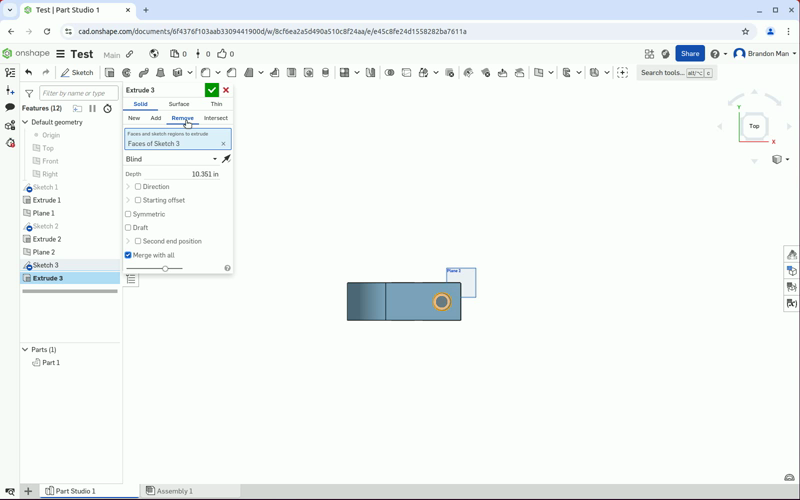
key(enter)
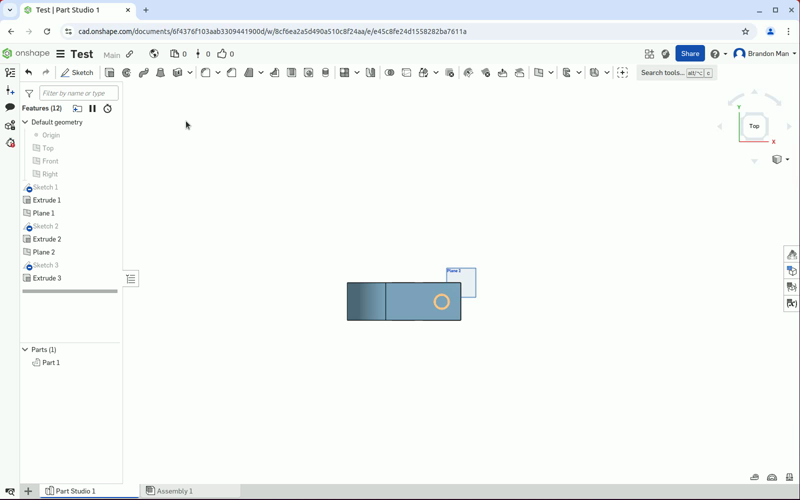
key(shift+h)
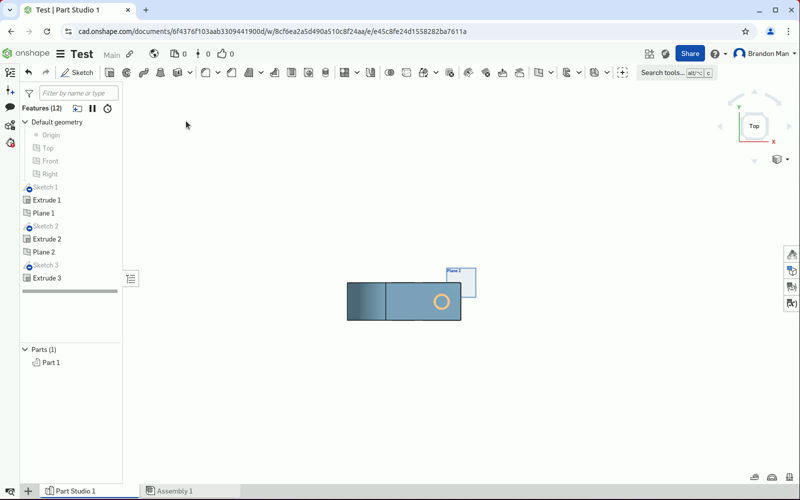
key(shift+h)
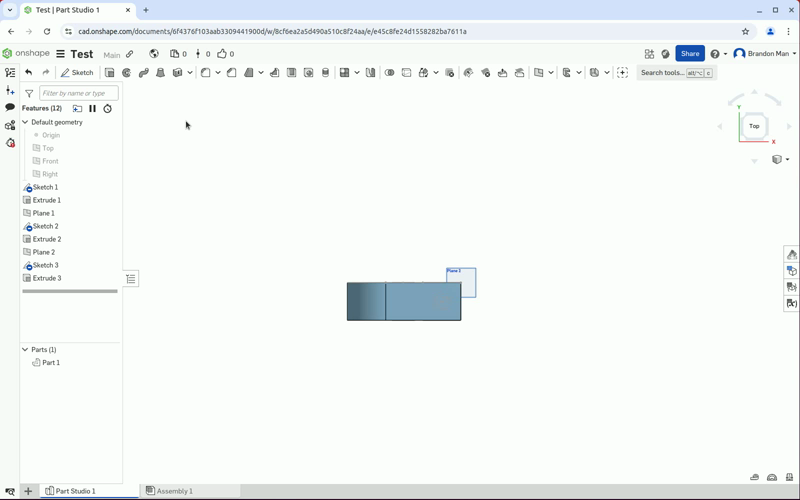
key(shift+7)
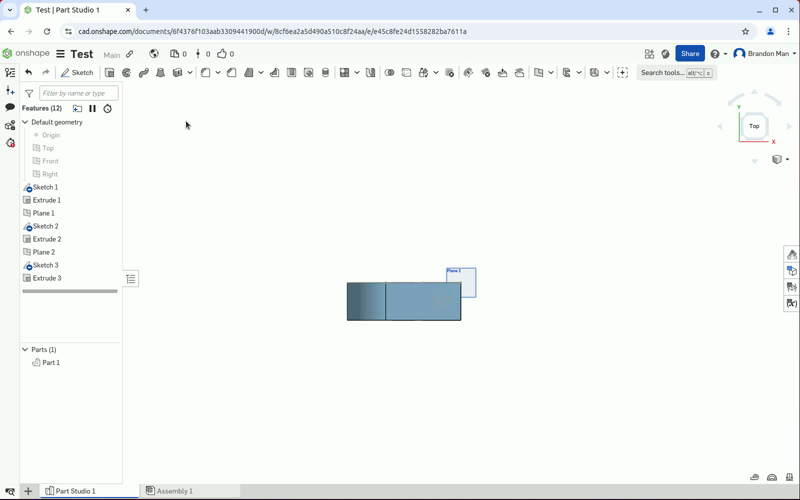
key(up, 3)
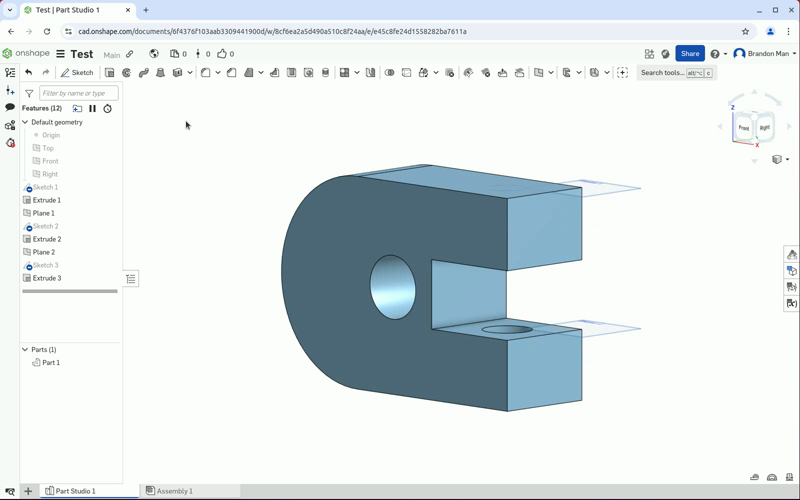
key(left, 3)
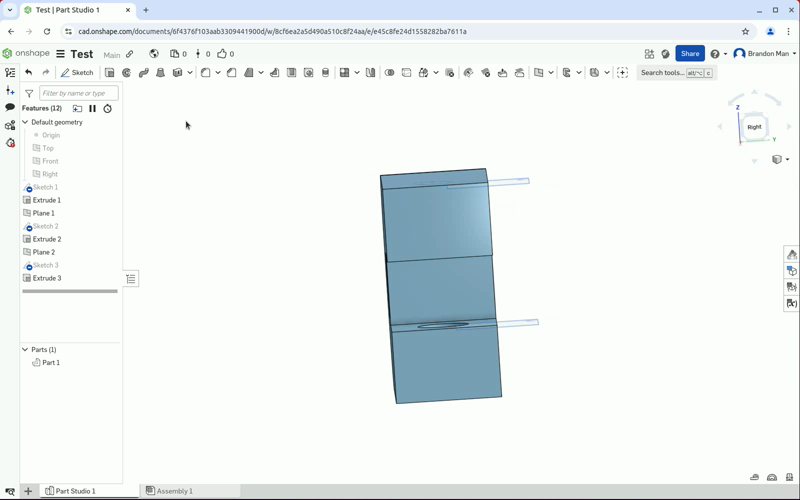
key(right, 3)
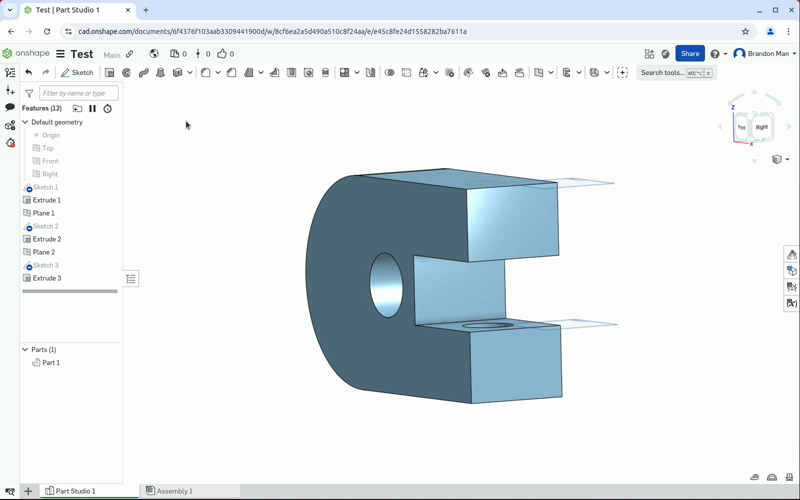
key(down, 3)
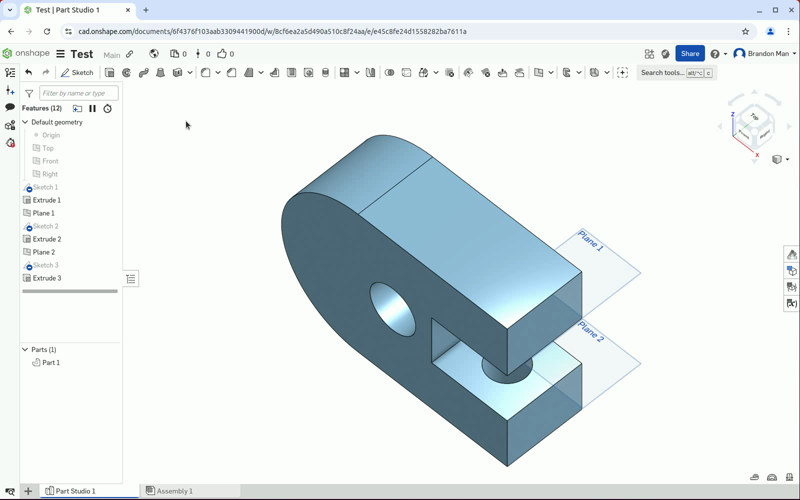
mouse_move(73, 189)
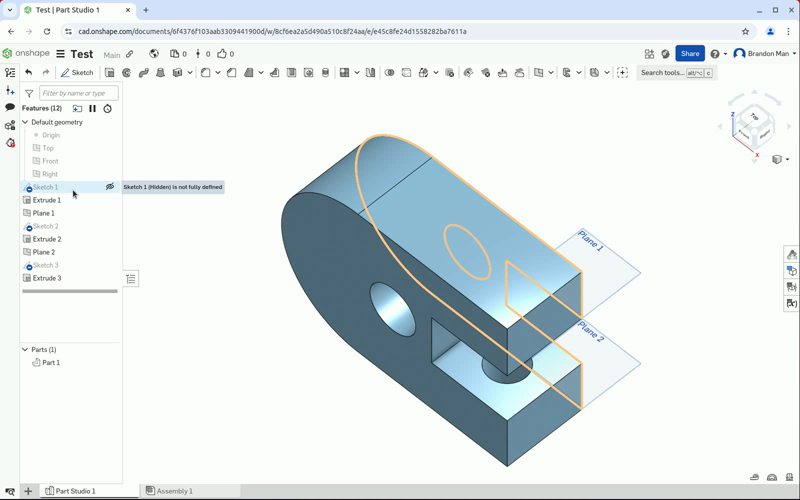
click(73, 189)